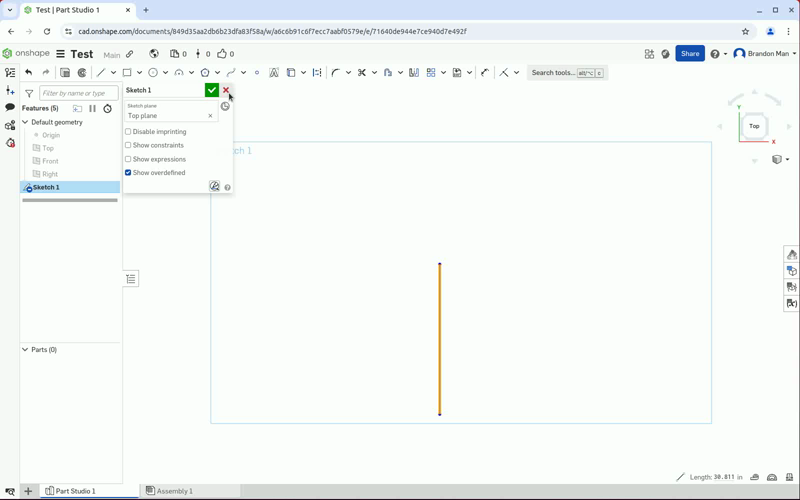
key(shift+h)
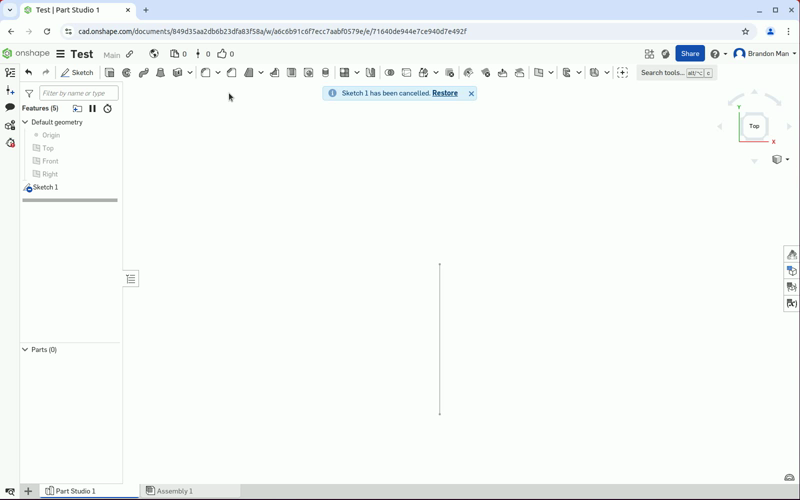
mouse_move(73, 352)
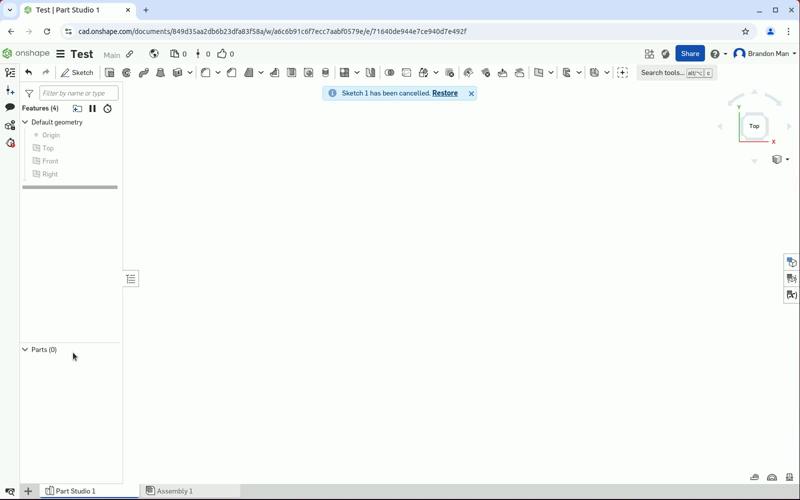
key(y)
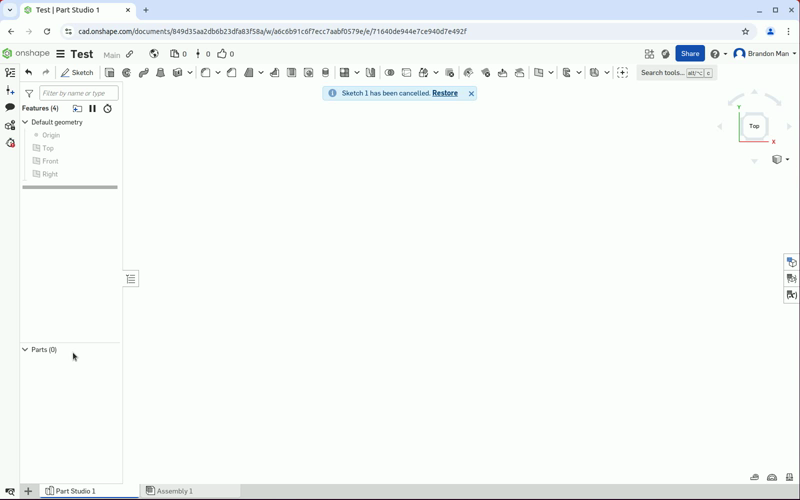
key(shift+p)
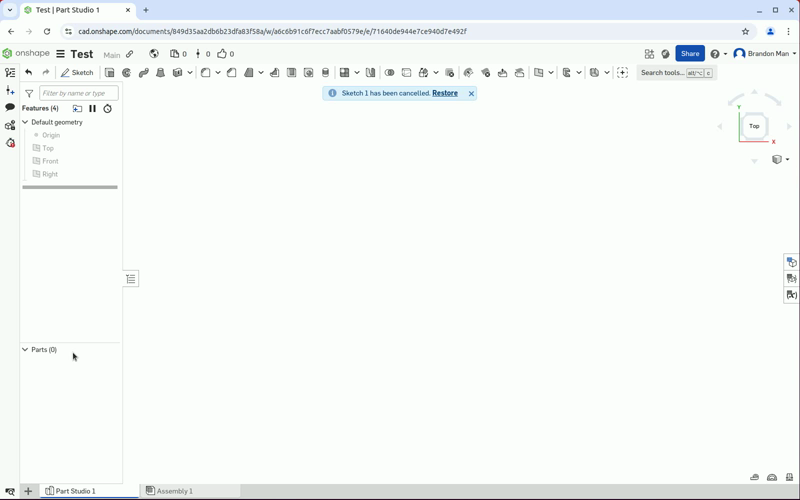
key(space)
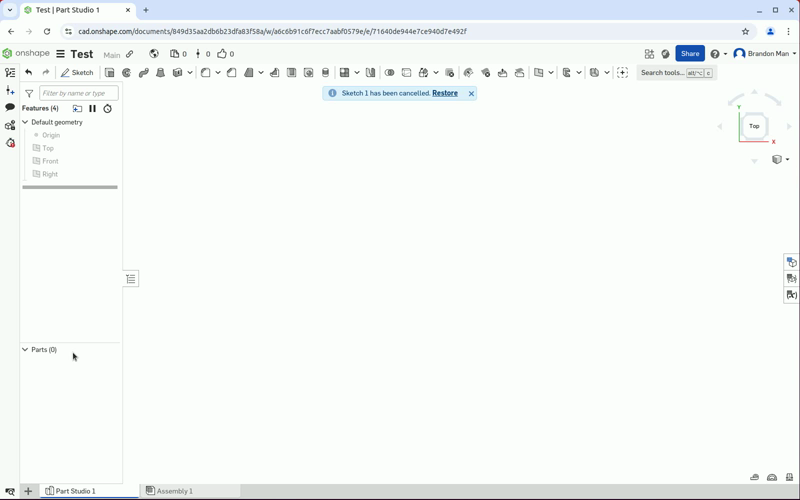
key_down(shift)
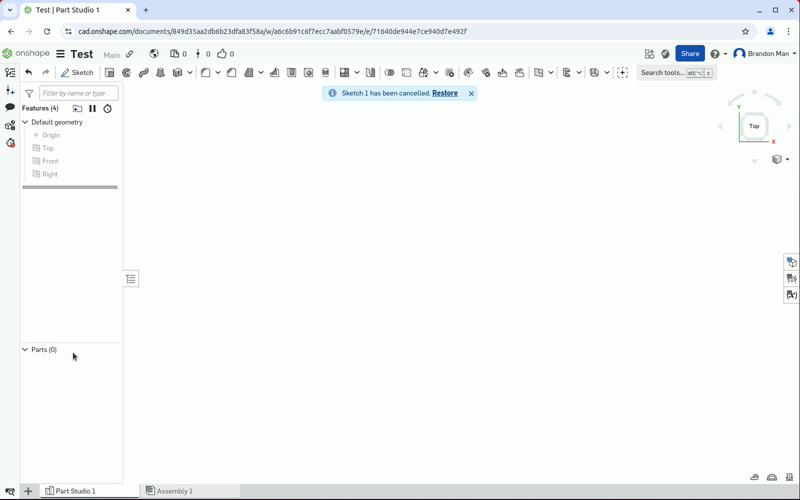
key(up)
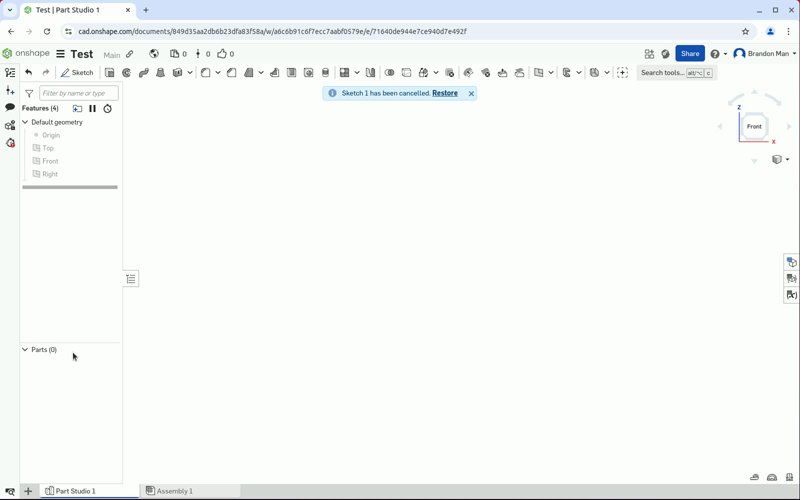
key_up(shift)
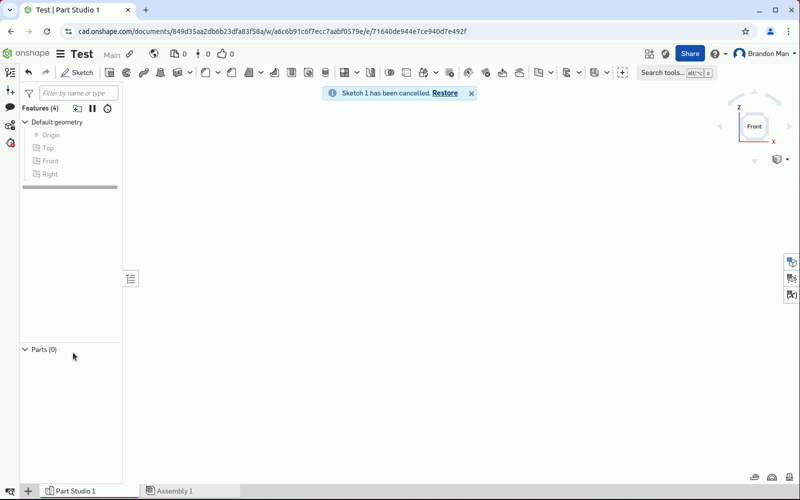
mouse_move(73, 352)
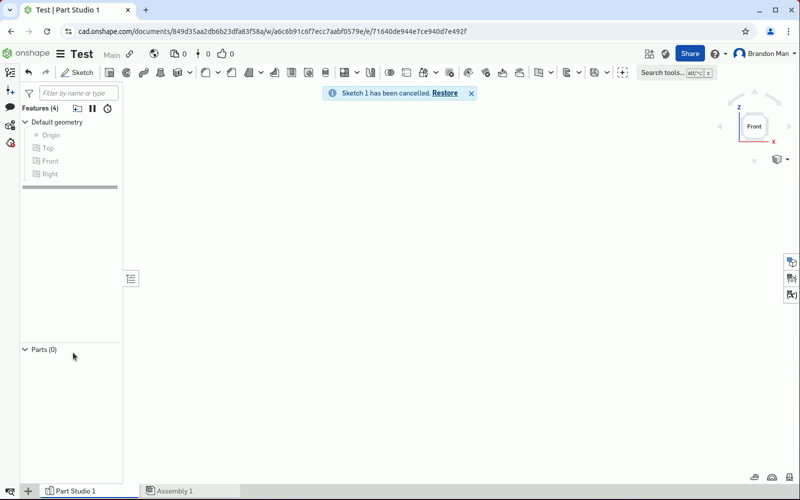
key(shift+y)
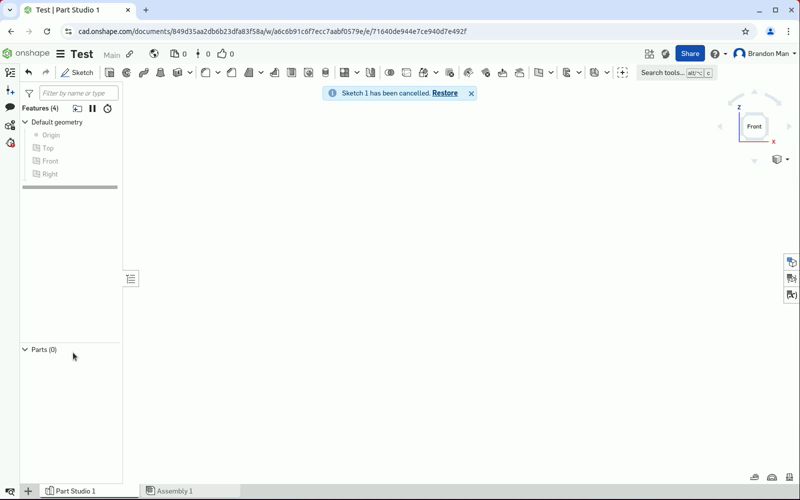
key(shift+s)
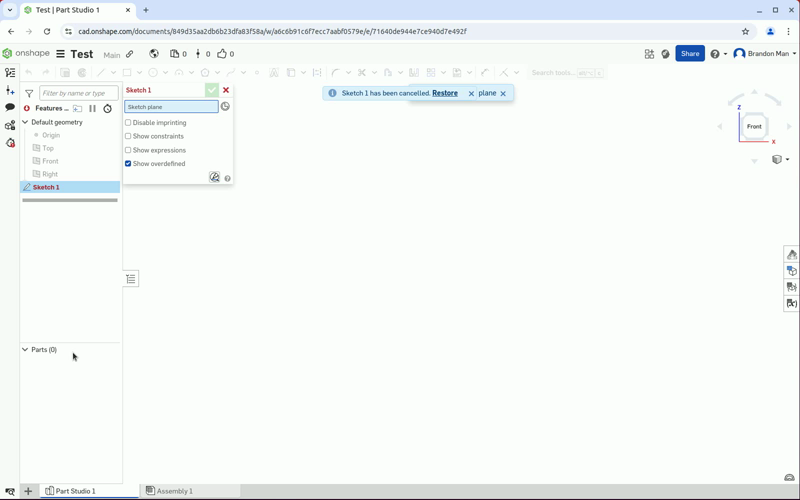
mouse_move(73, 163)
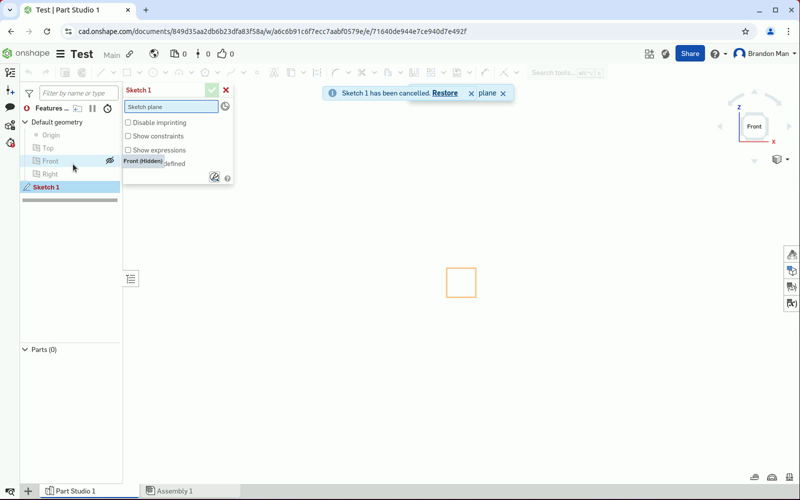
click(73, 163)
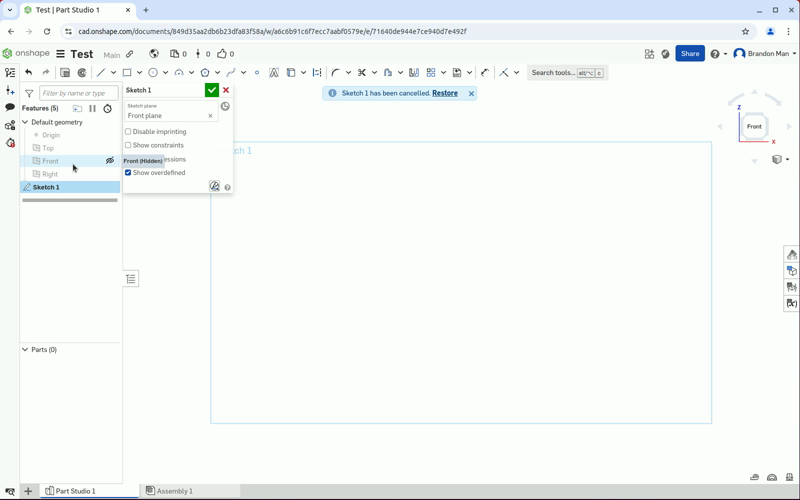
mouse_move(73, 352)
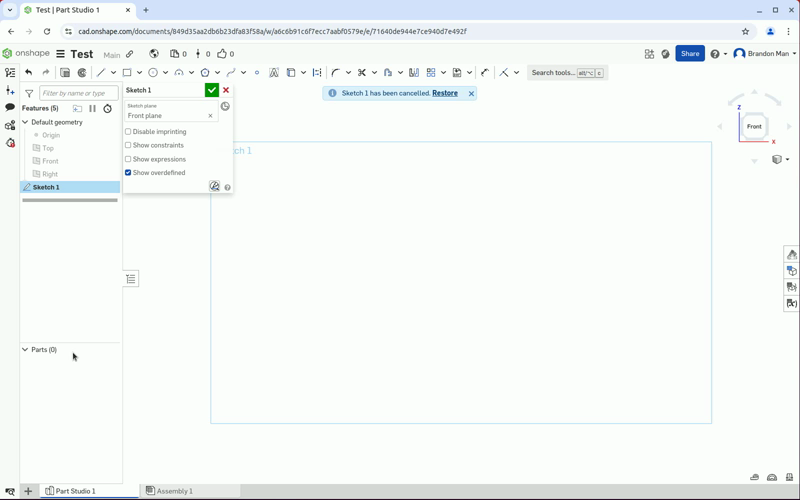
key(y)
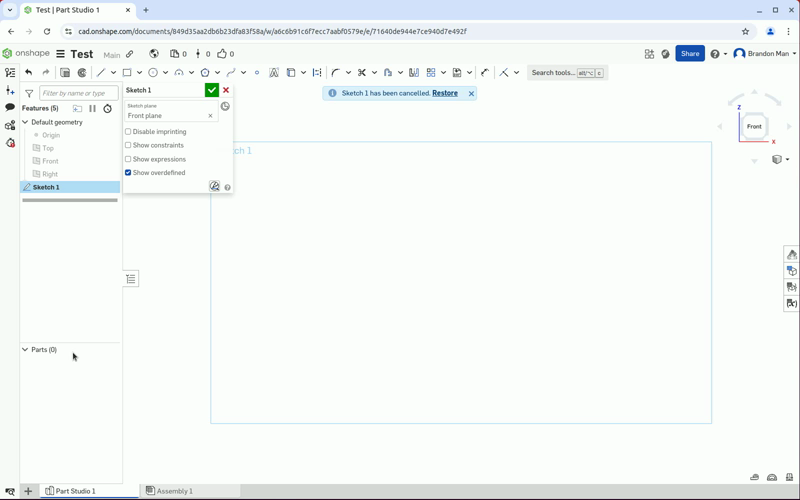
key(l)
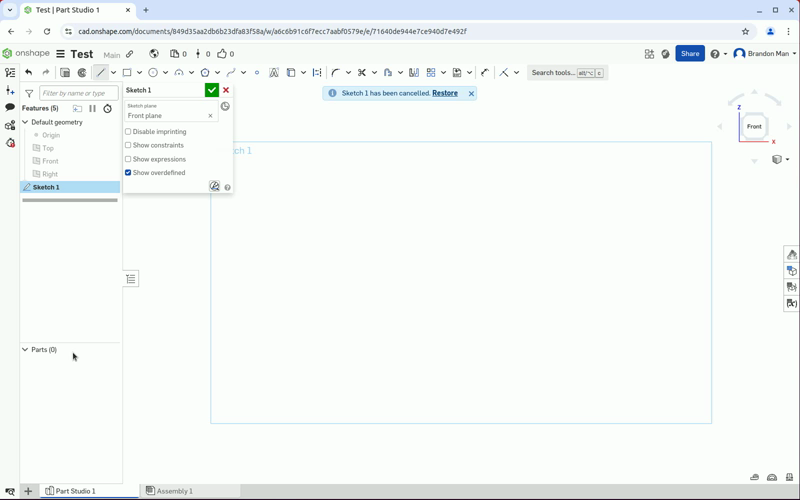
key_down(shift)
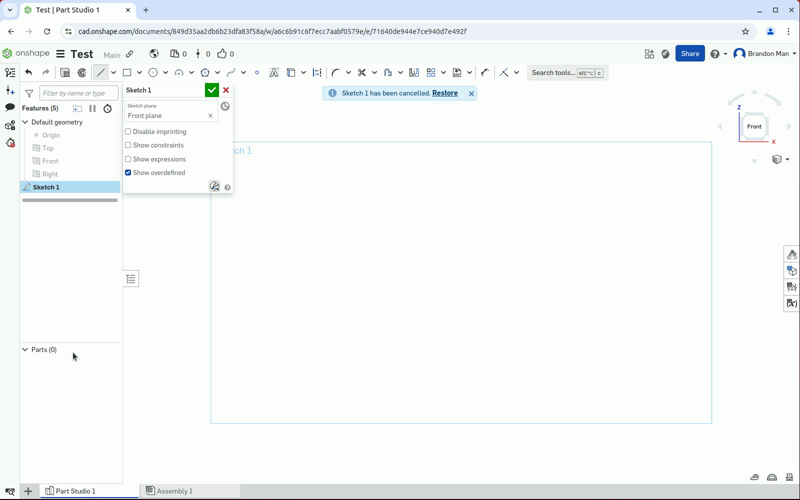
mouse_move(392, 327)
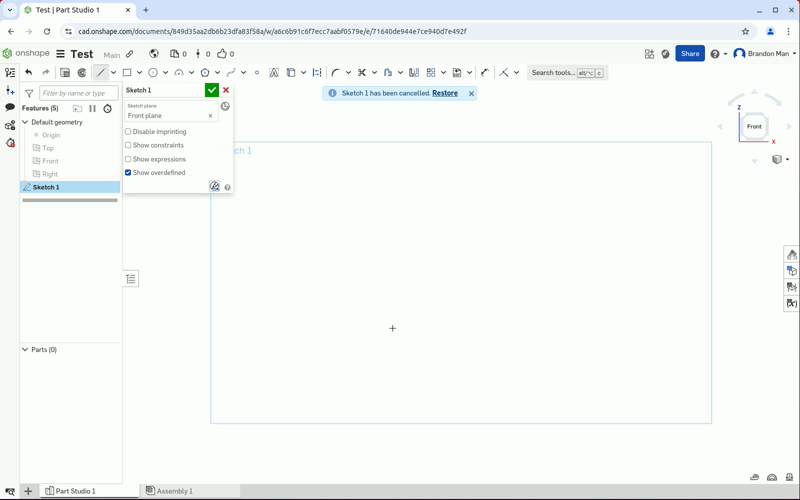
click(392, 327)
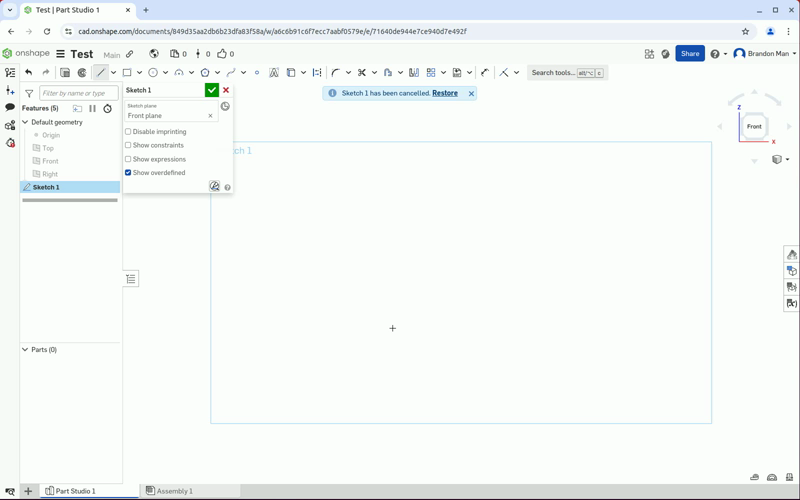
key_up(shift)
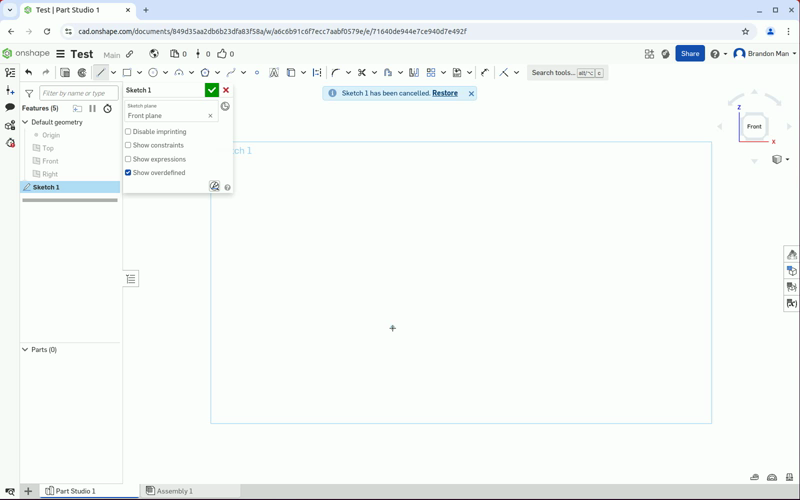
key_down(shift)
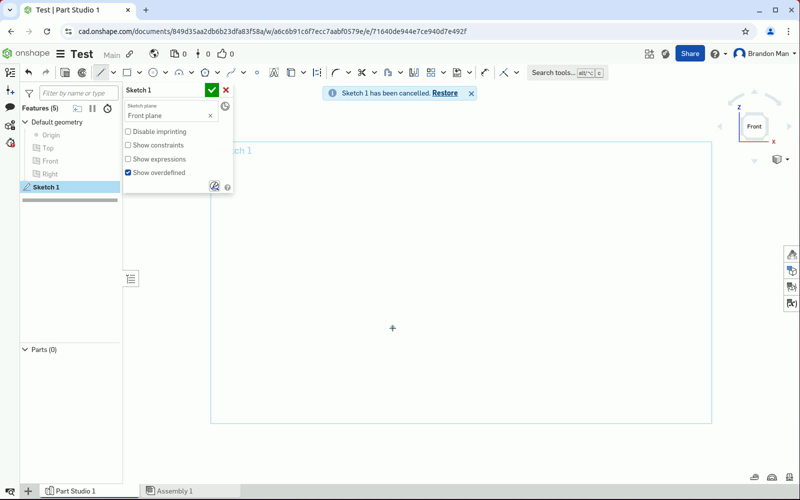
mouse_move(527, 327)
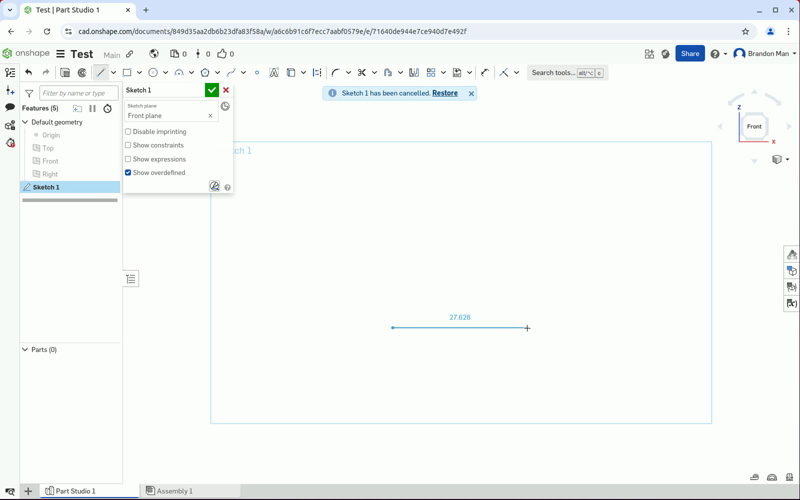
click(527, 327)
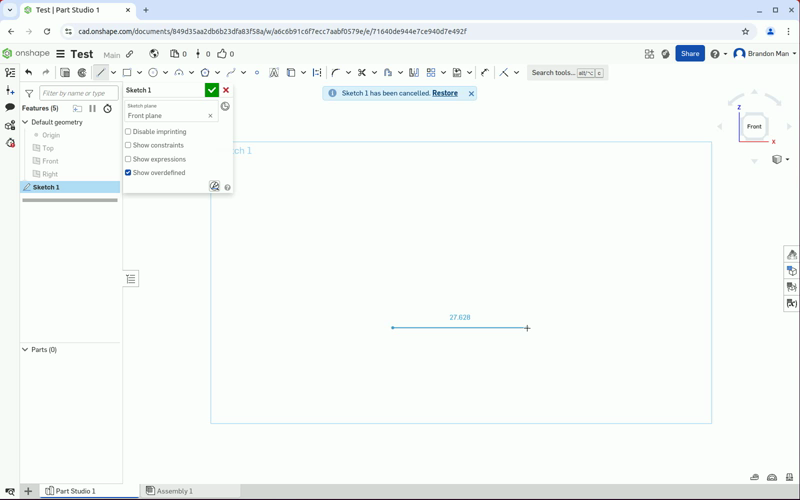
key_up(shift)
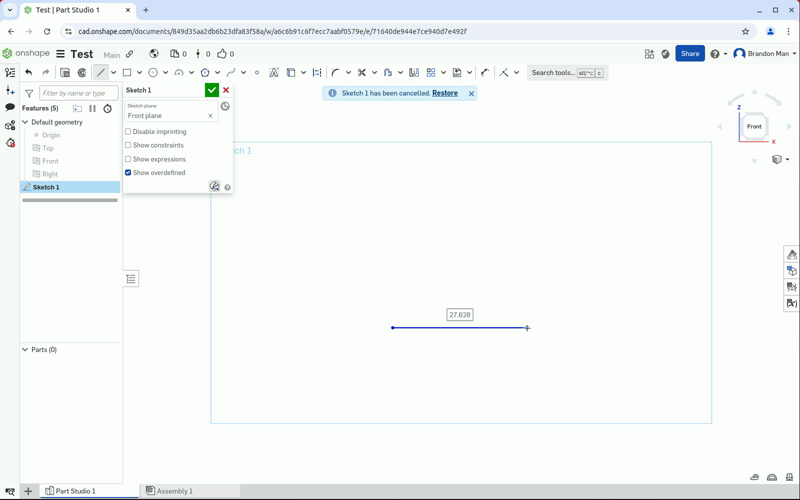
key(esc)
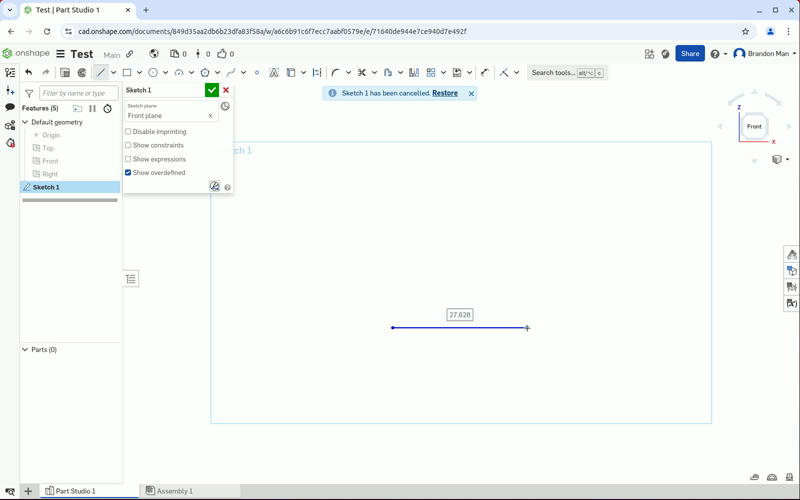
key(a)
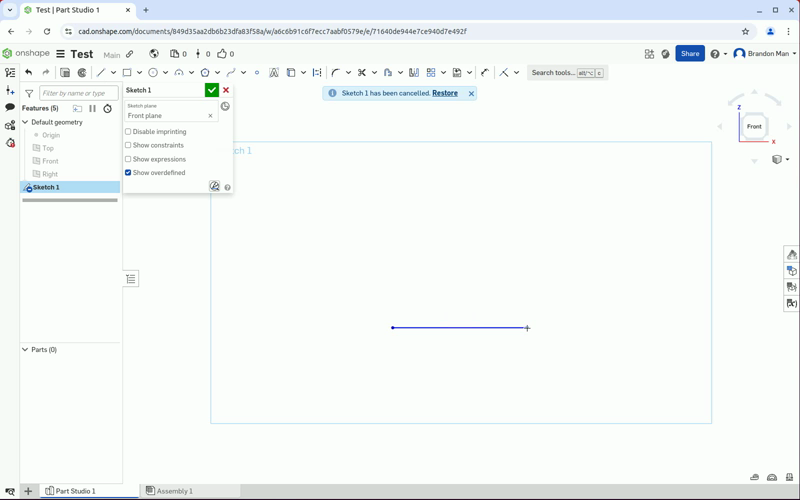
mouse_move(527, 327)
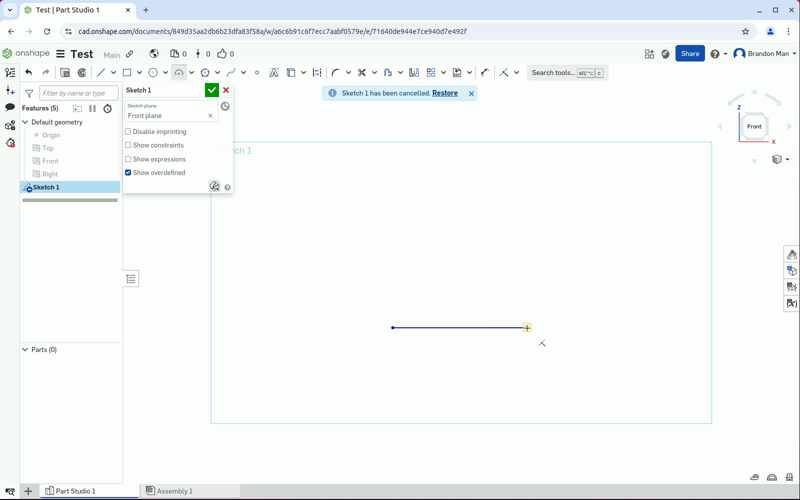
click(527, 327)
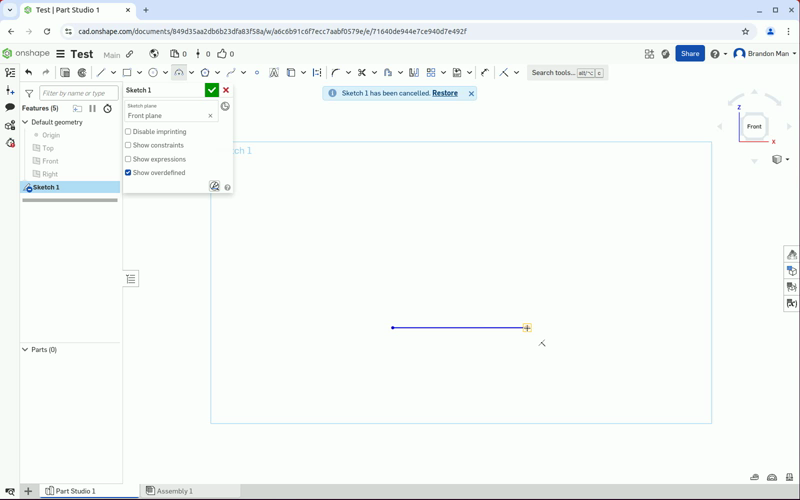
key_down(shift)
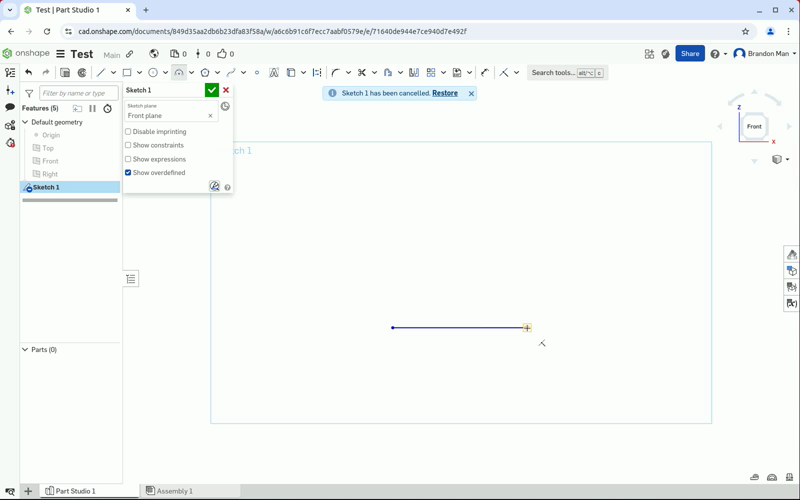
mouse_move(527, 236)
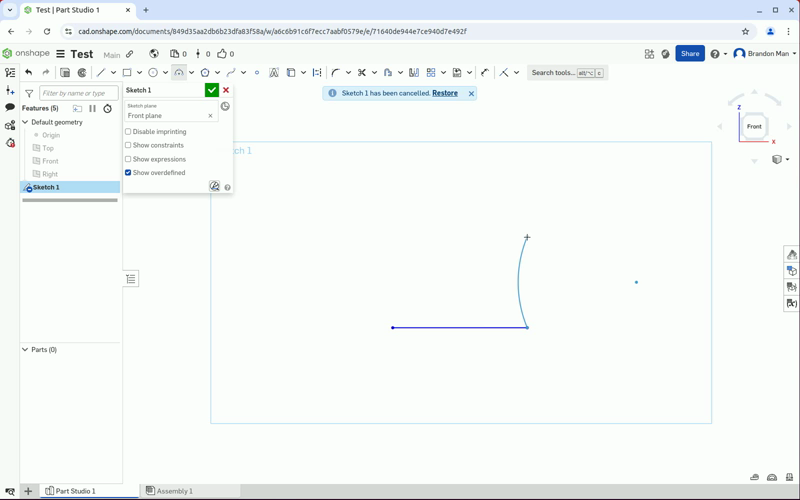
click(527, 236)
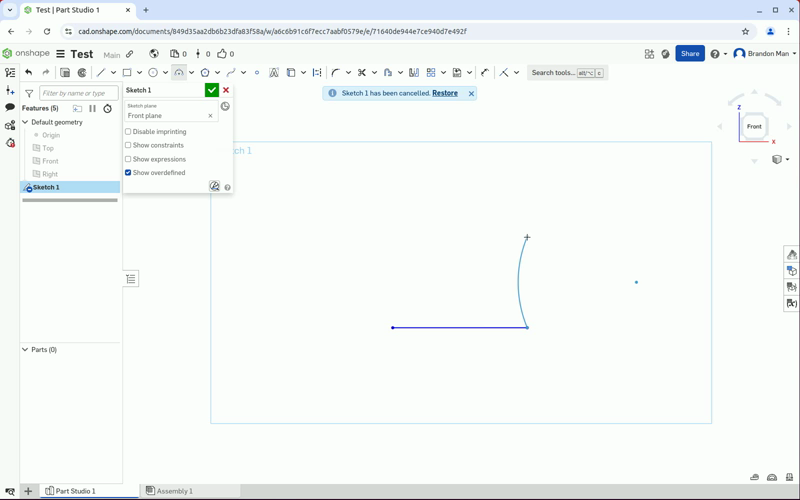
mouse_move(572, 282)
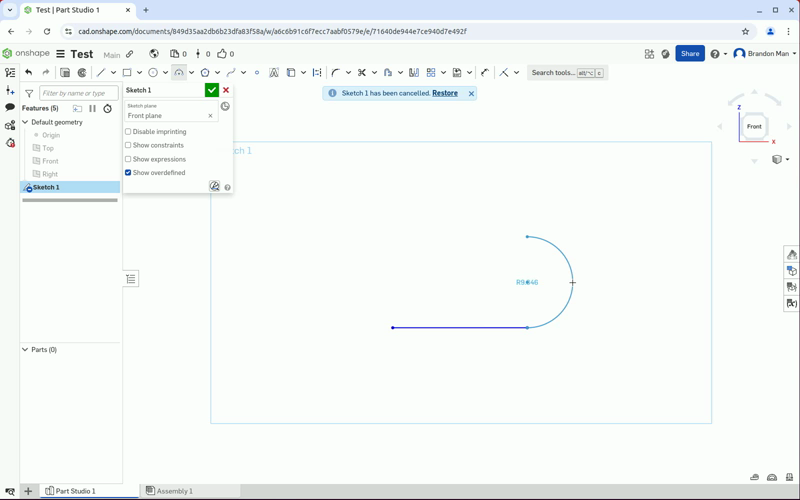
click(572, 282)
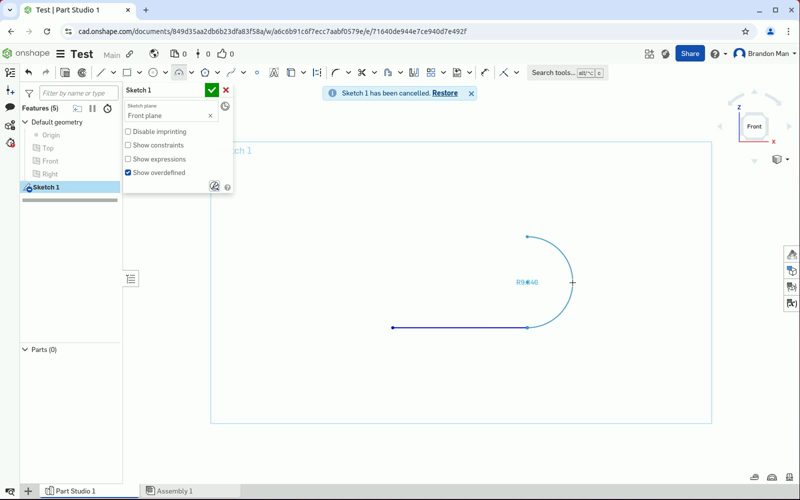
key_up(shift)
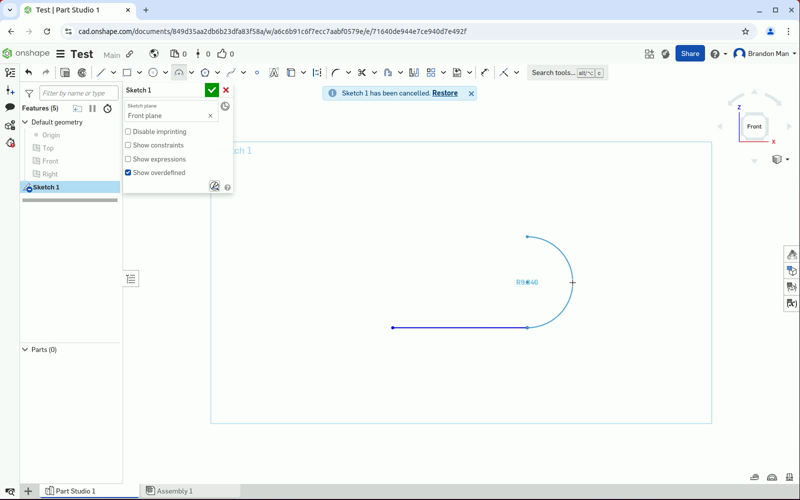
key(esc)
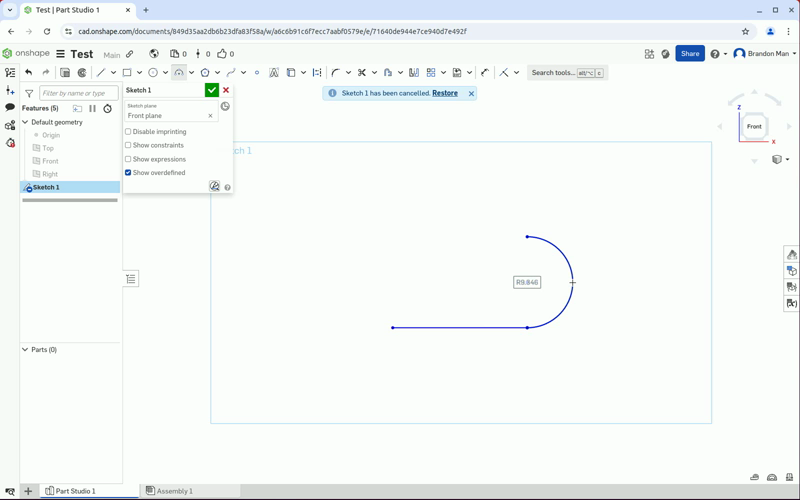
key(l)
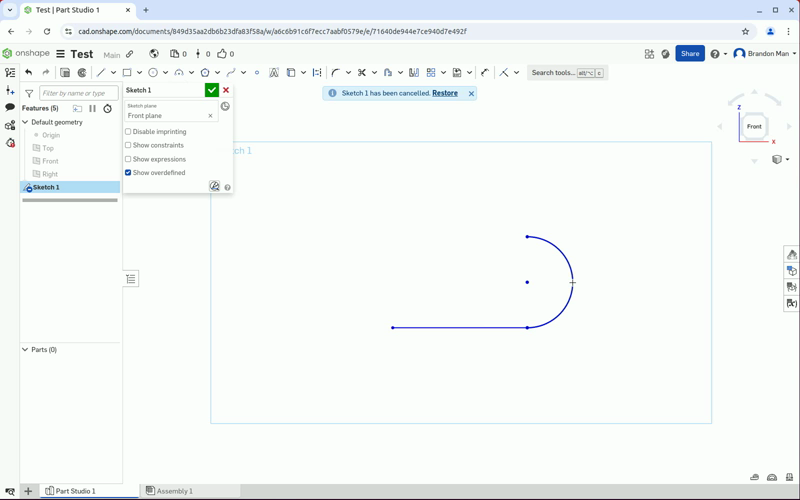
mouse_move(527, 236)
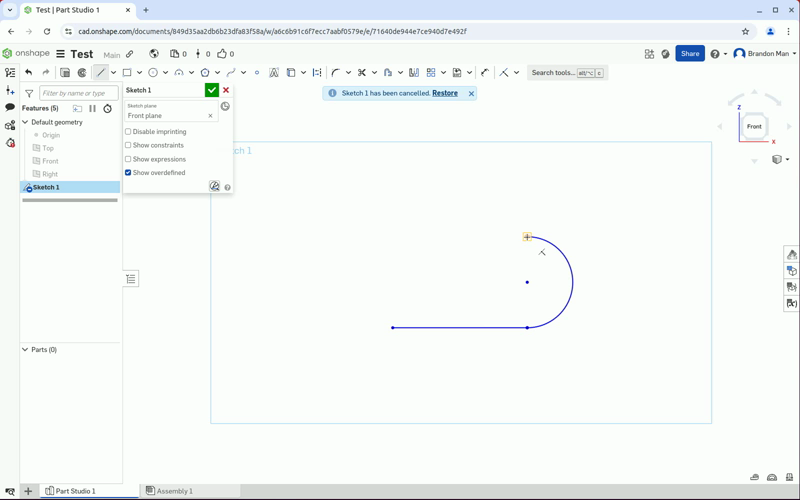
click(527, 236)
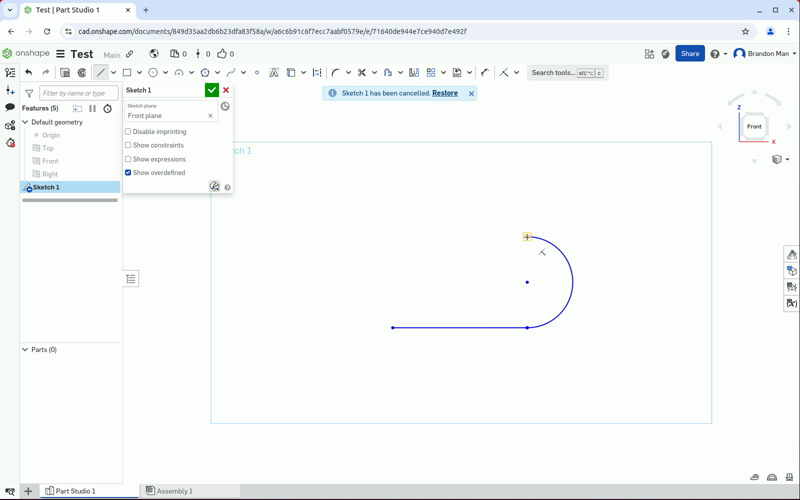
key_down(shift)
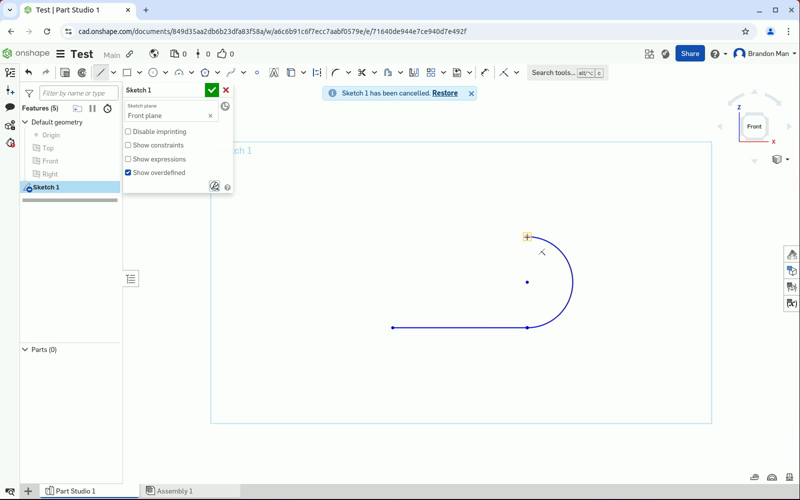
mouse_move(392, 236)
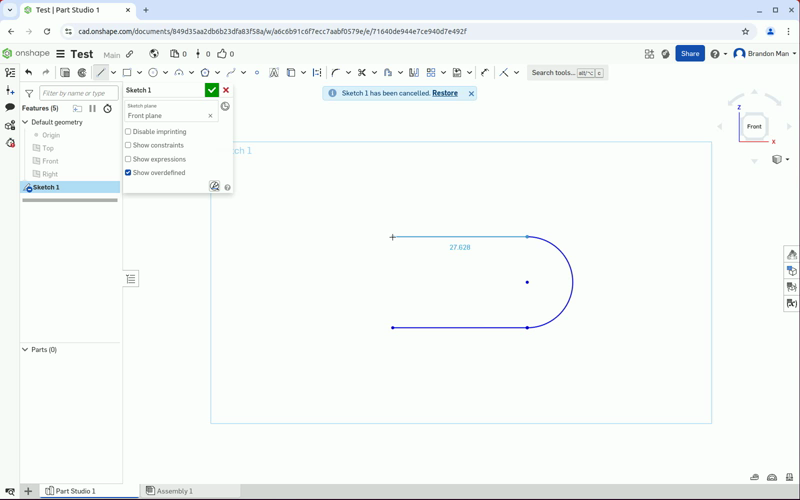
click(392, 236)
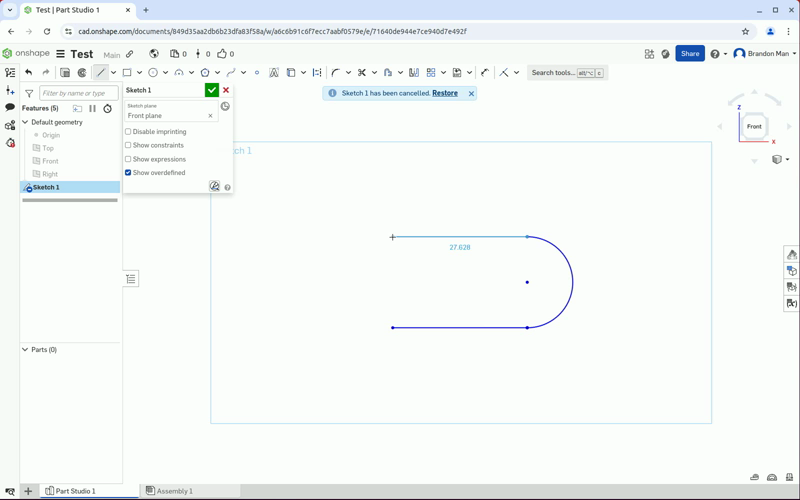
key_up(shift)
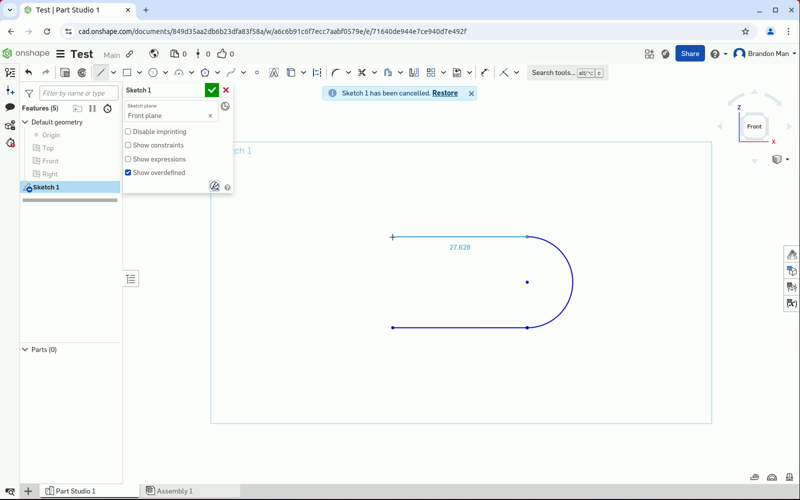
key(esc)
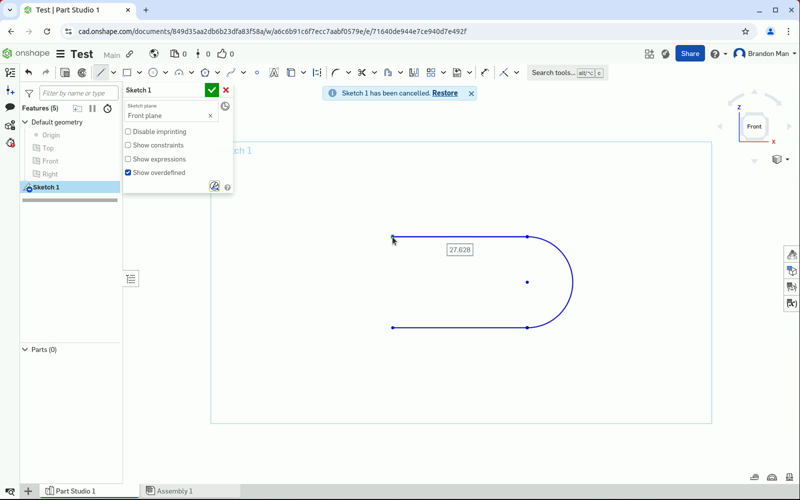
key(a)
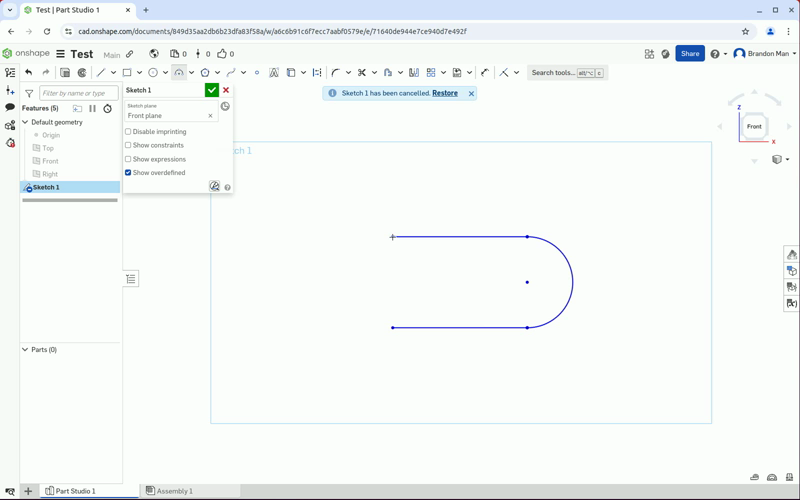
mouse_move(392, 236)
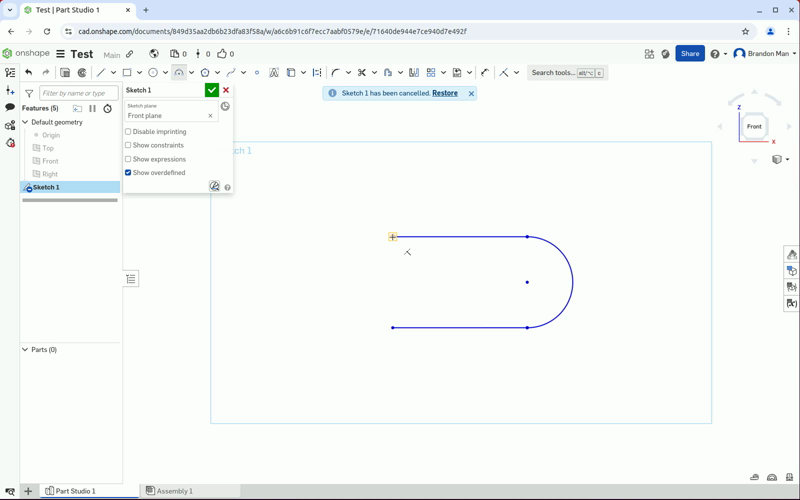
click(392, 236)
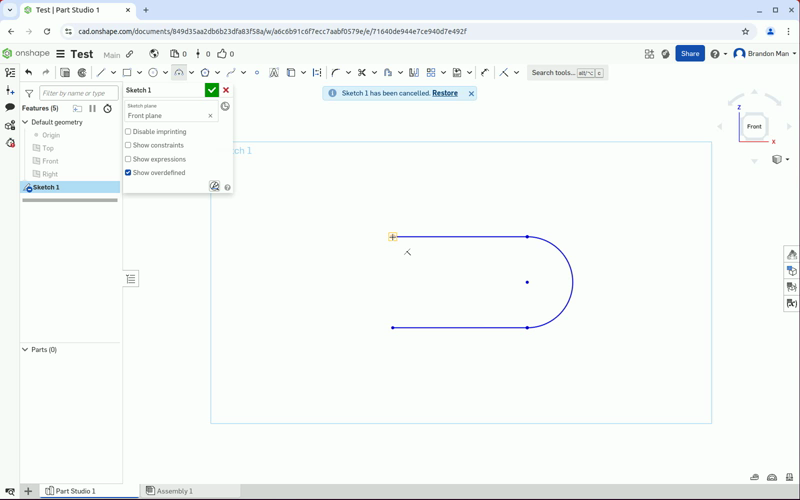
mouse_move(392, 327)
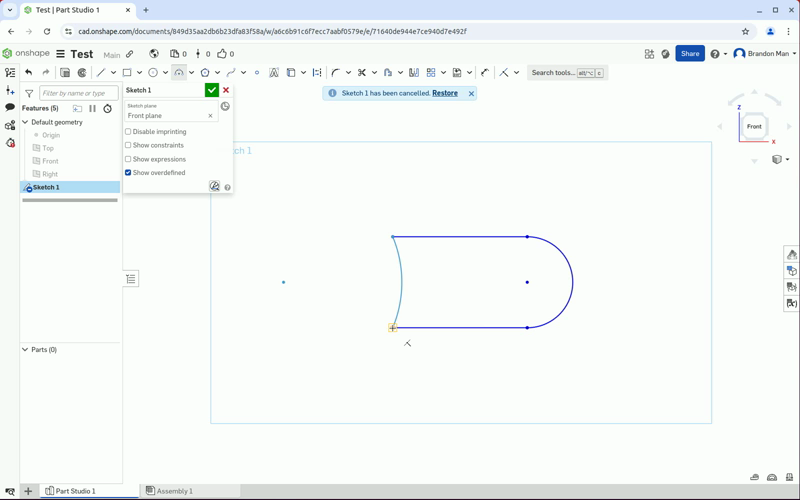
click(392, 327)
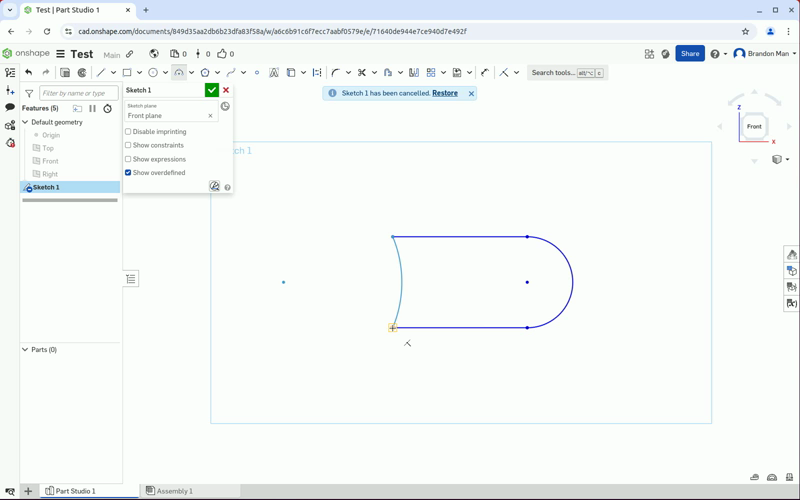
key_down(shift)
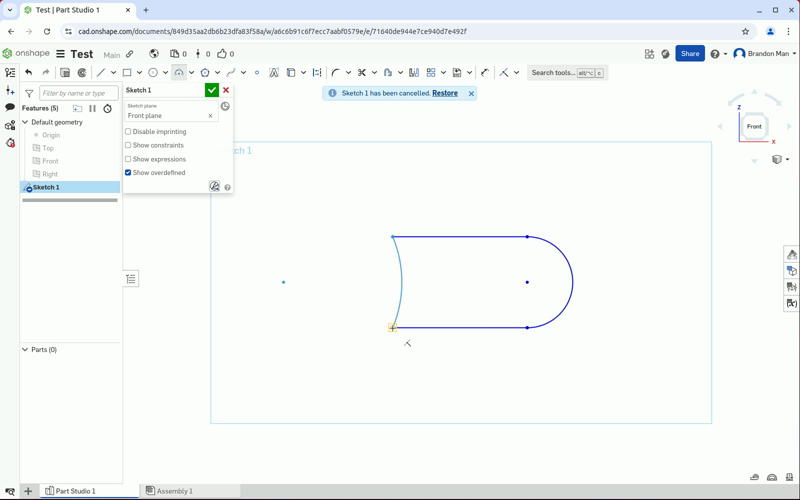
mouse_move(347, 282)
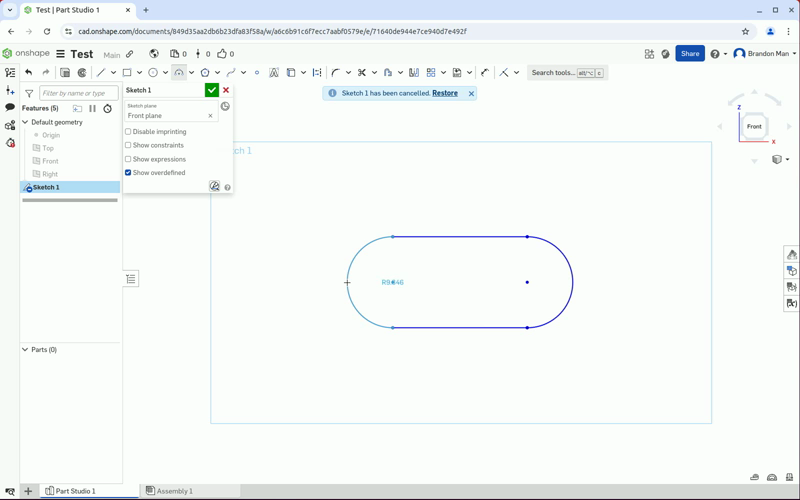
click(347, 282)
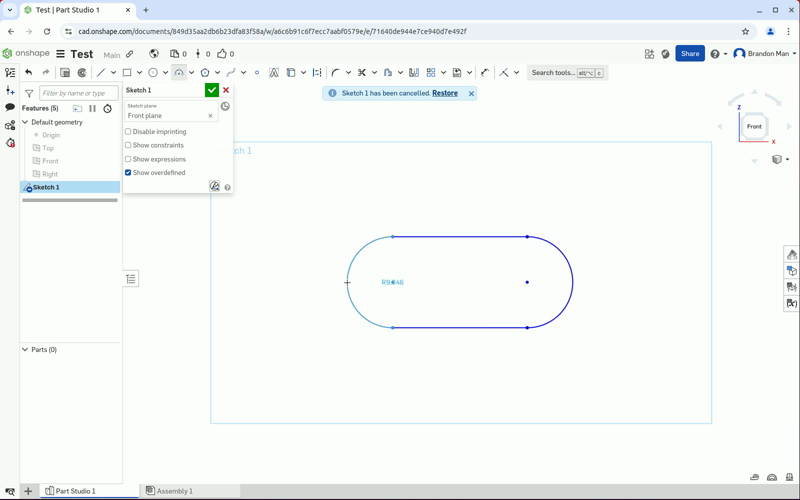
key_up(shift)
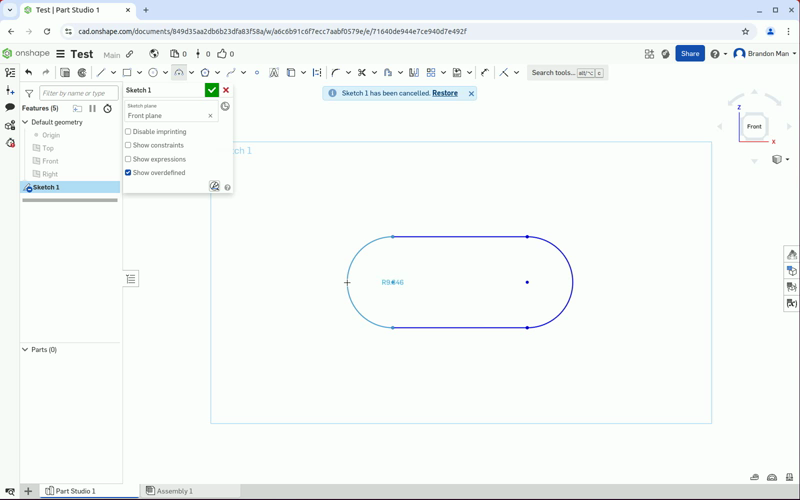
key(esc)
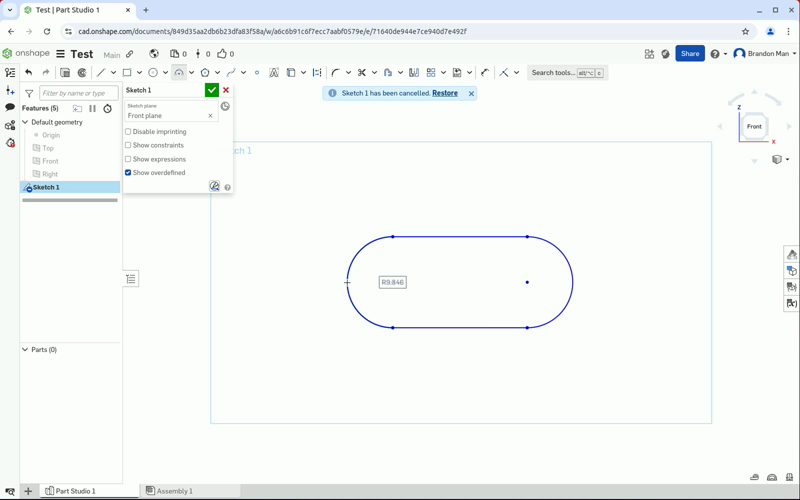
key(l)
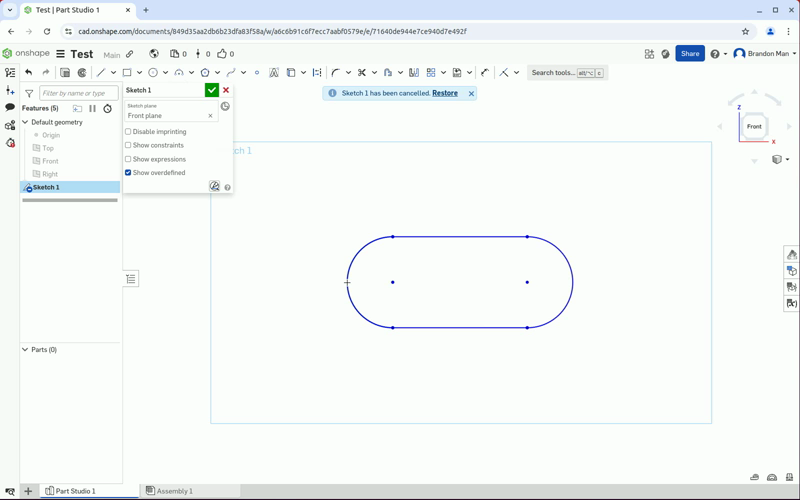
key_down(shift)
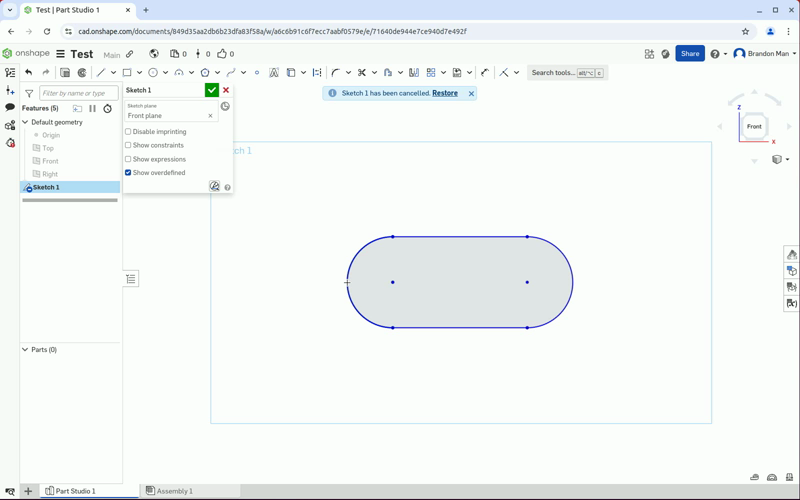
mouse_move(392, 323)
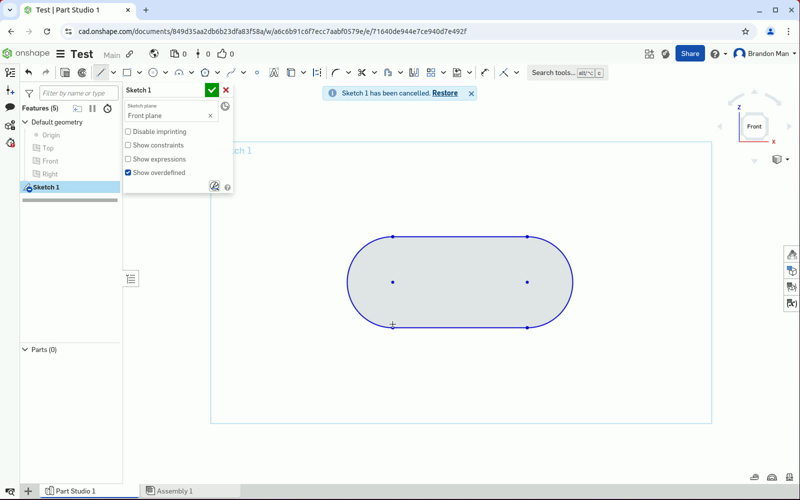
scroll(6)
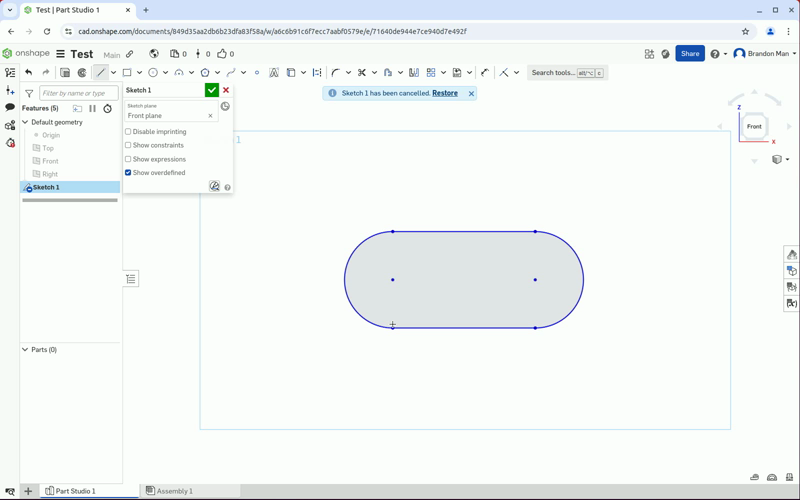
scroll(6)
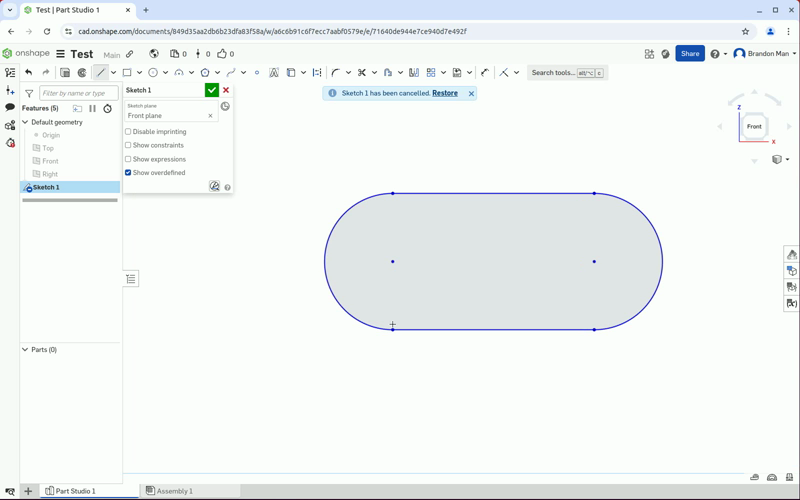
scroll(6)
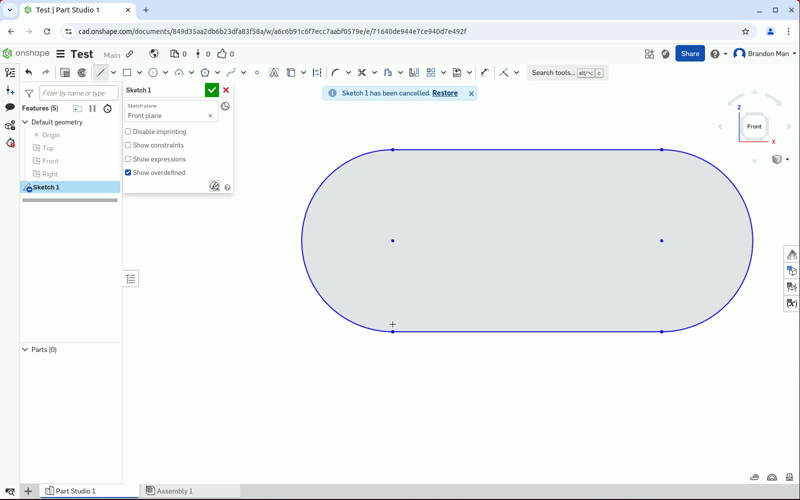
scroll(6)
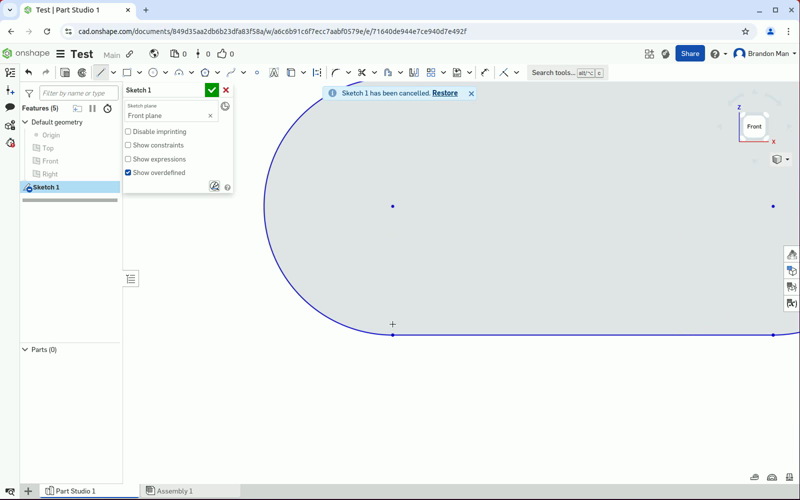
scroll(6)
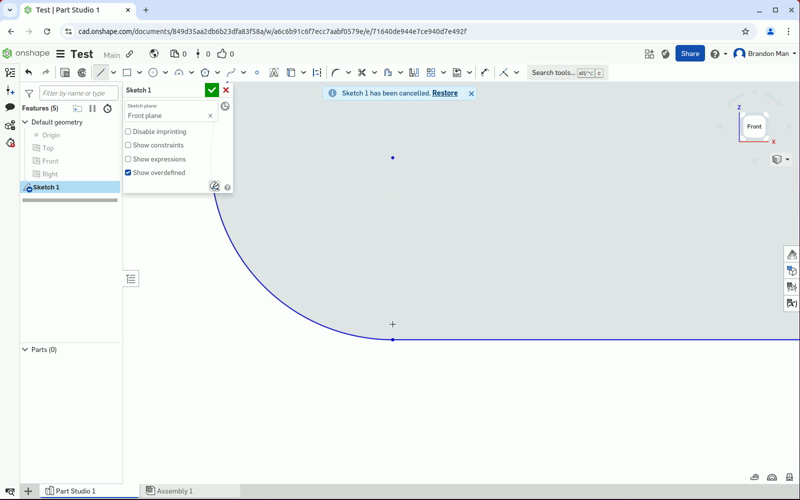
scroll(6)
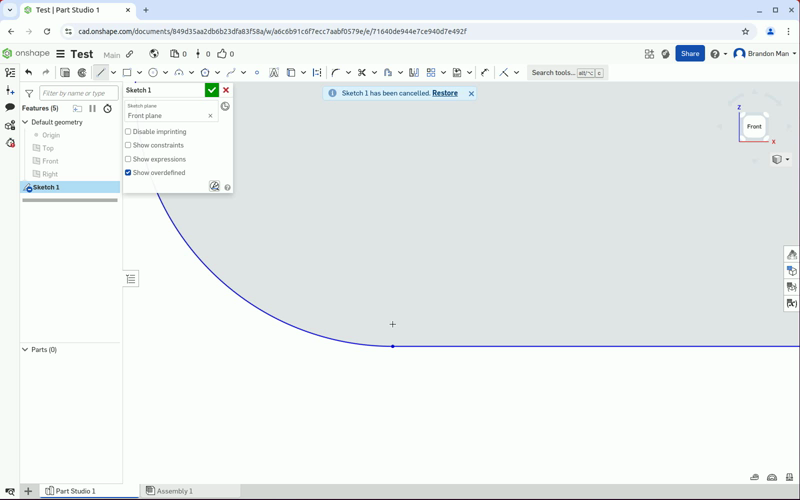
scroll(6)
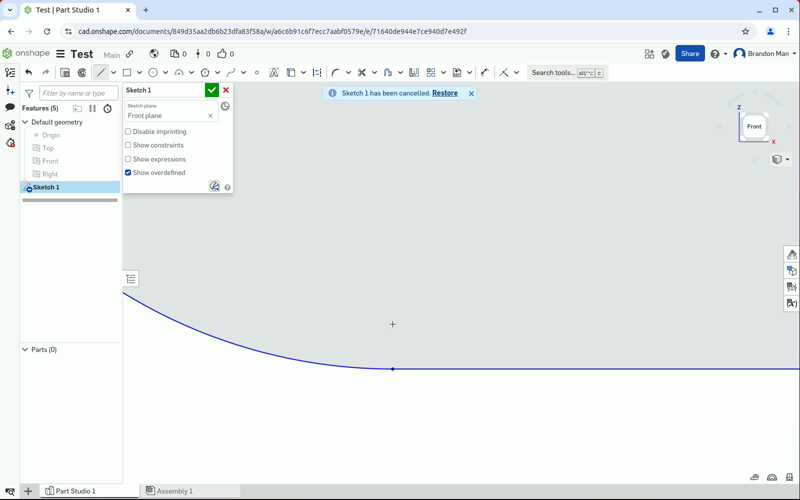
click(392, 323)
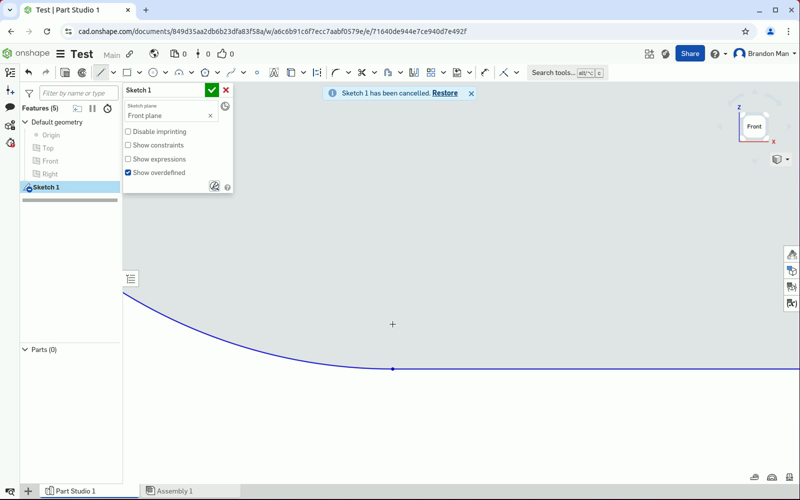
scroll(-6)
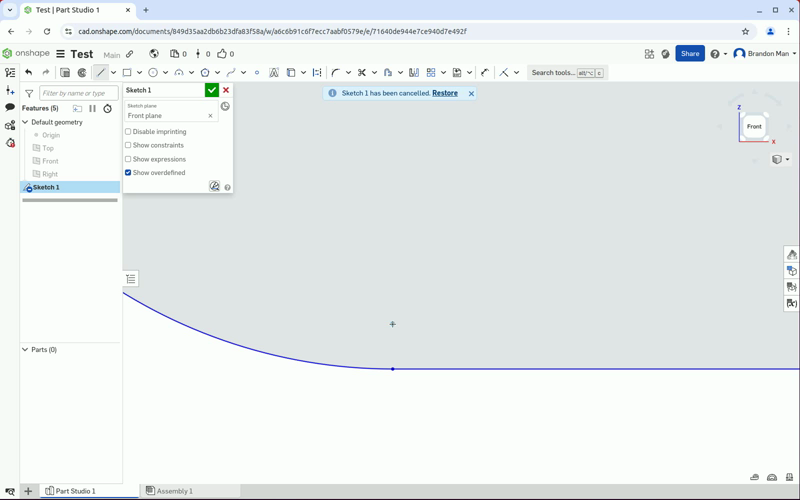
scroll(-6)
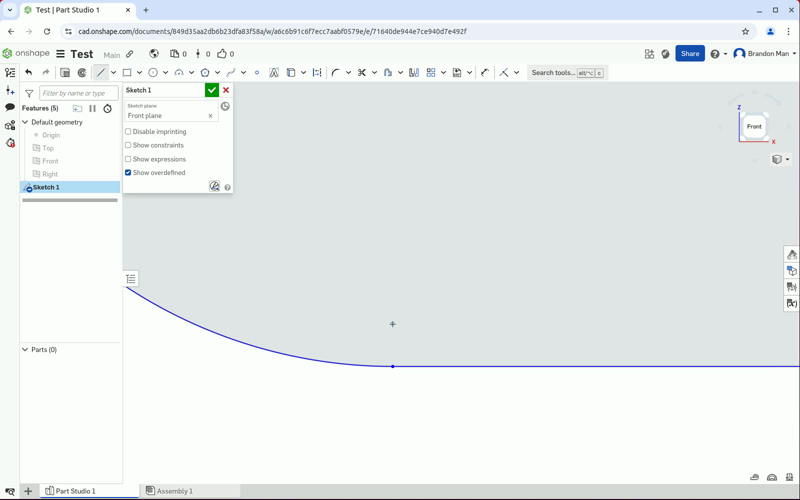
scroll(-6)
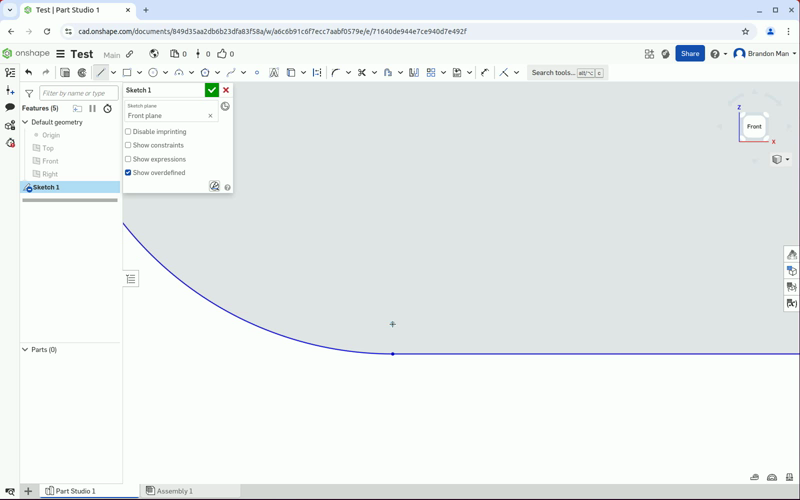
scroll(-6)
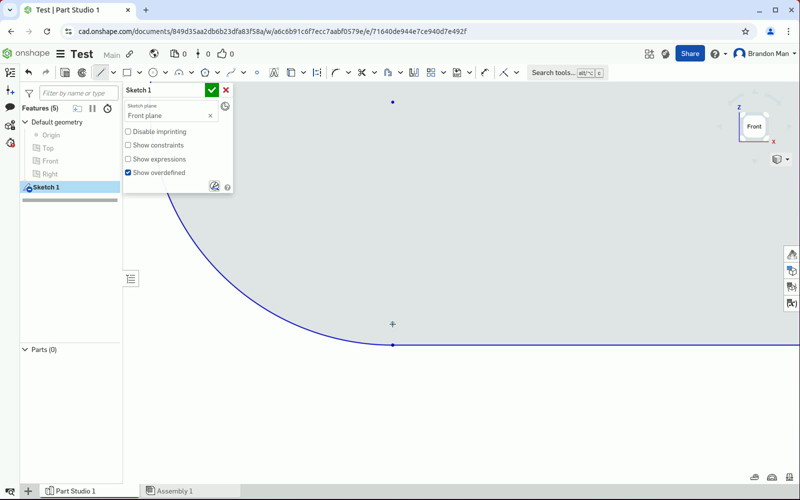
scroll(-6)
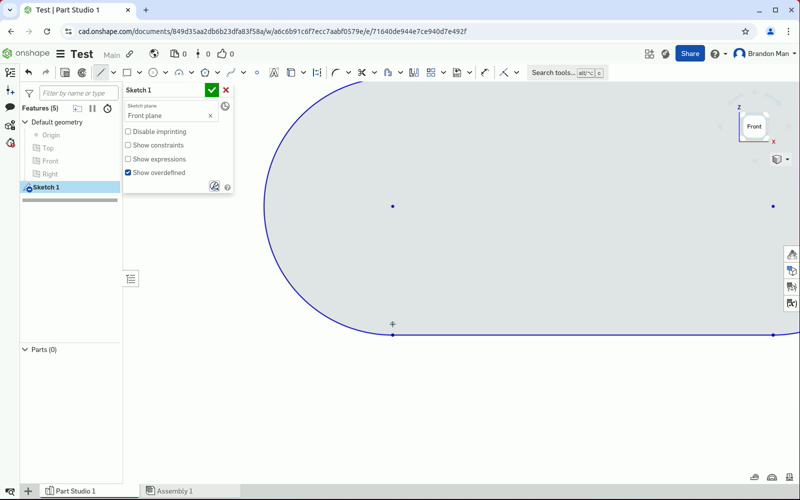
scroll(-6)
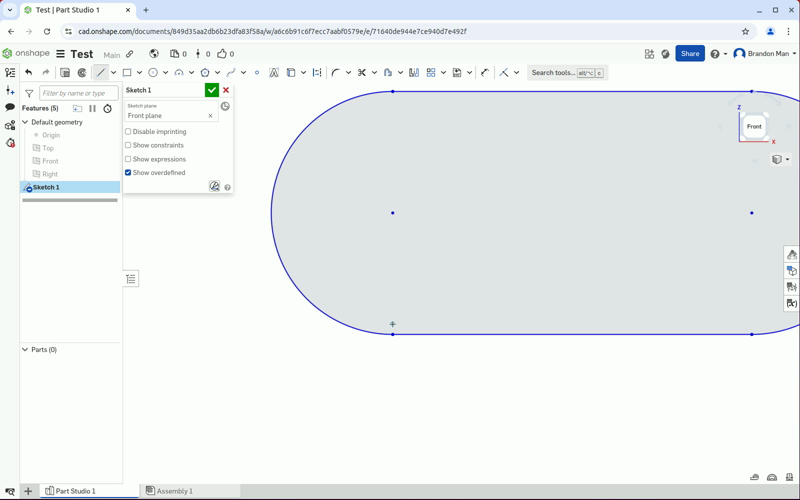
scroll(-6)
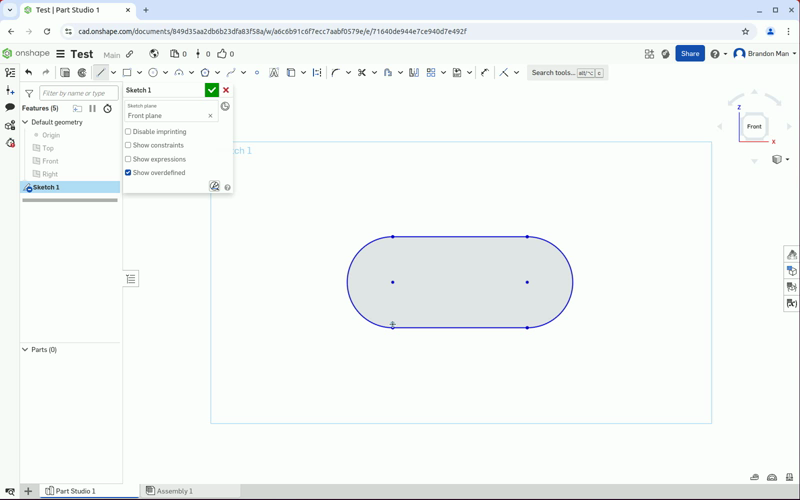
key_up(shift)
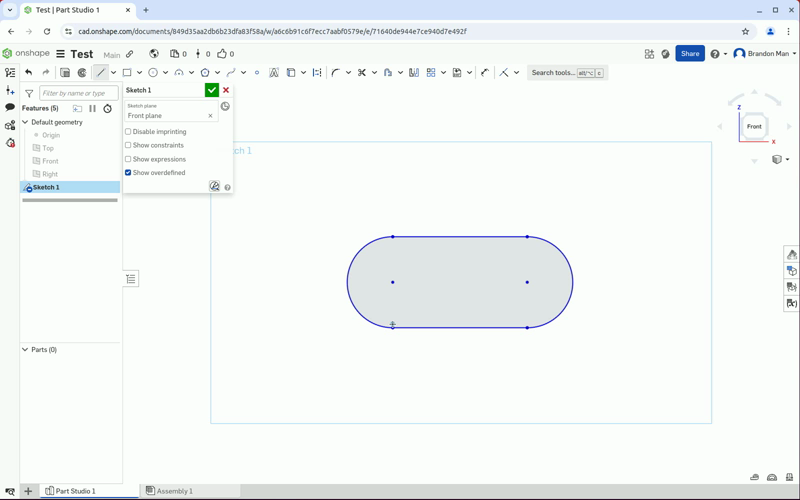
key_down(shift)
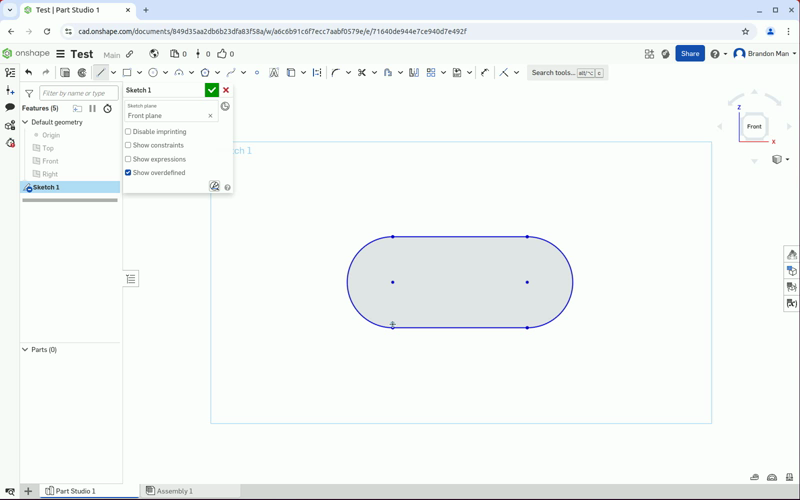
mouse_move(527, 323)
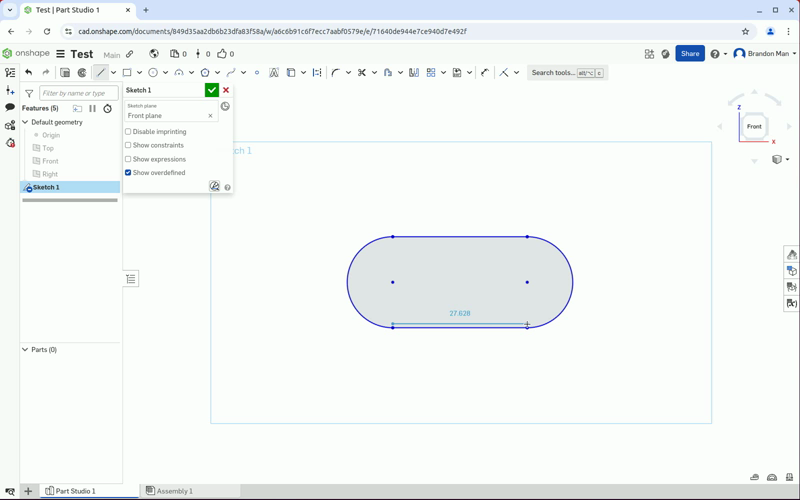
scroll(6)
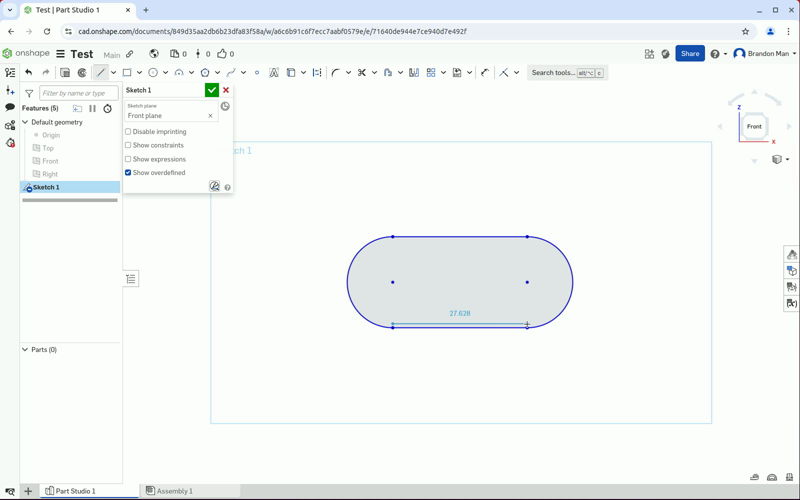
scroll(6)
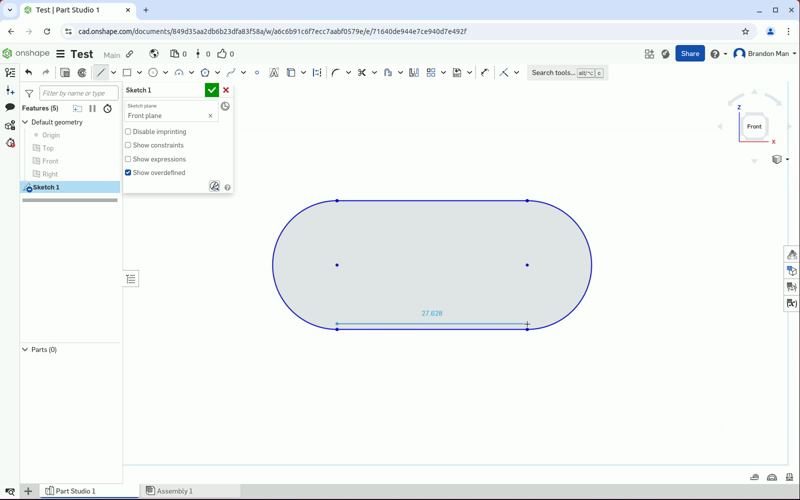
scroll(6)
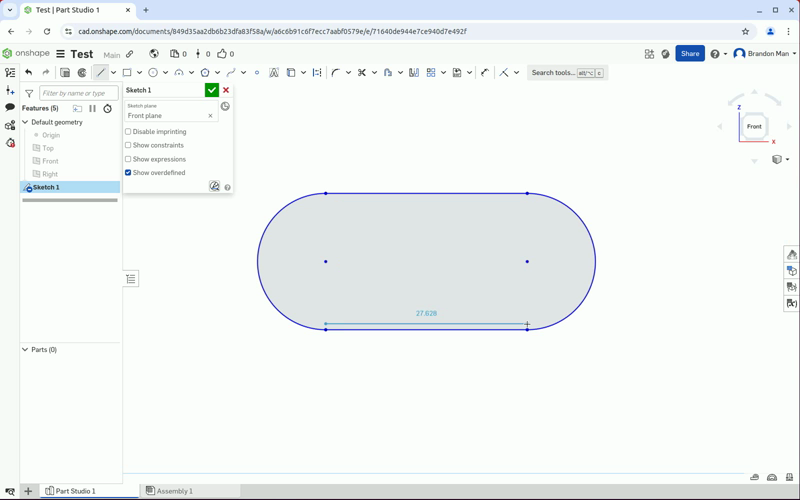
scroll(6)
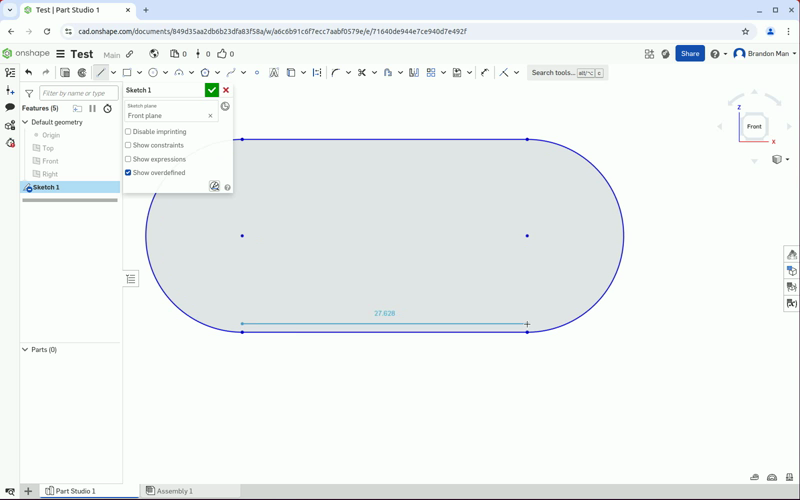
scroll(6)
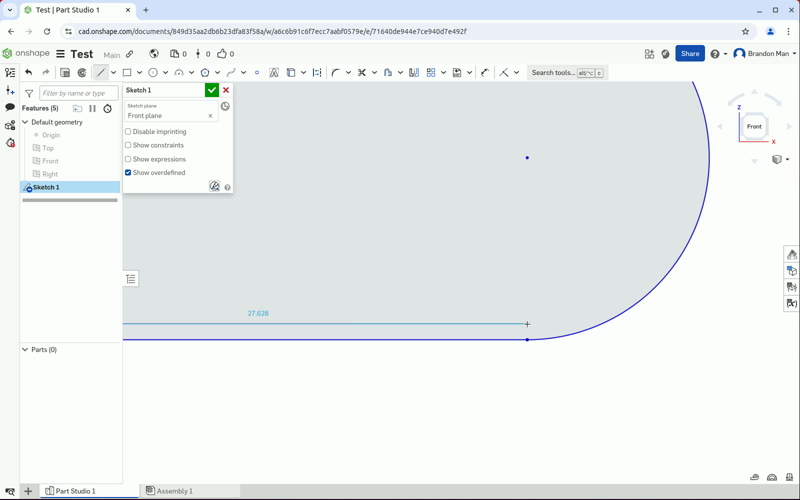
scroll(6)
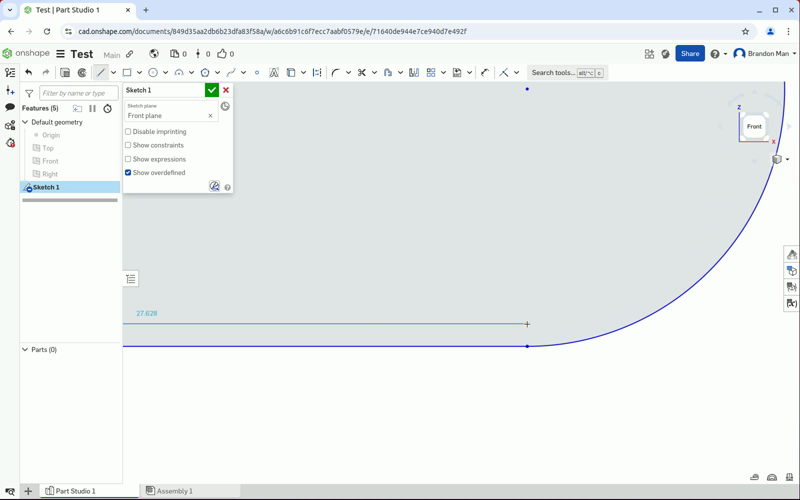
scroll(6)
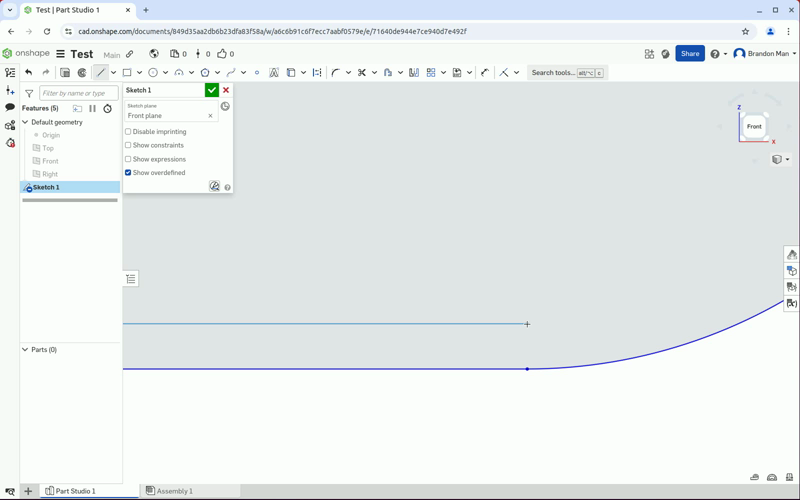
click(527, 323)
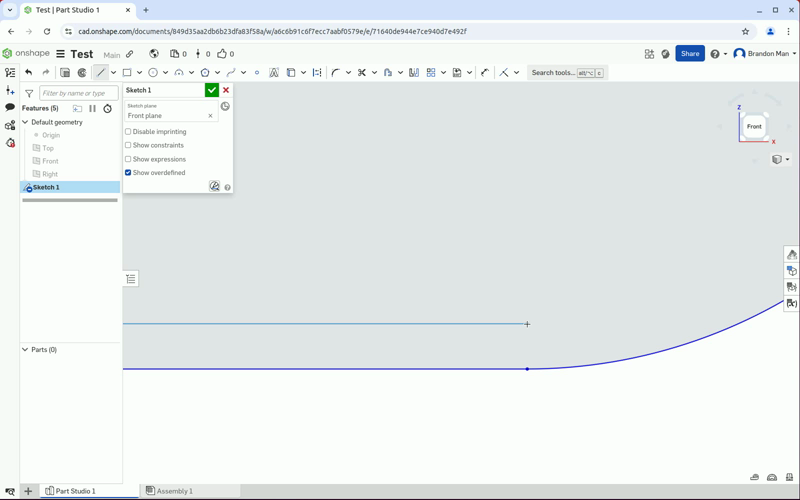
scroll(-6)
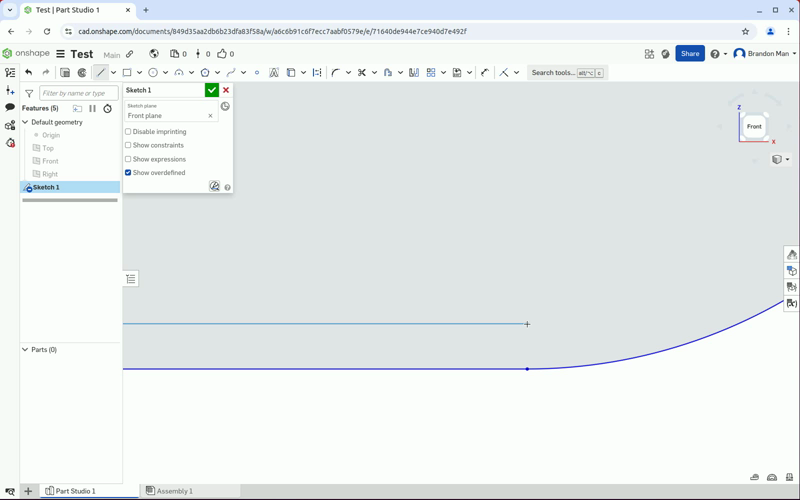
scroll(-6)
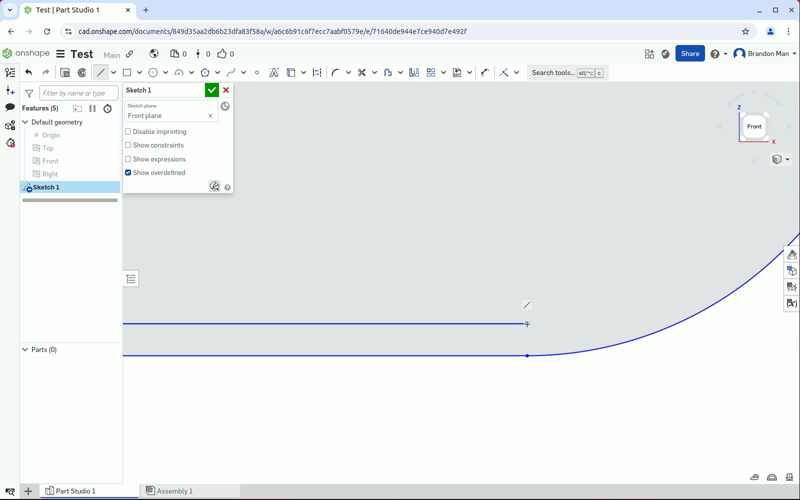
scroll(-6)
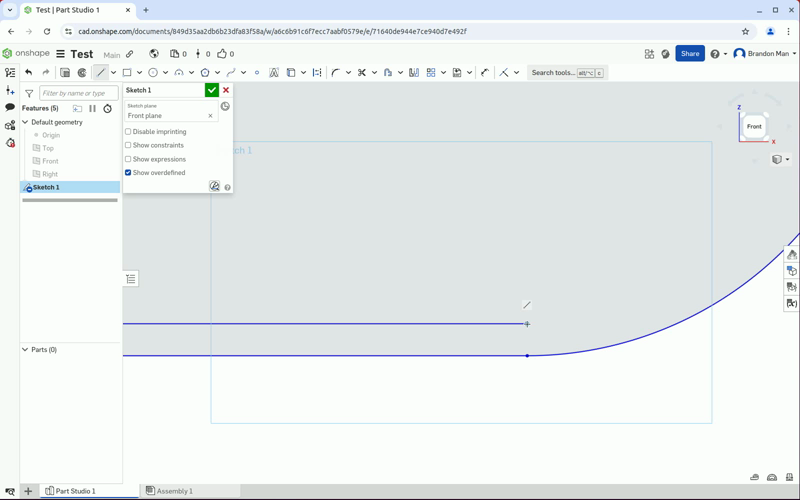
scroll(-6)
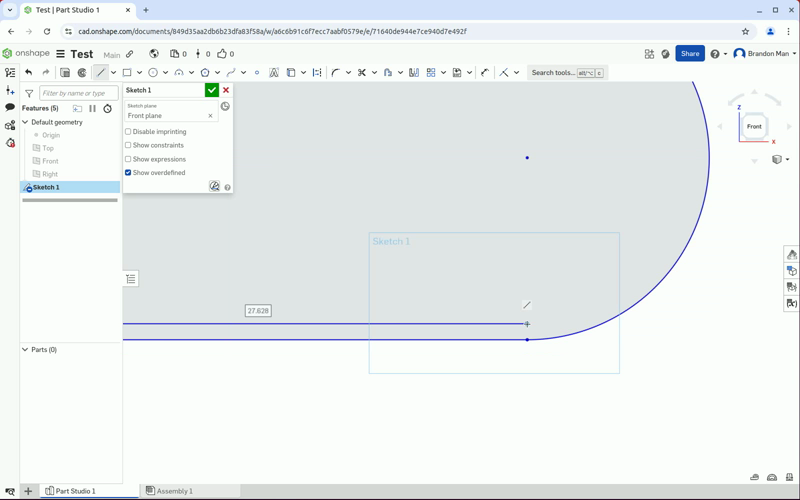
scroll(-6)
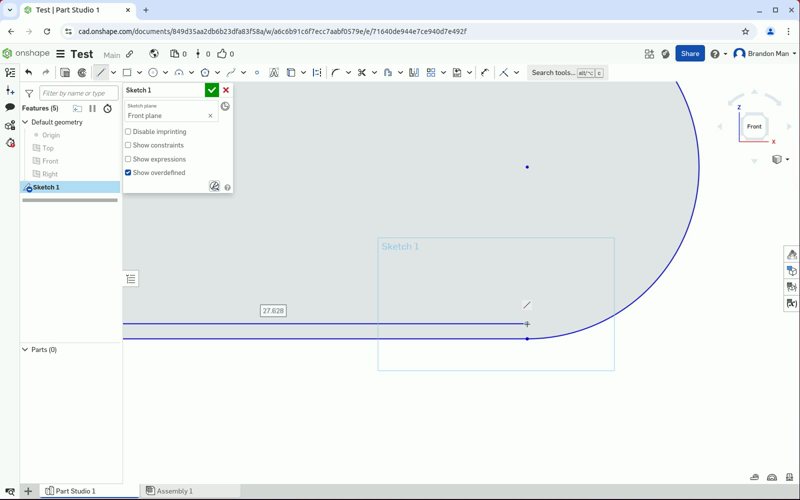
scroll(-6)
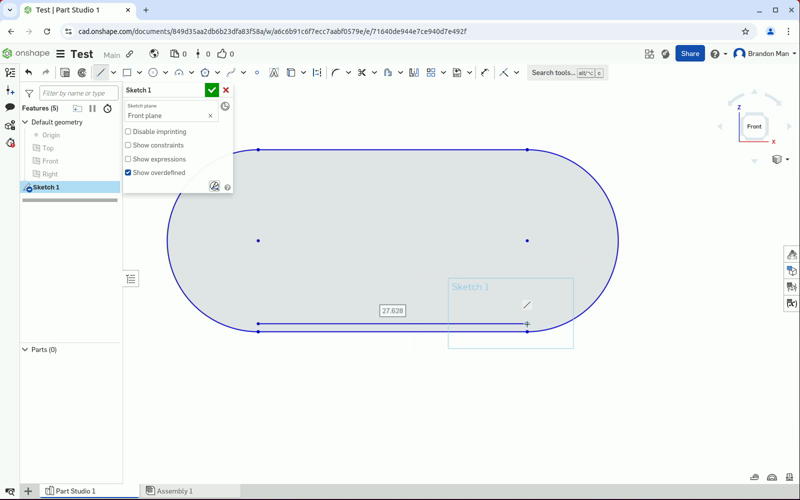
scroll(-6)
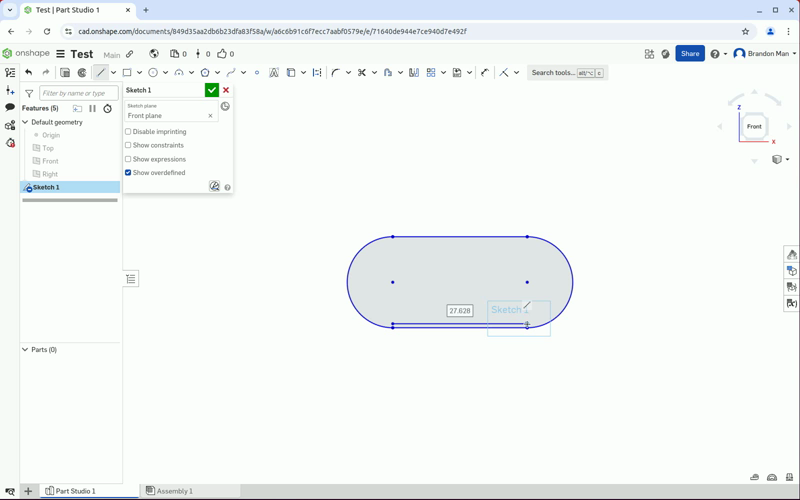
key_up(shift)
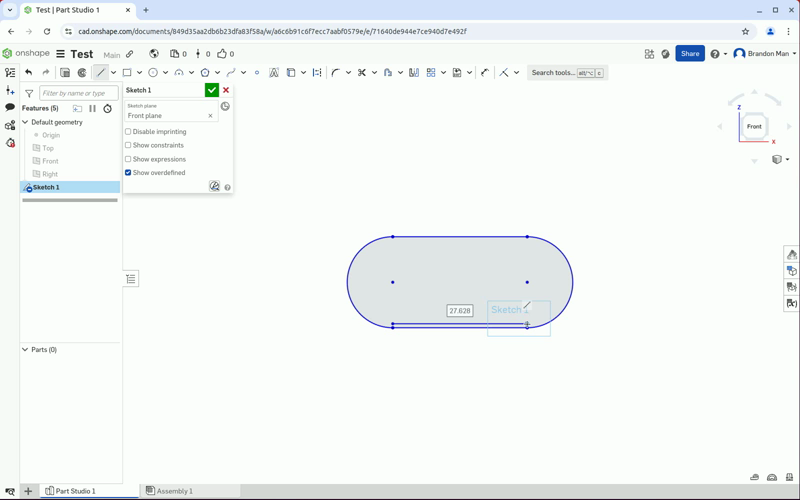
key(esc)
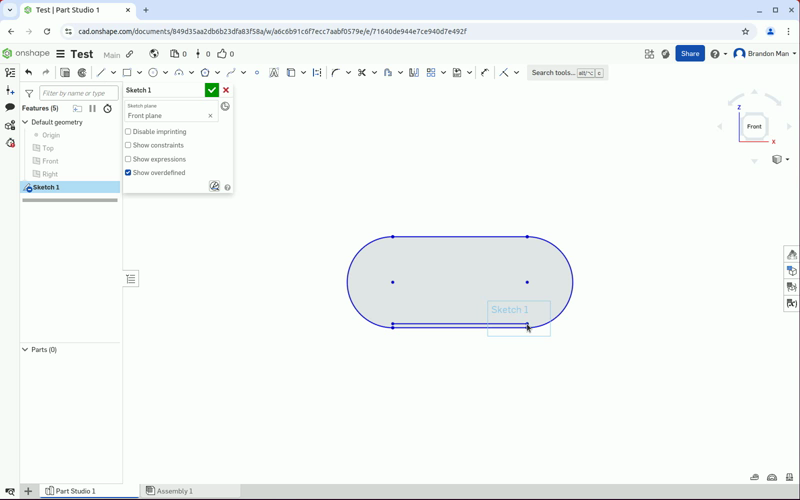
key(a)
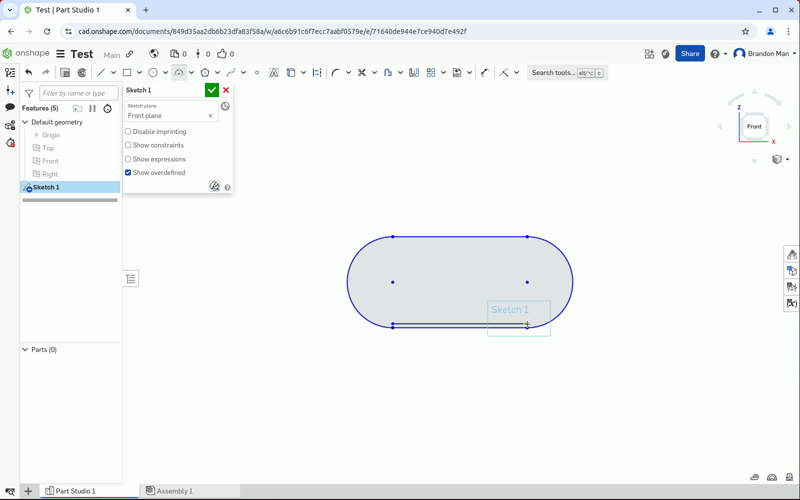
mouse_move(527, 323)
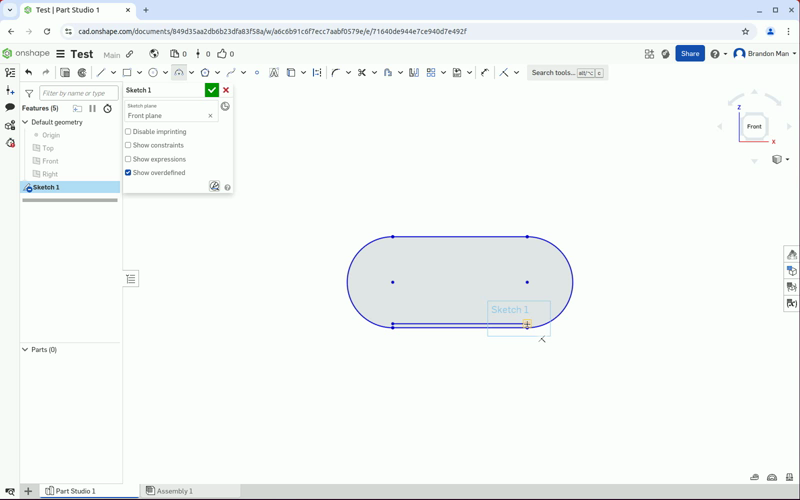
scroll(6)
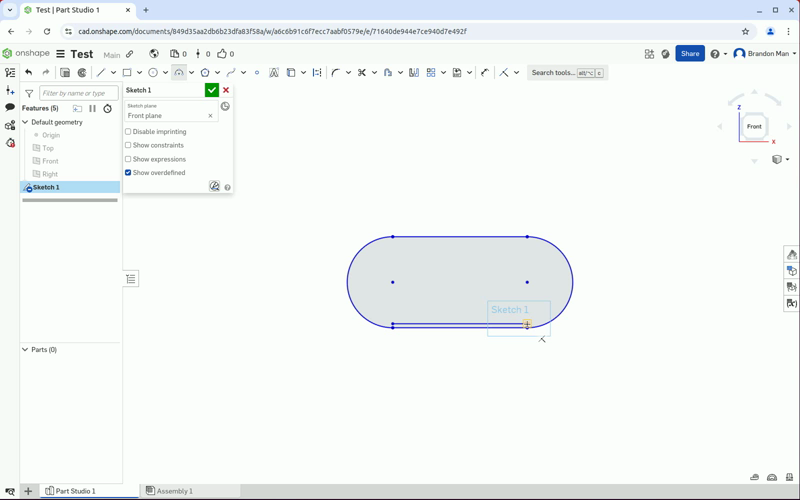
scroll(6)
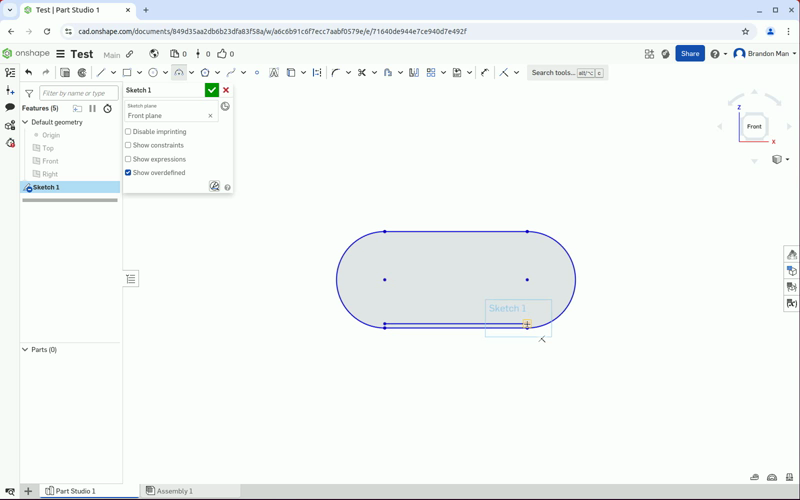
scroll(6)
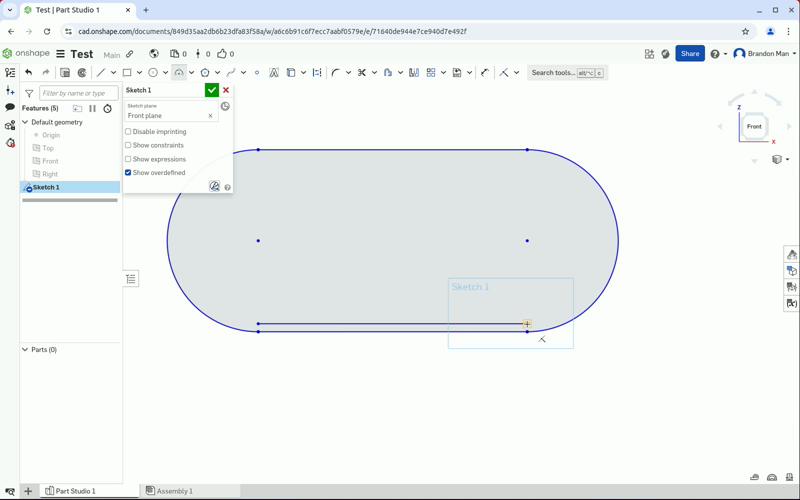
scroll(6)
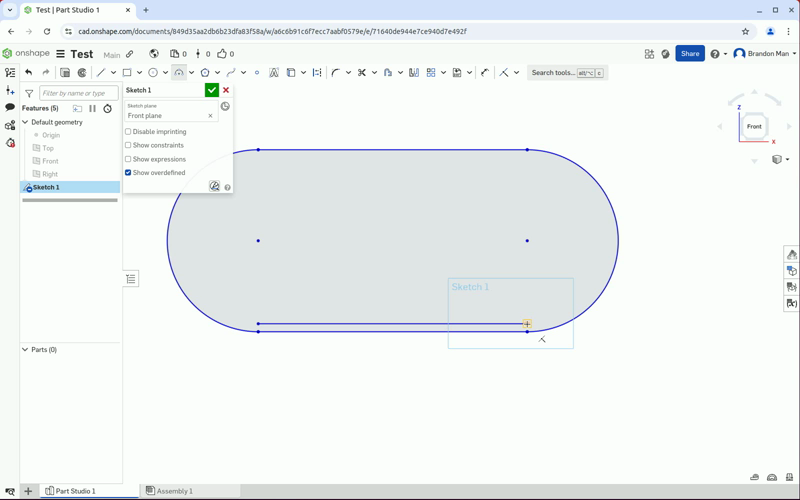
scroll(6)
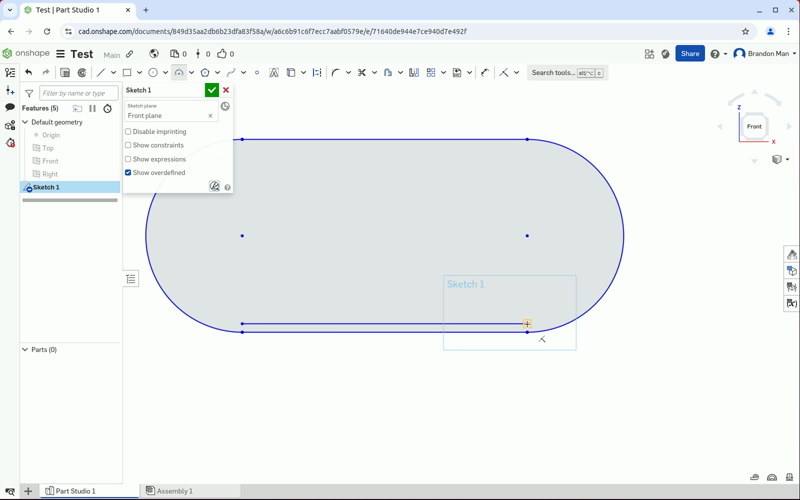
scroll(6)
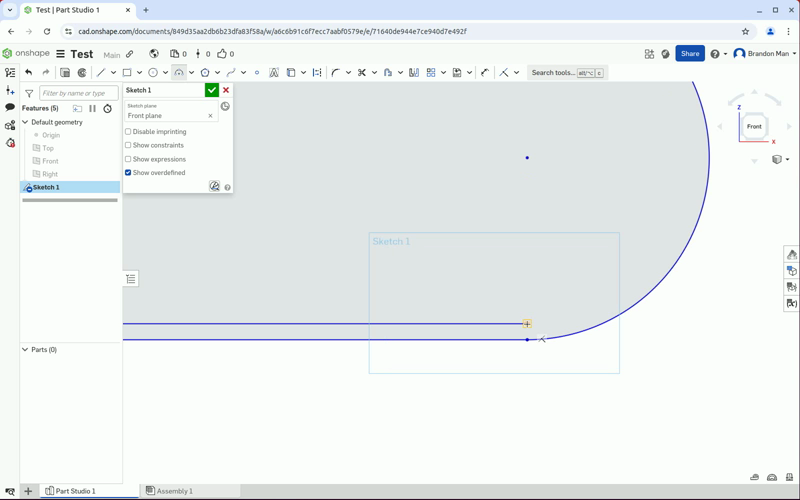
scroll(6)
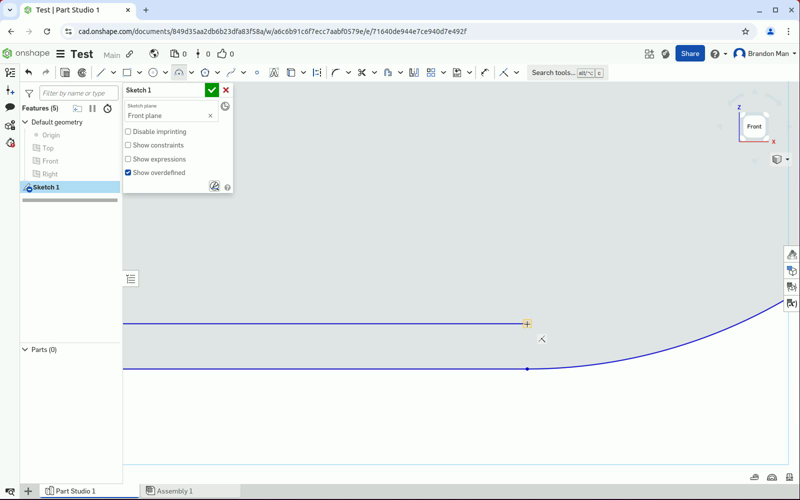
click(527, 323)
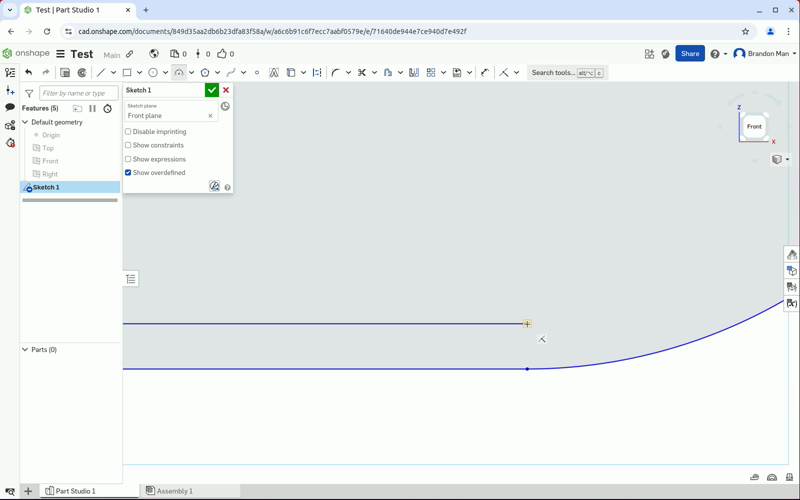
scroll(-6)
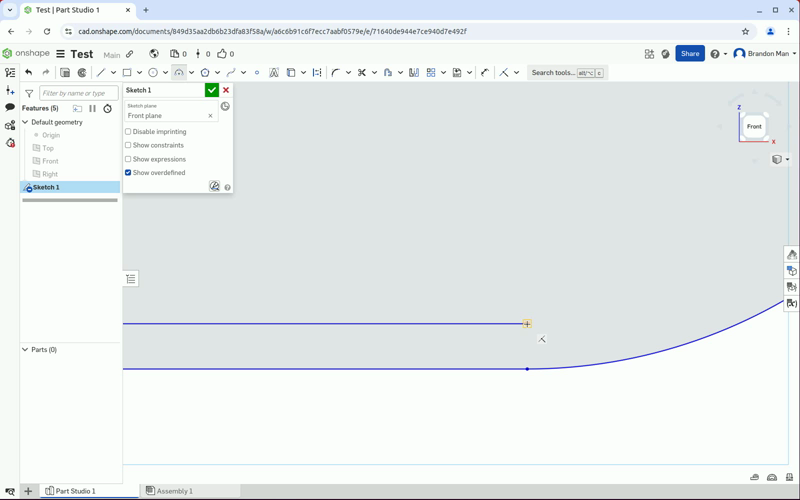
scroll(-6)
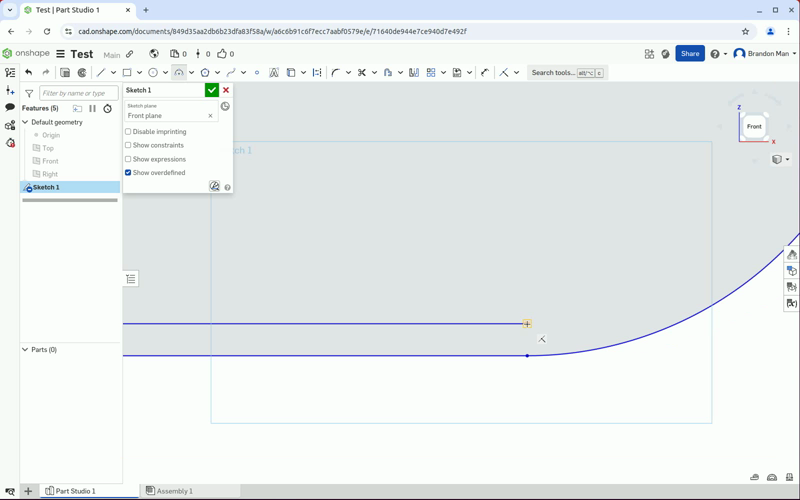
scroll(-6)
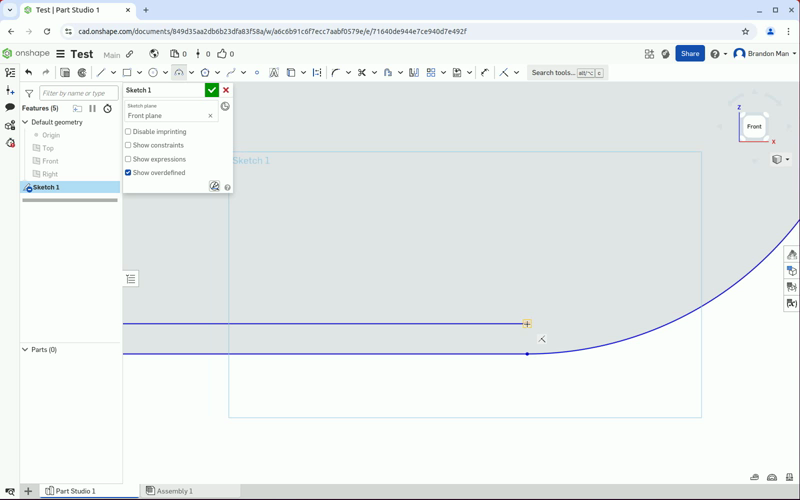
scroll(-6)
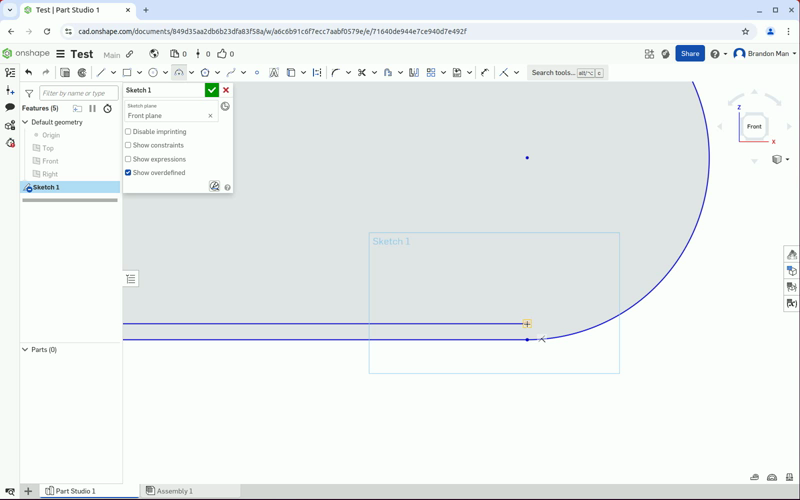
scroll(-6)
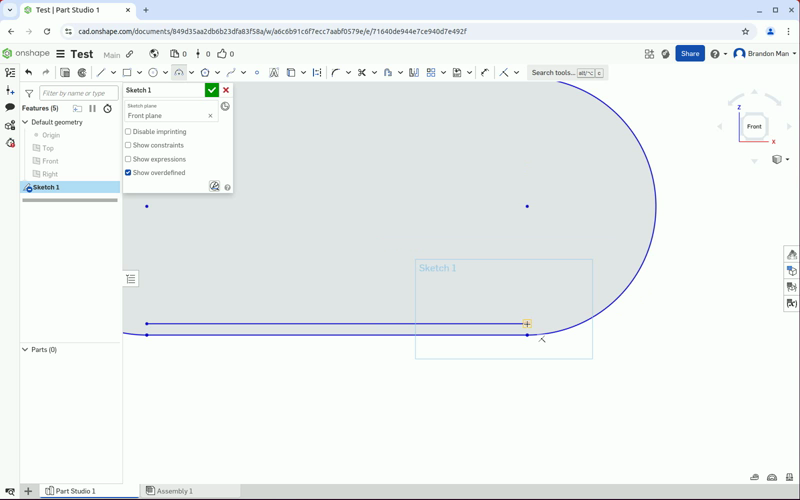
scroll(-6)
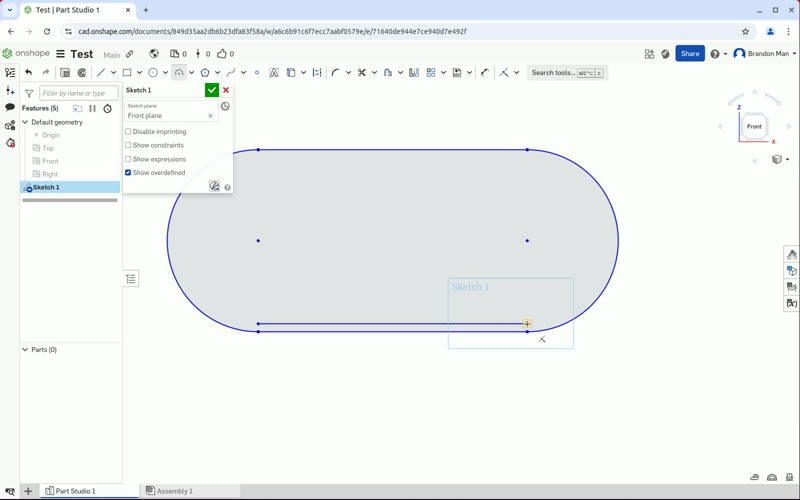
scroll(-6)
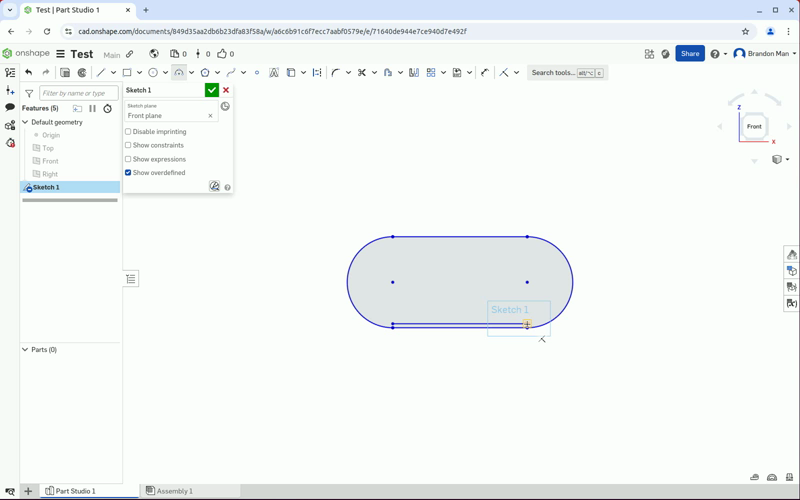
key_down(shift)
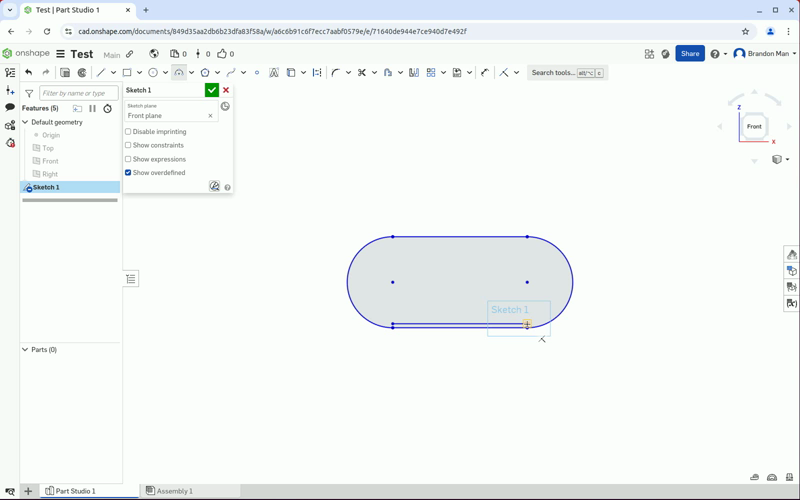
mouse_move(527, 240)
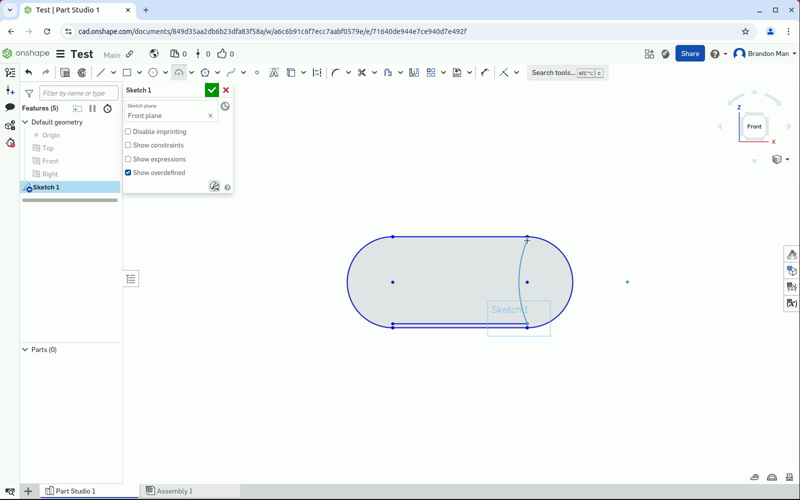
scroll(6)
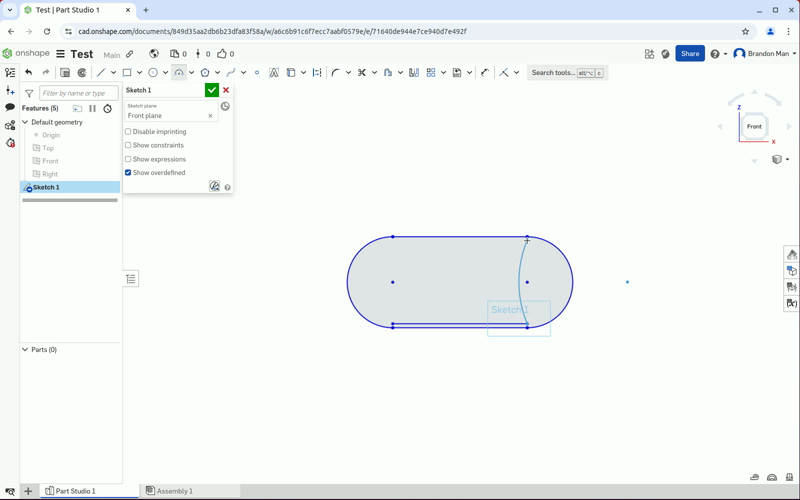
scroll(6)
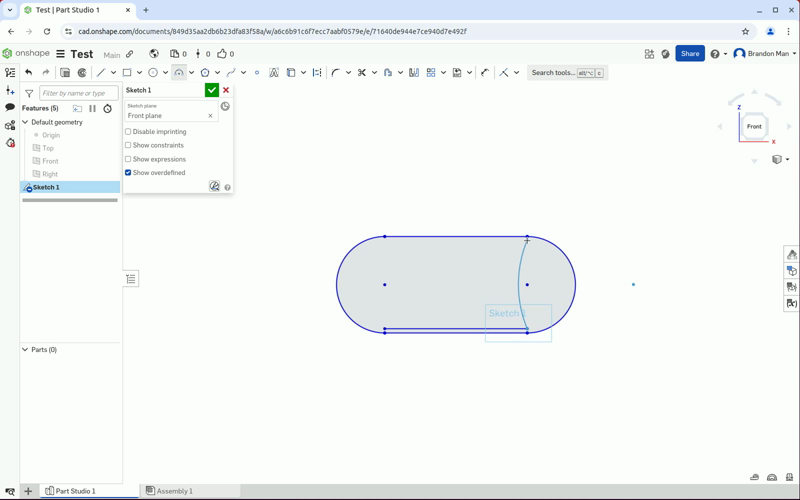
scroll(6)
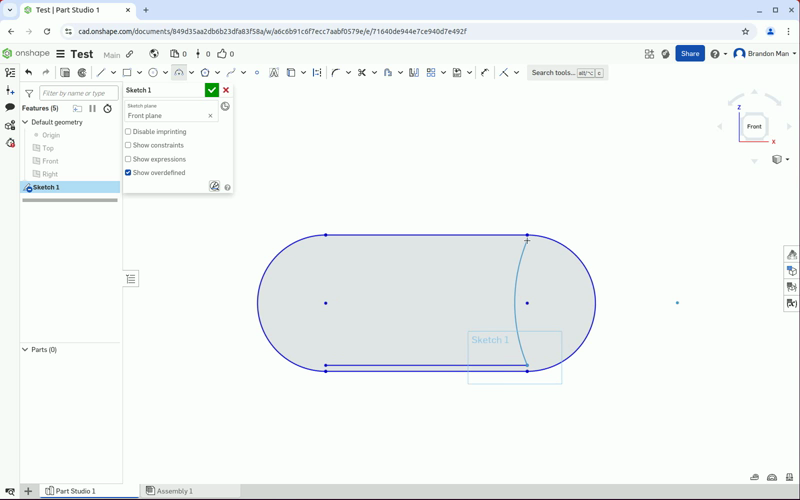
scroll(6)
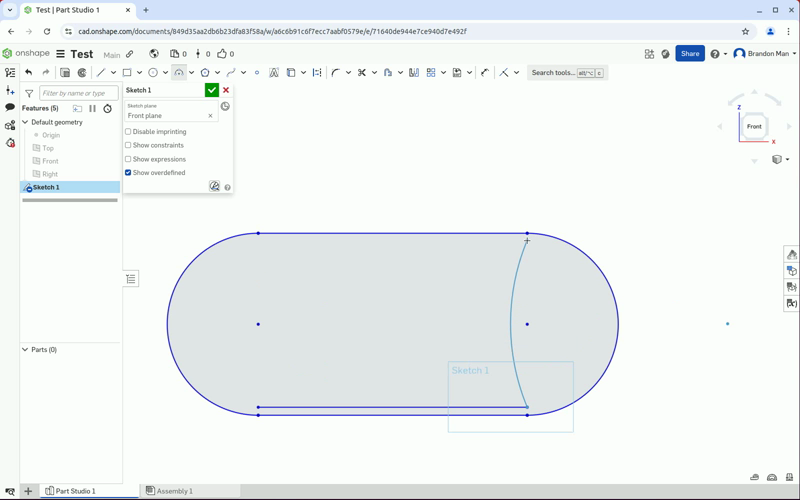
scroll(6)
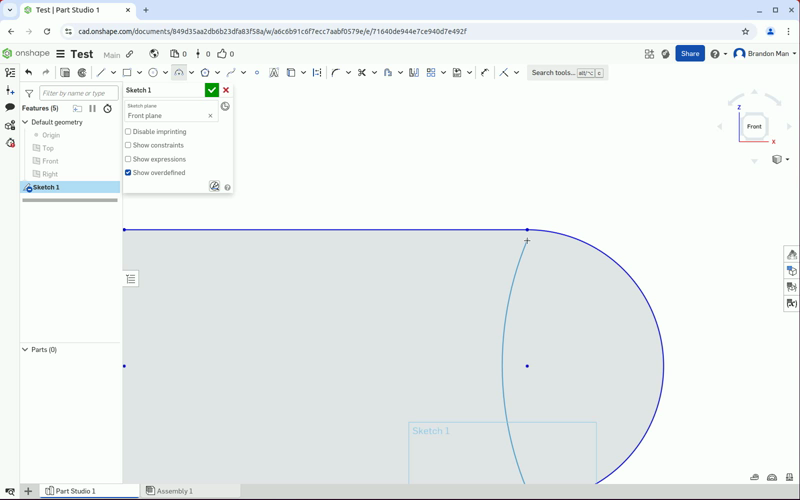
scroll(6)
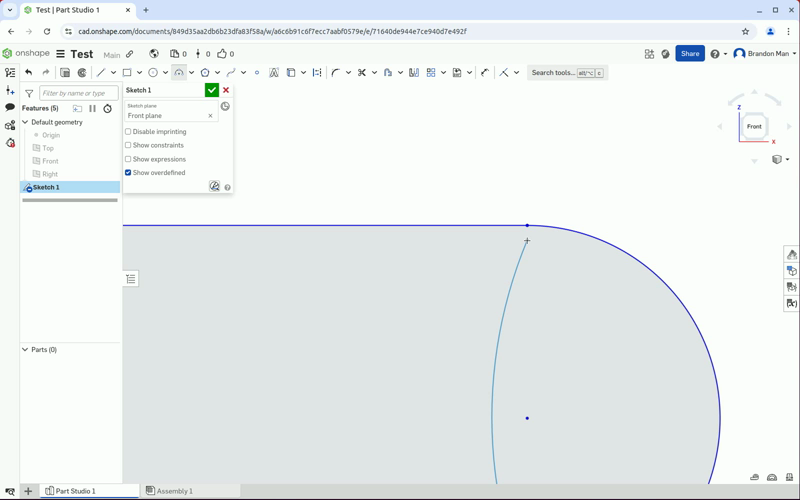
scroll(6)
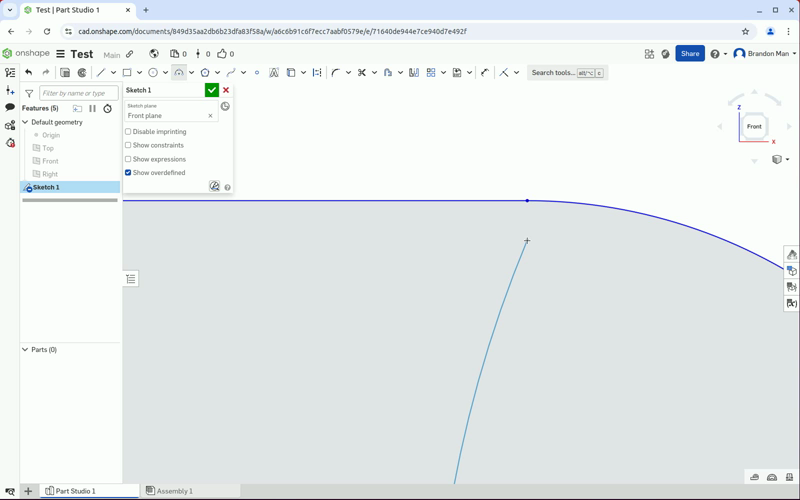
click(527, 240)
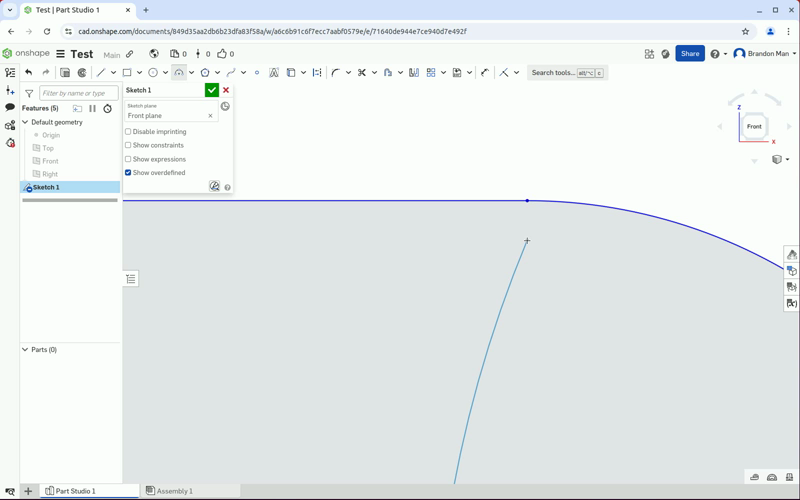
scroll(-6)
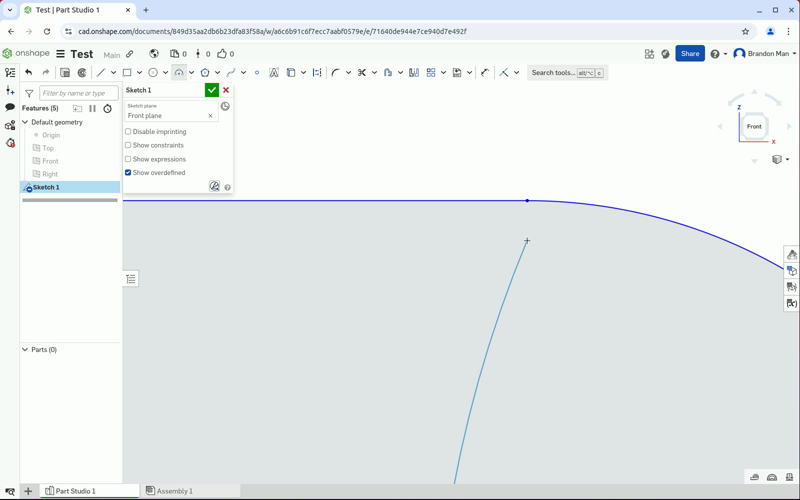
scroll(-6)
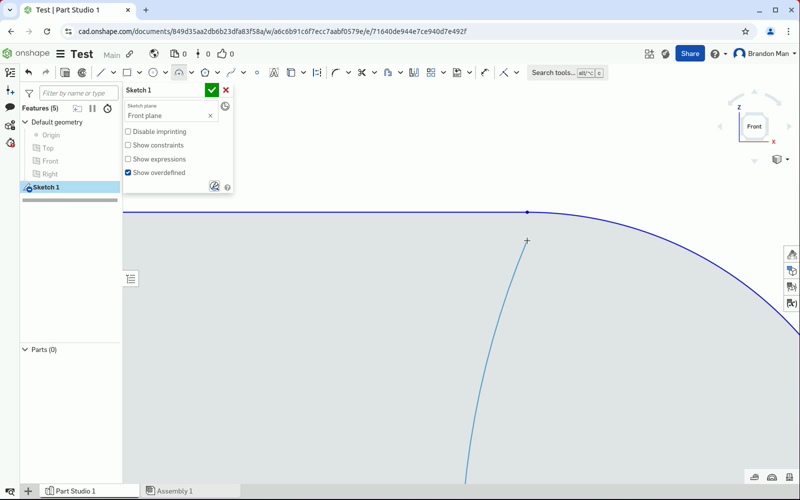
scroll(-6)
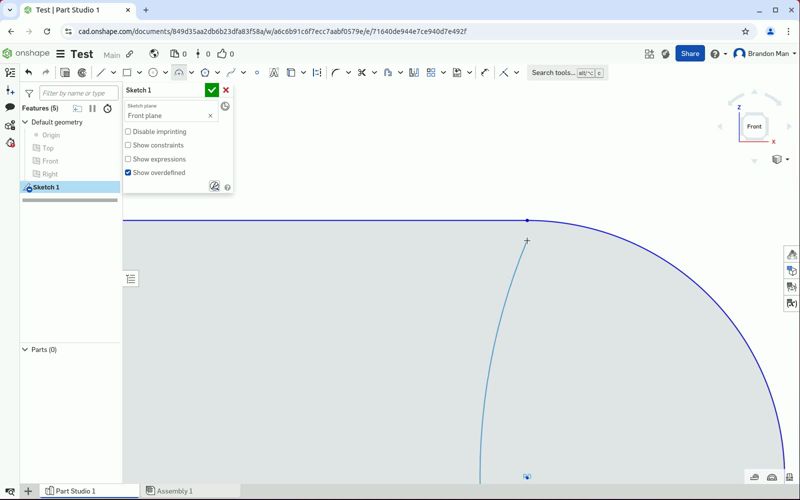
scroll(-6)
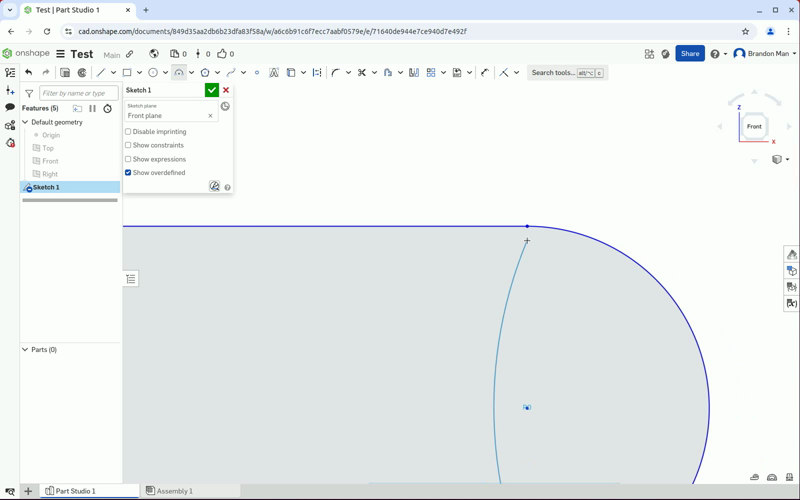
scroll(-6)
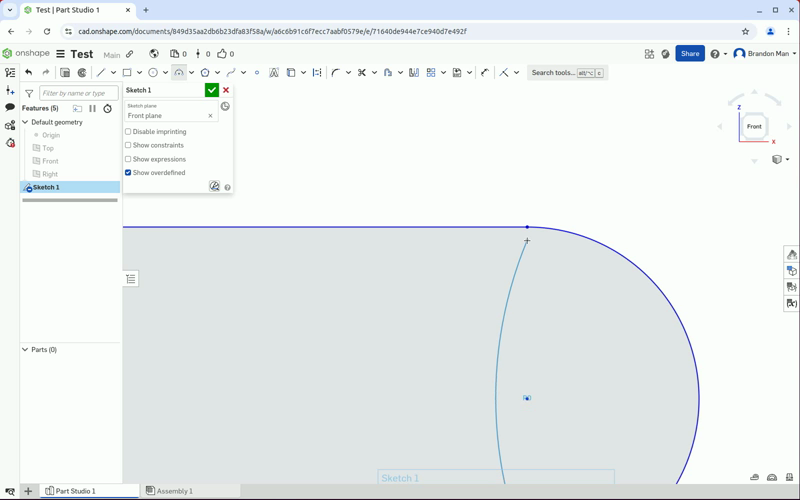
scroll(-6)
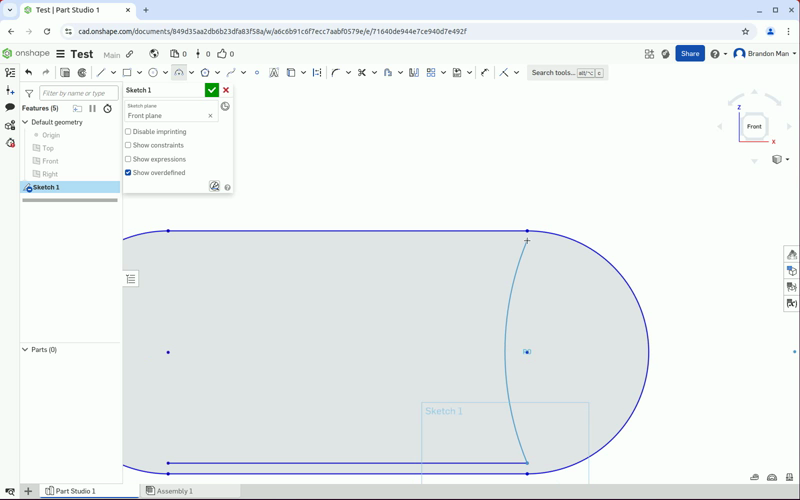
scroll(-6)
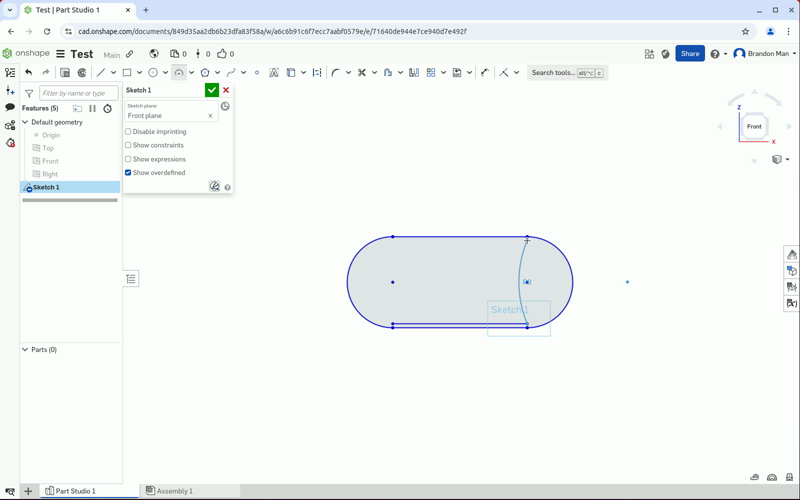
mouse_move(568, 282)
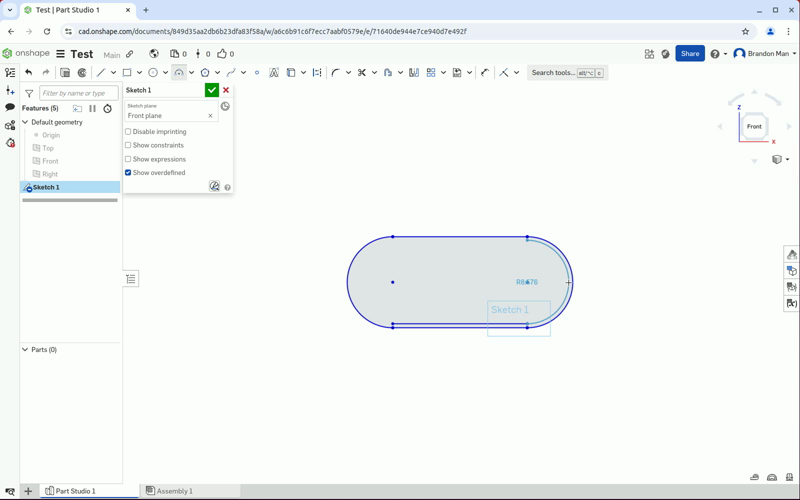
scroll(6)
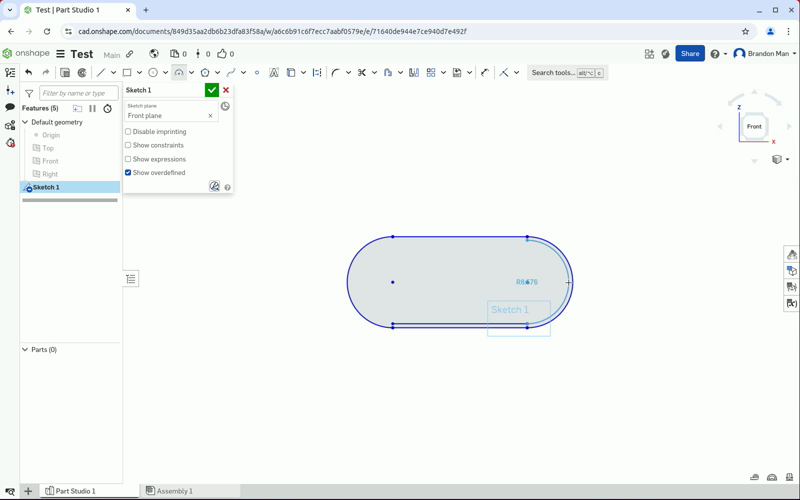
scroll(6)
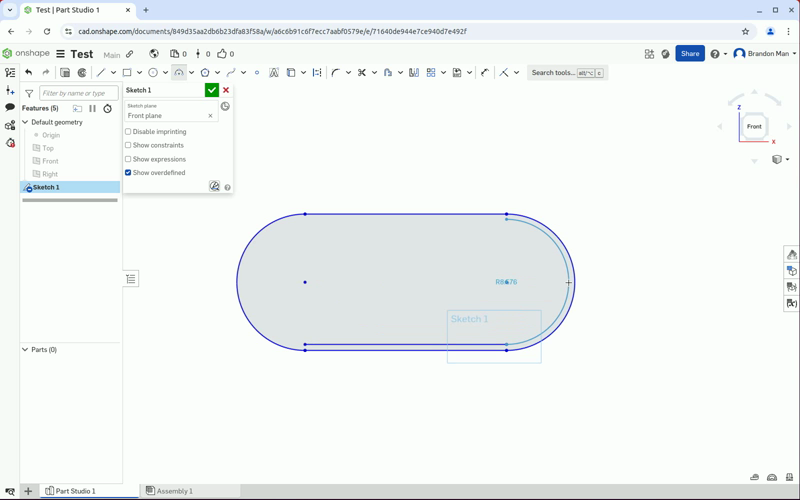
scroll(6)
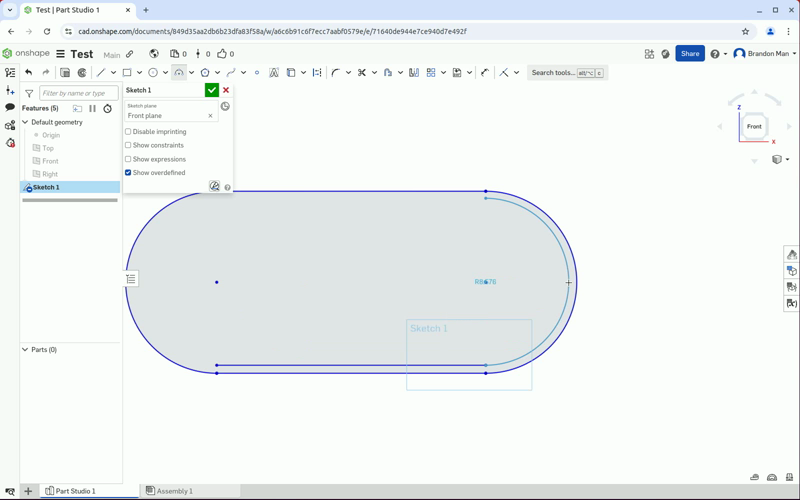
scroll(6)
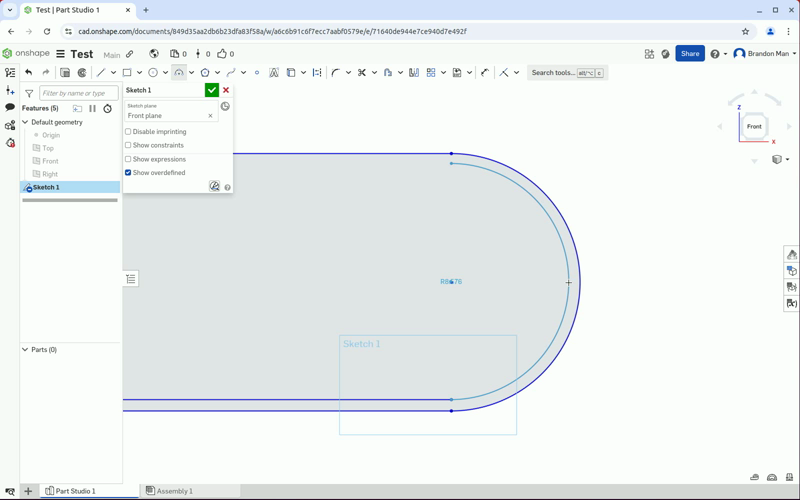
scroll(6)
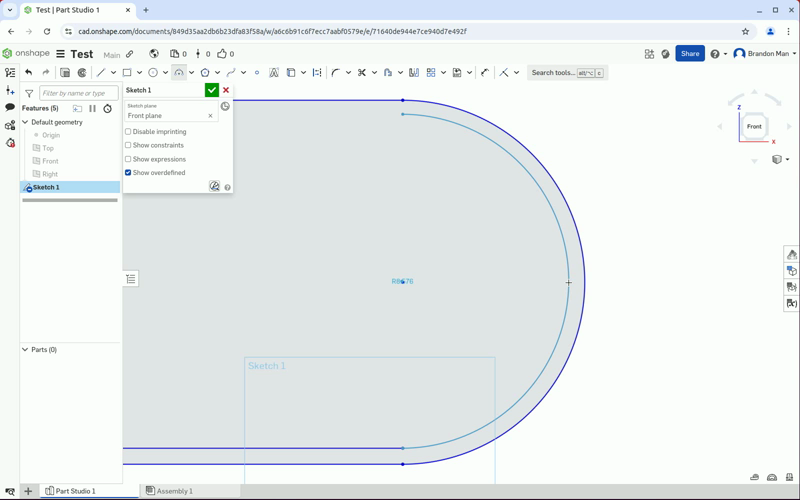
scroll(6)
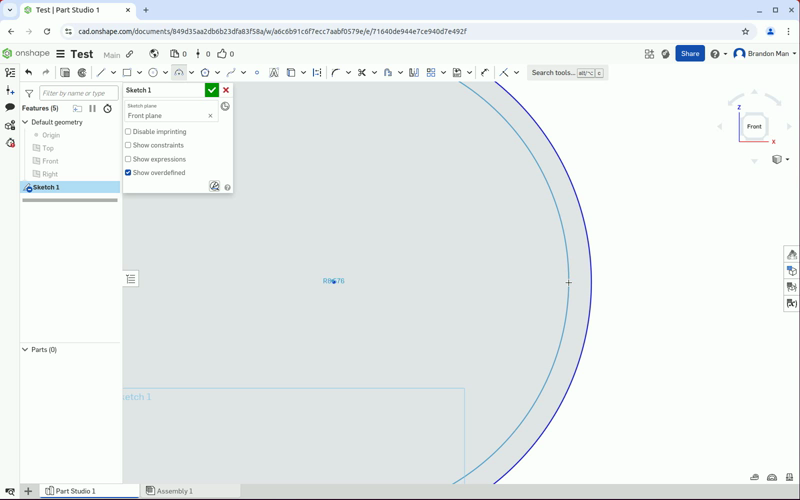
scroll(6)
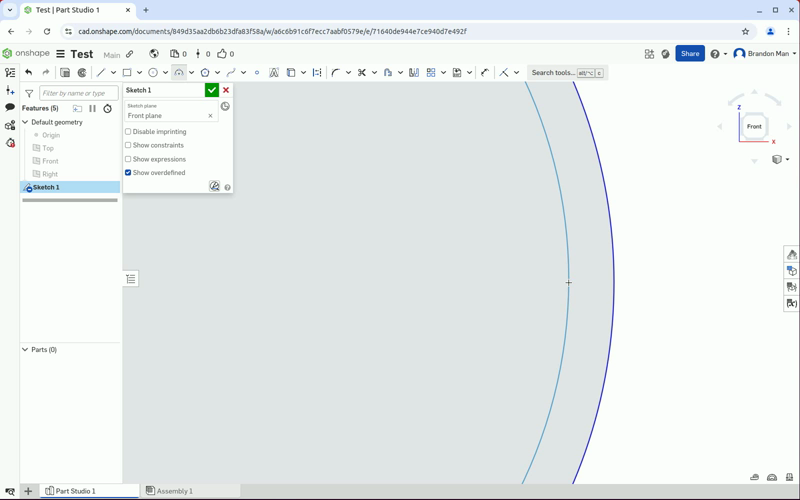
click(568, 282)
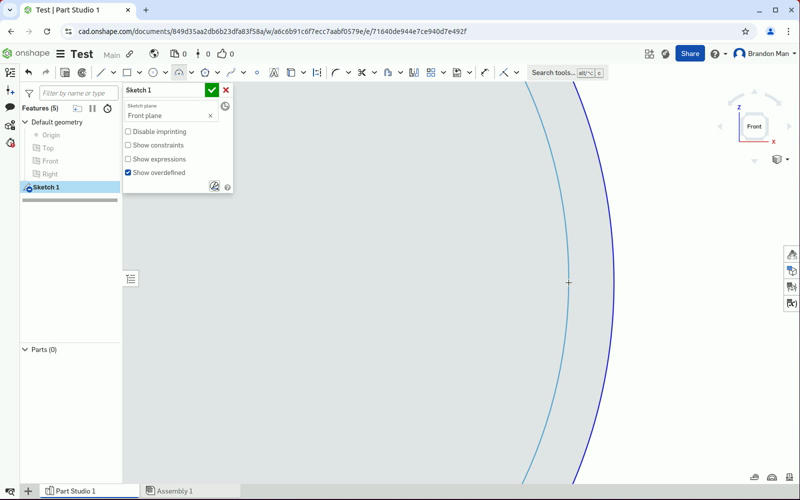
scroll(-6)
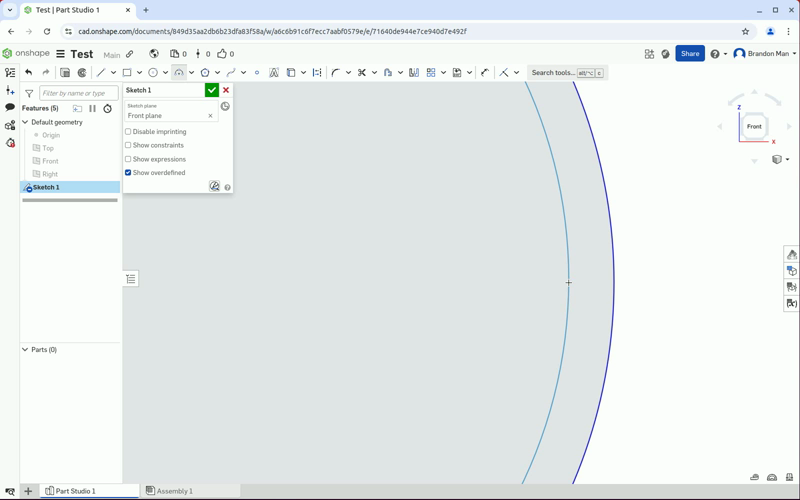
scroll(-6)
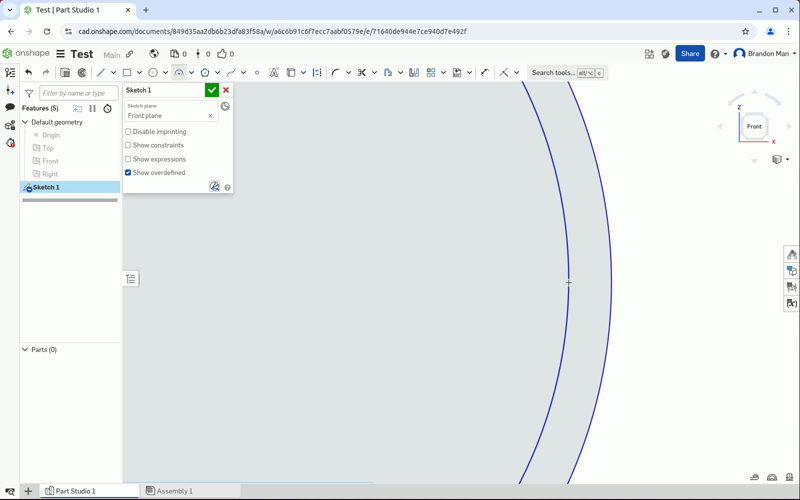
scroll(-6)
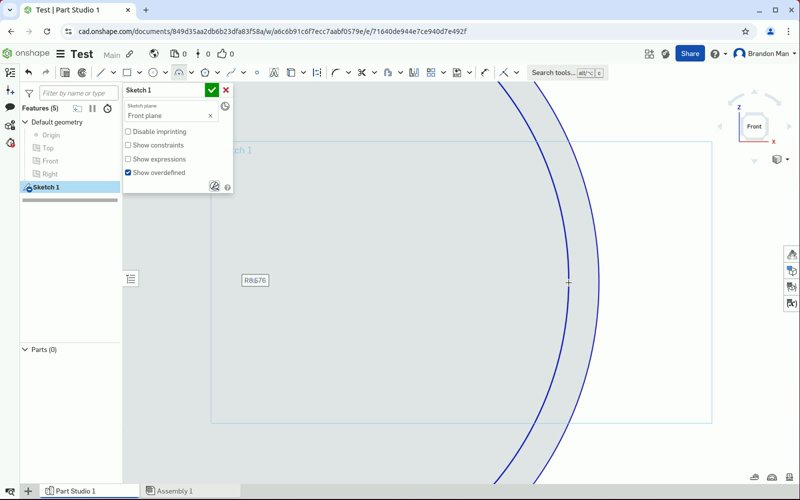
scroll(-6)
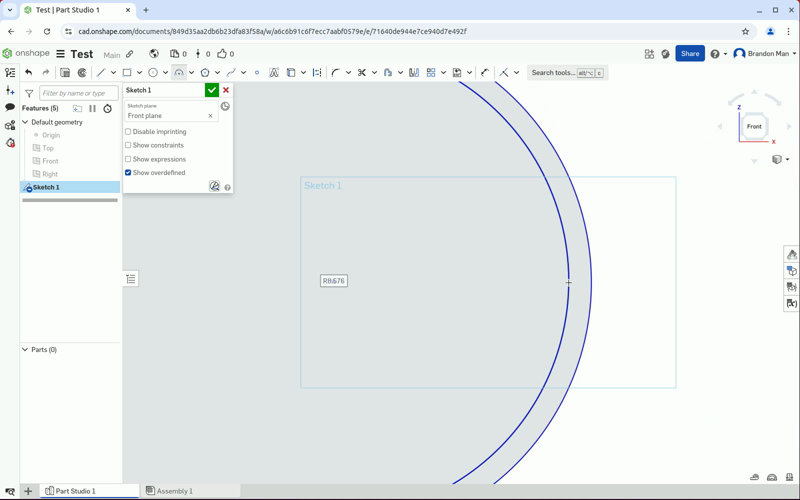
scroll(-6)
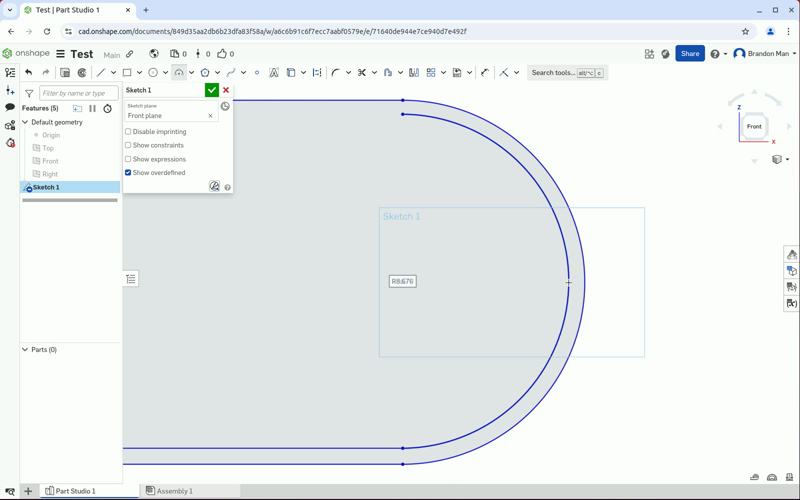
scroll(-6)
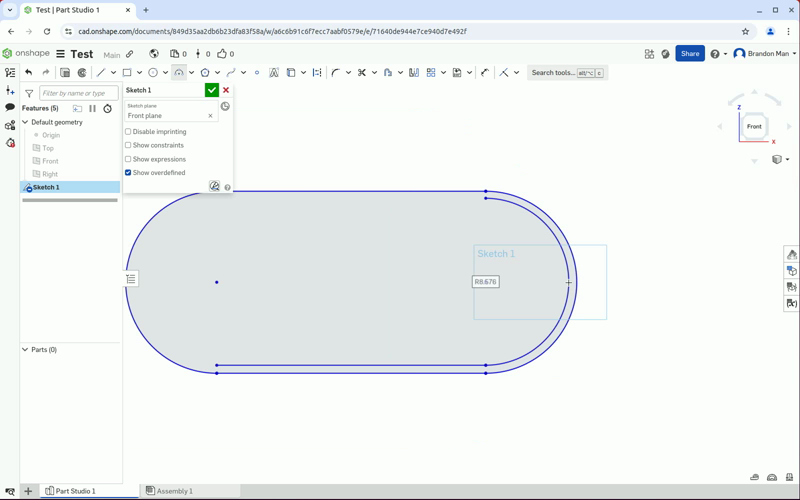
scroll(-6)
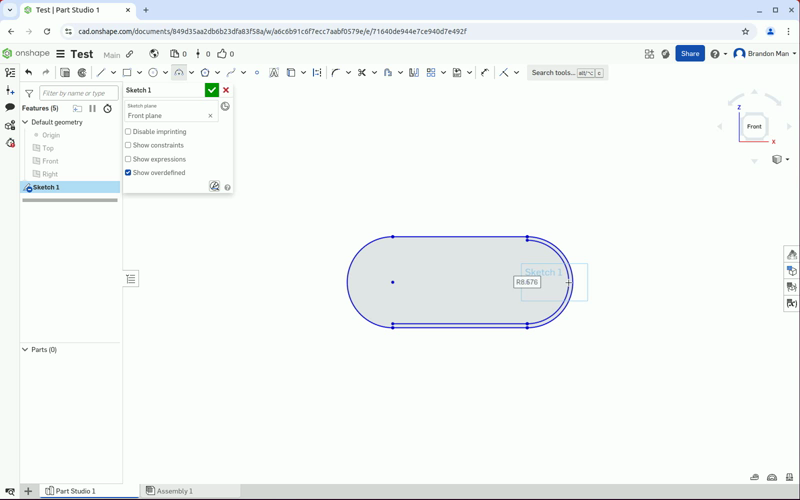
key_up(shift)
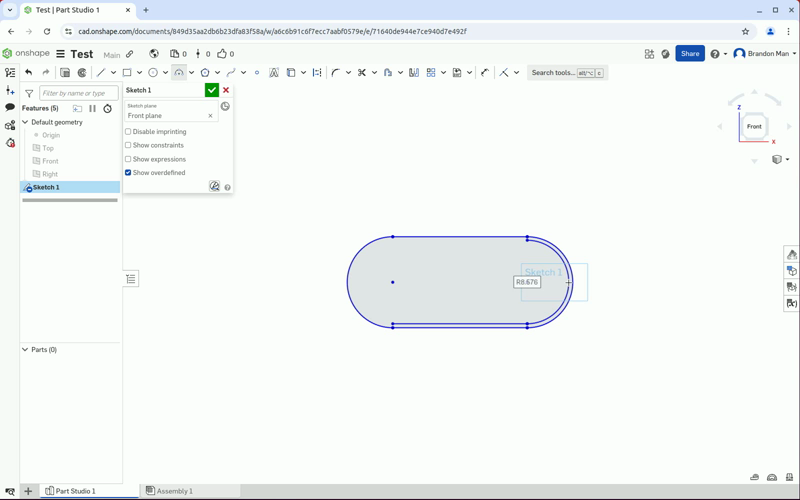
key(esc)
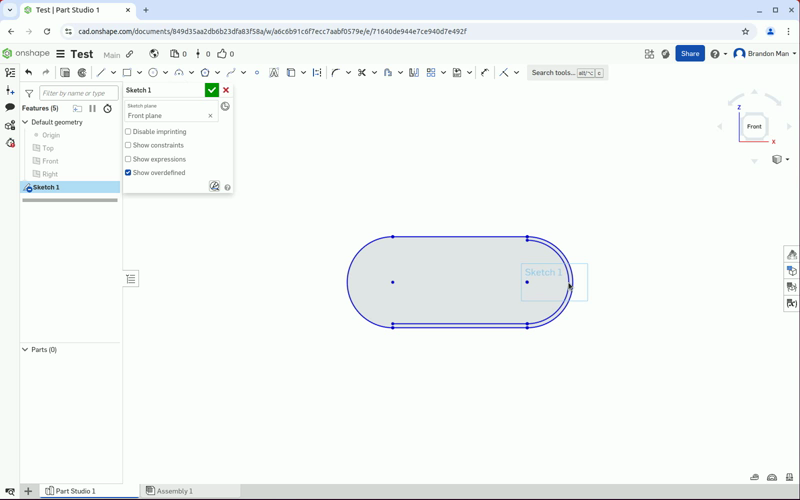
key(l)
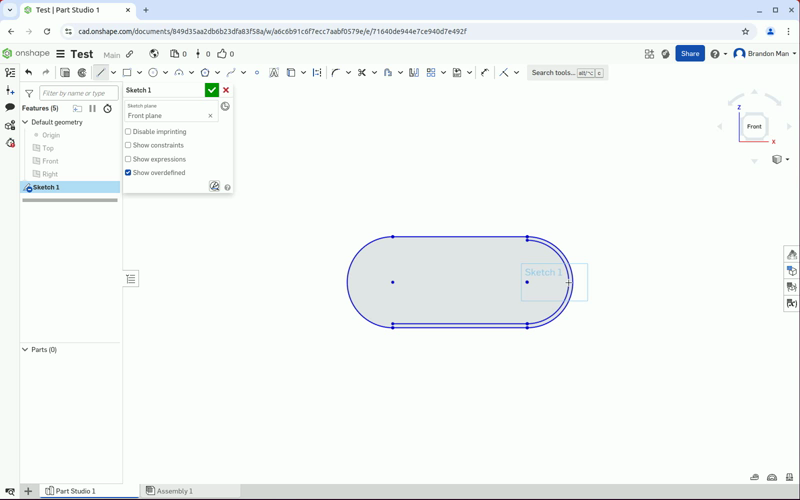
mouse_move(527, 240)
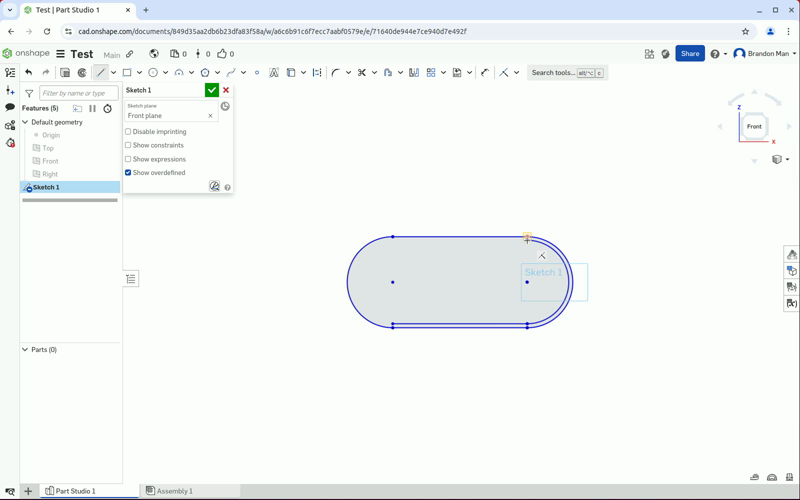
scroll(6)
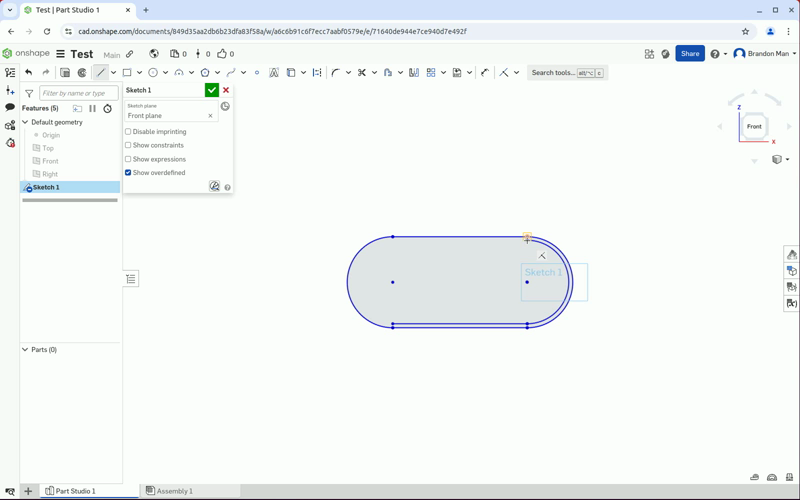
scroll(6)
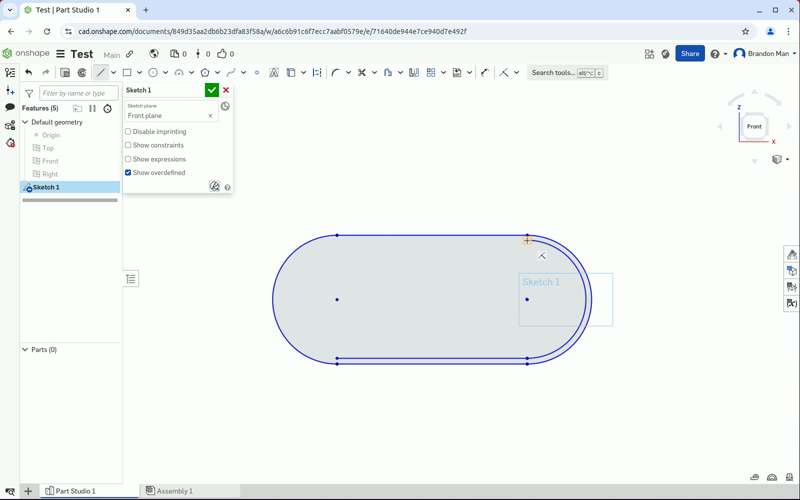
scroll(6)
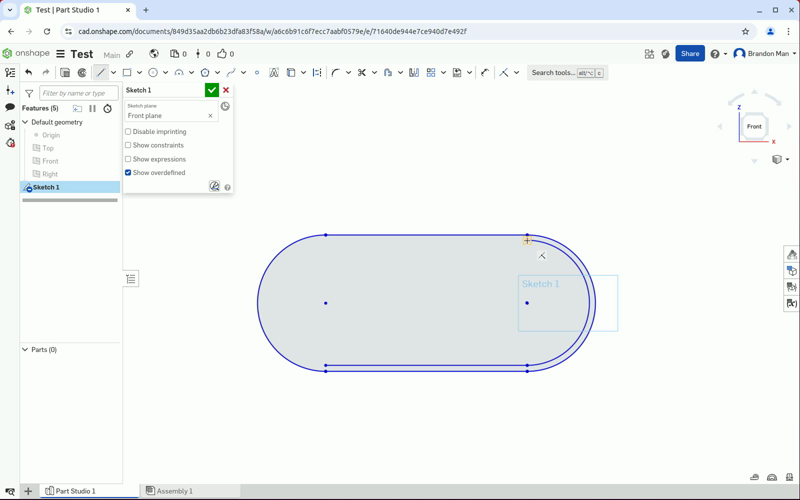
scroll(6)
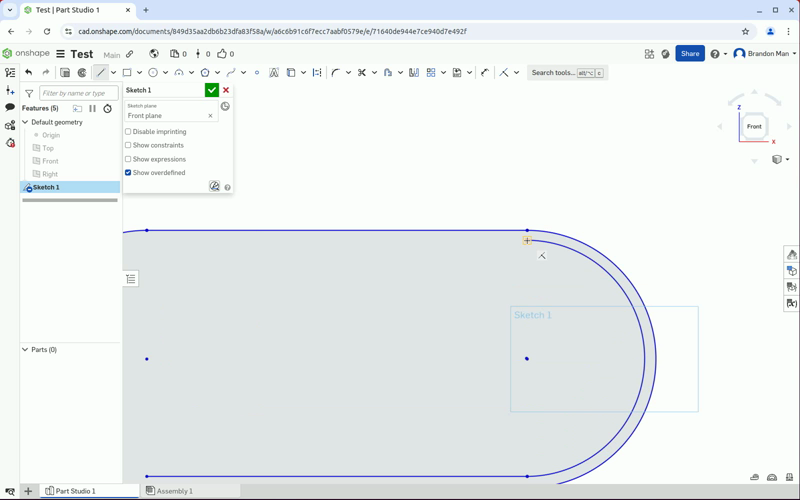
scroll(6)
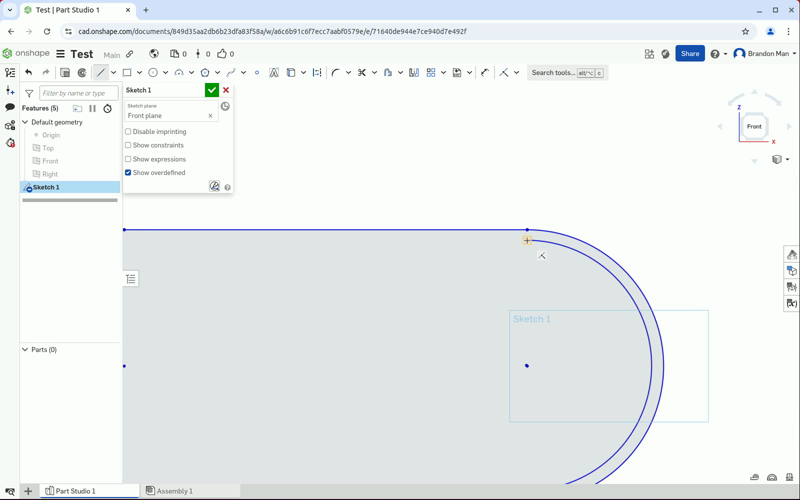
scroll(6)
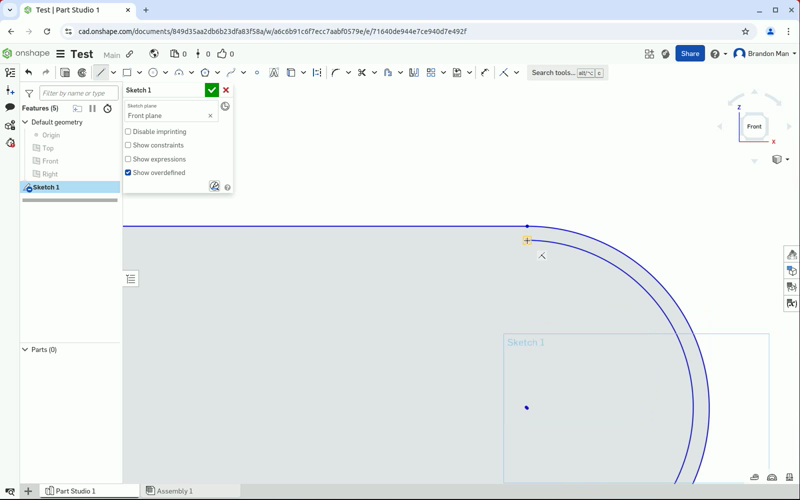
scroll(6)
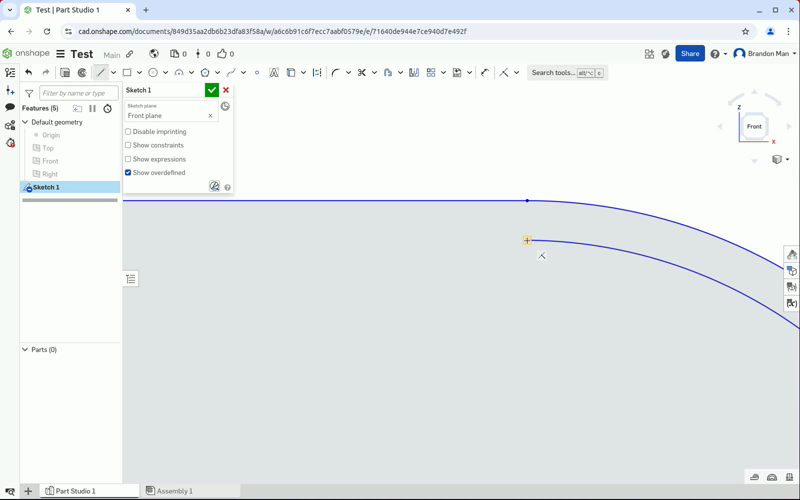
click(527, 240)
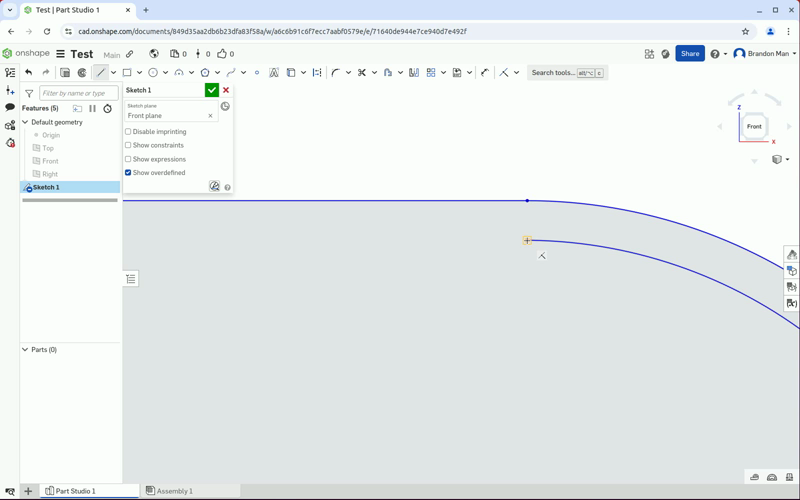
scroll(-6)
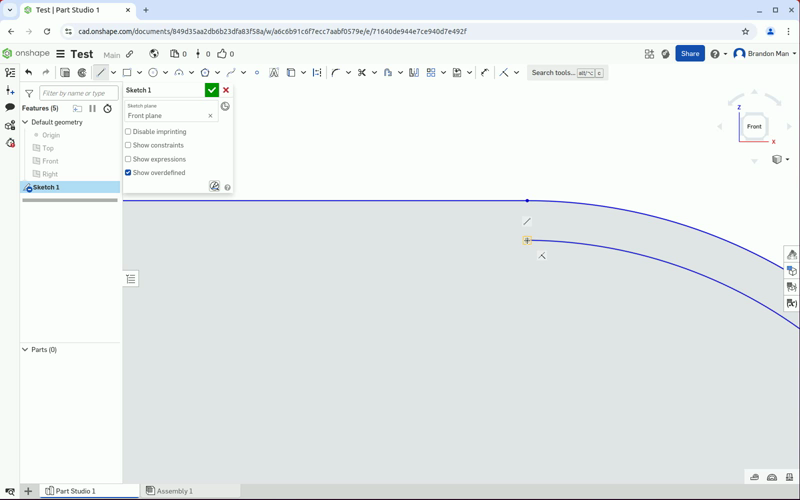
scroll(-6)
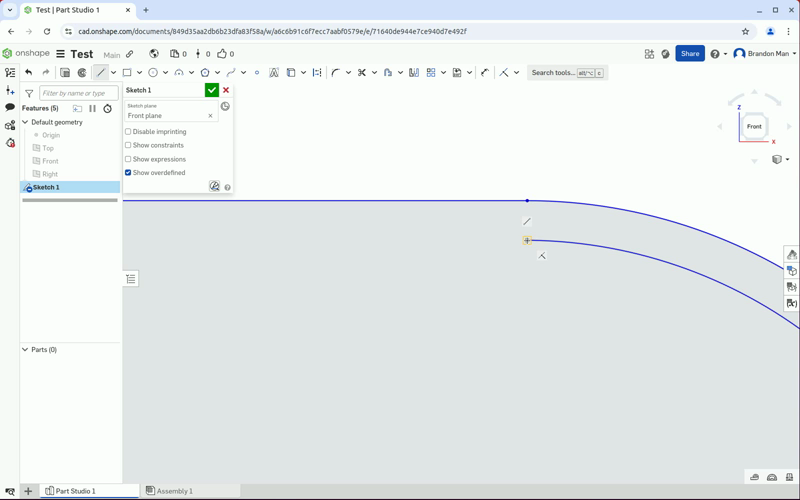
scroll(-6)
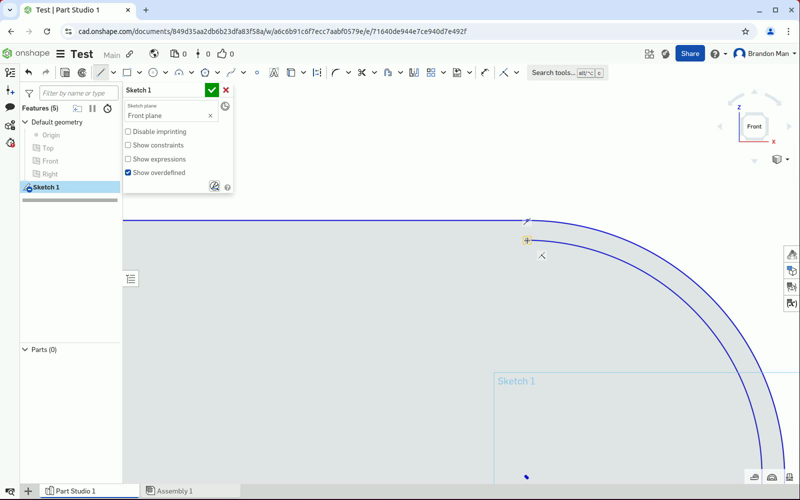
scroll(-6)
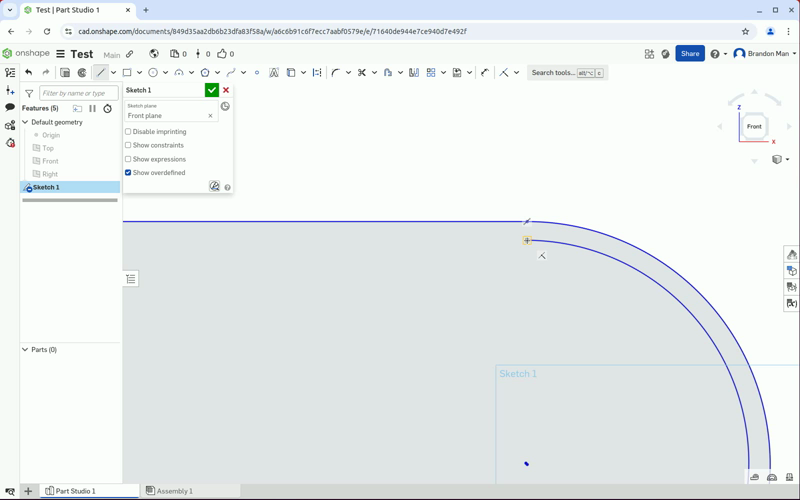
scroll(-6)
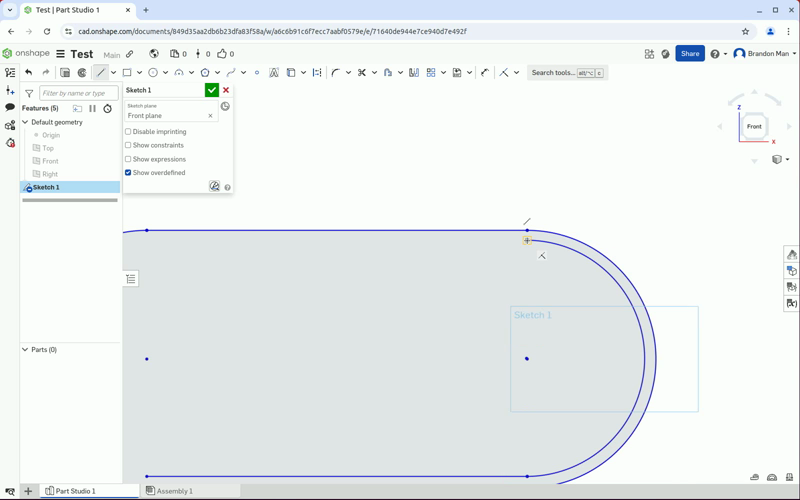
scroll(-6)
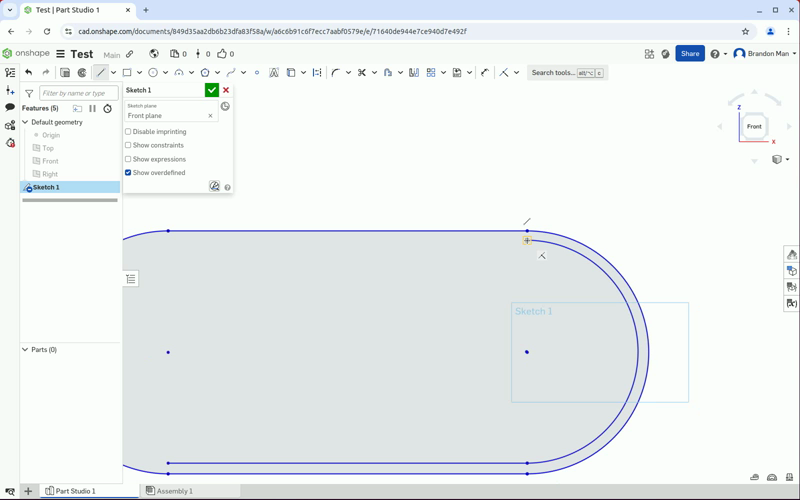
scroll(-6)
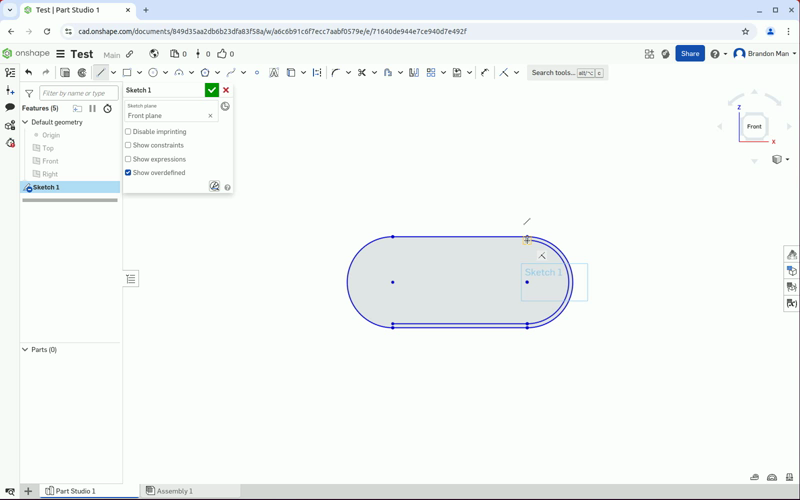
key_down(shift)
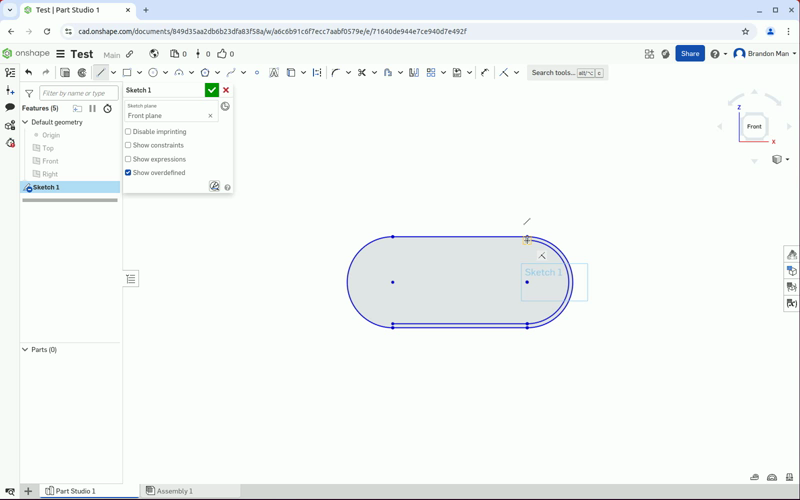
mouse_move(392, 240)
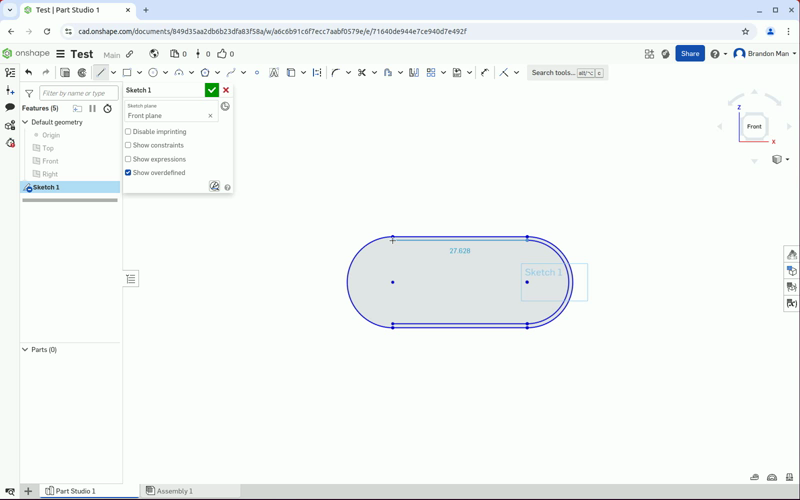
scroll(6)
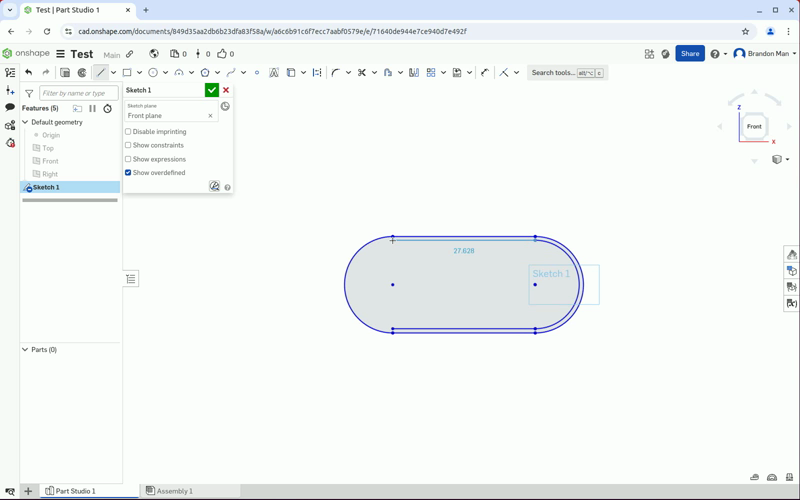
scroll(6)
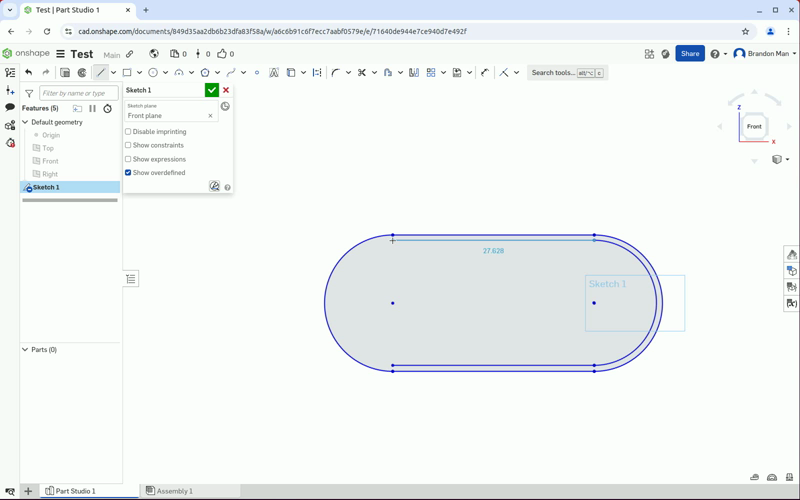
scroll(6)
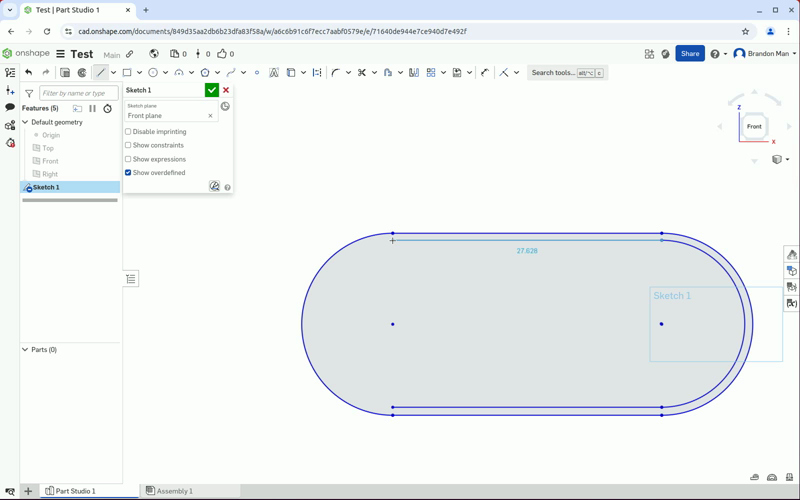
scroll(6)
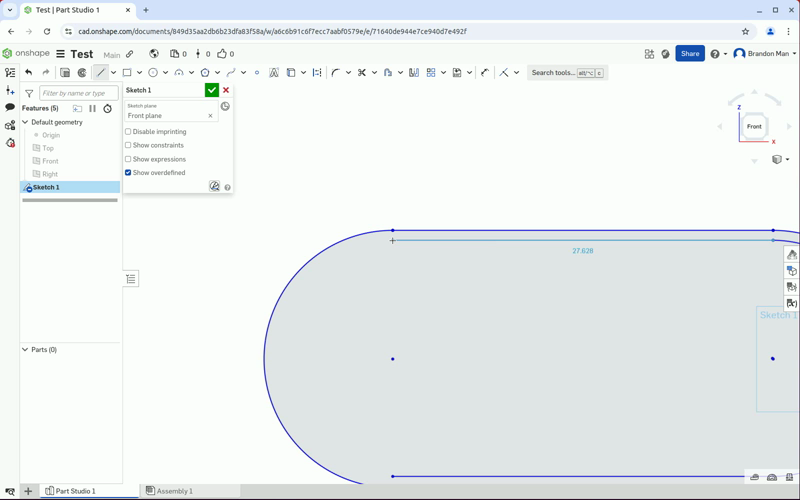
scroll(6)
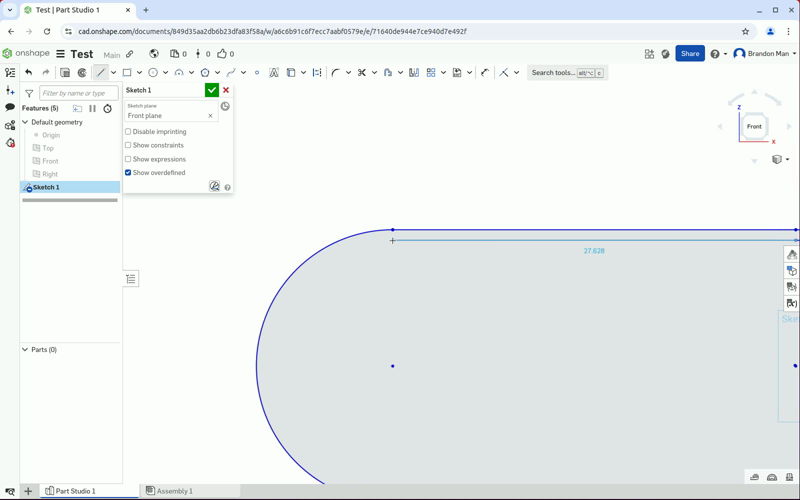
scroll(6)
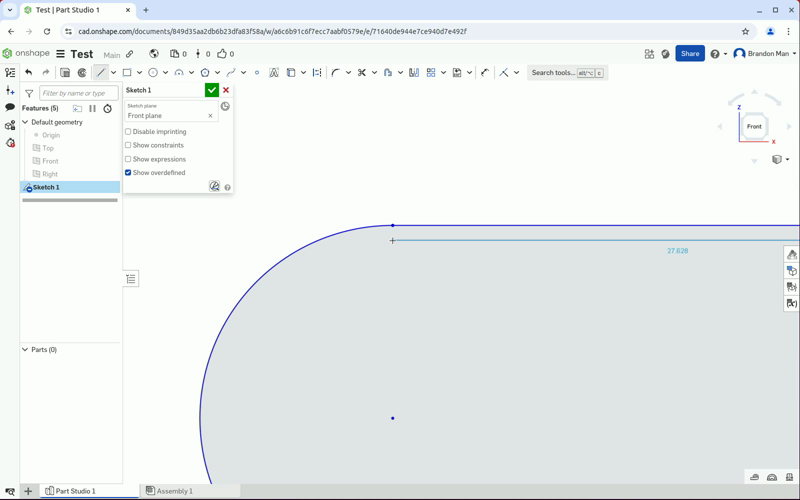
scroll(6)
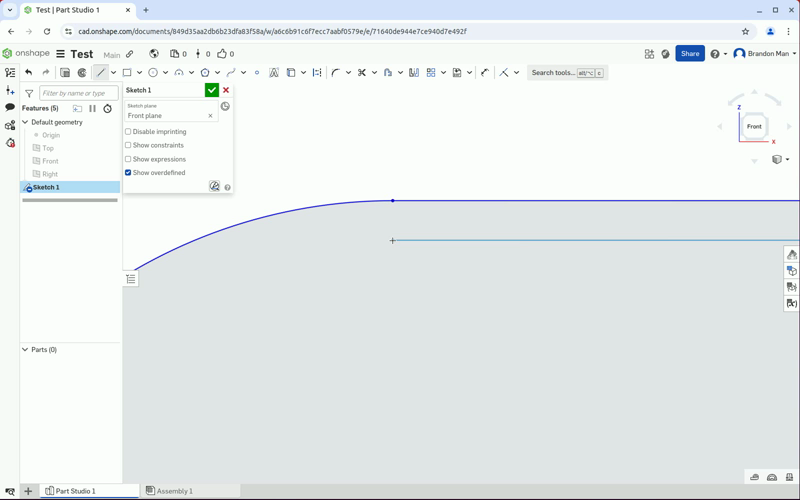
click(392, 240)
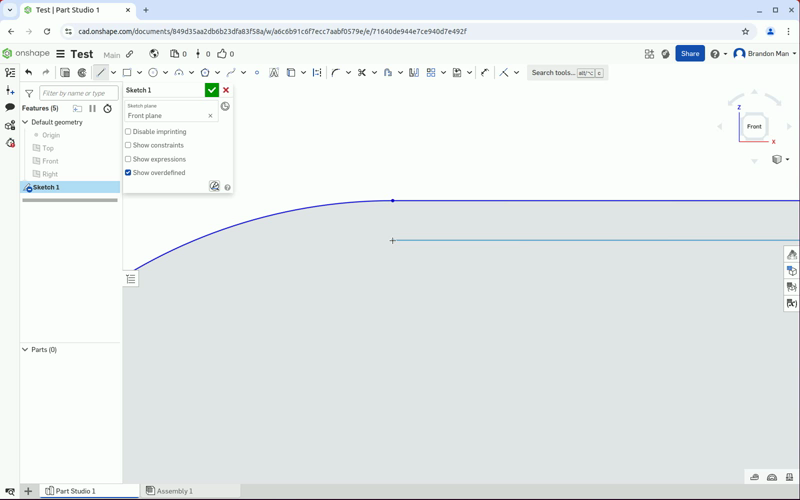
scroll(-6)
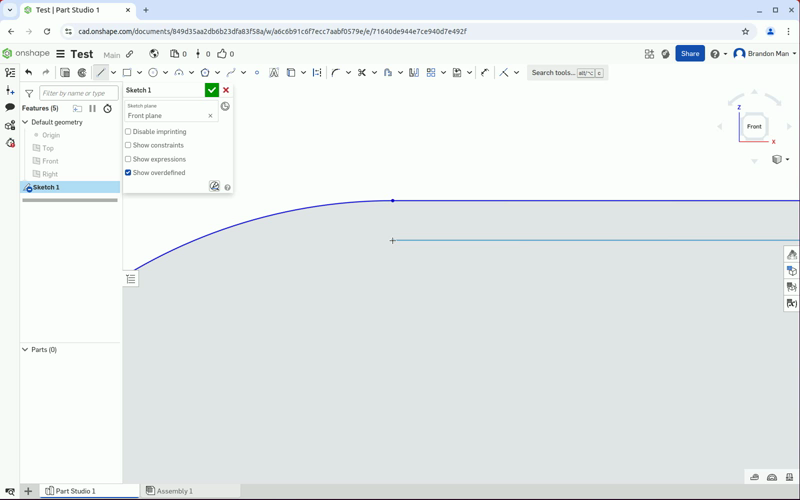
scroll(-6)
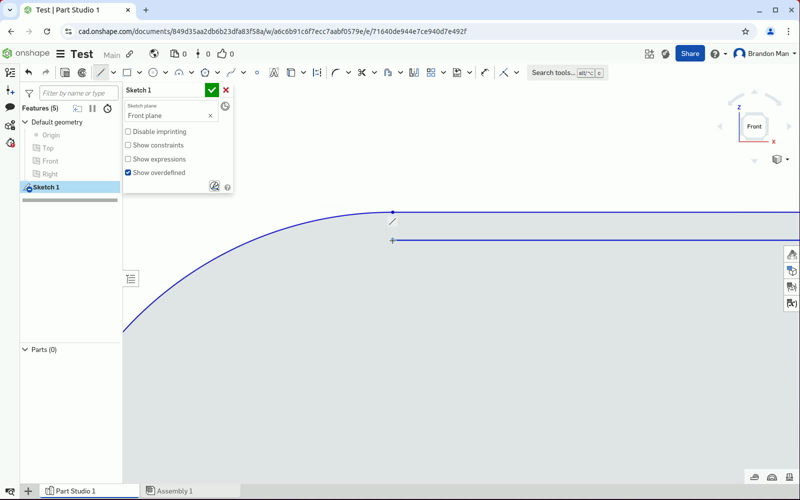
scroll(-6)
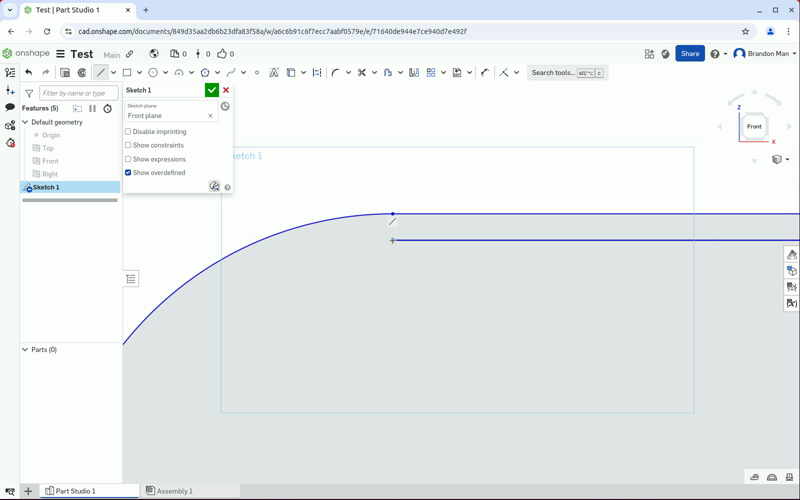
scroll(-6)
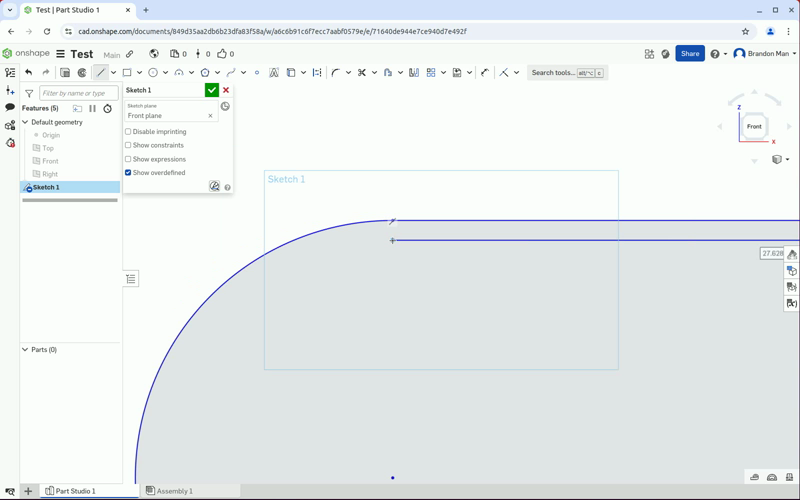
scroll(-6)
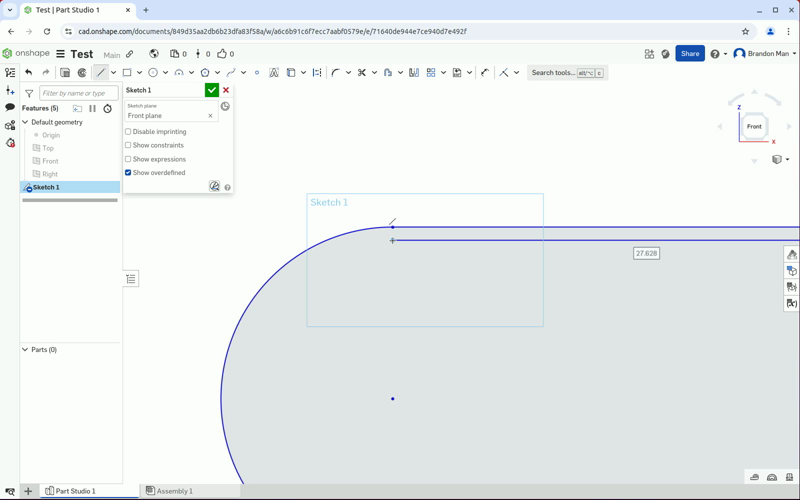
scroll(-6)
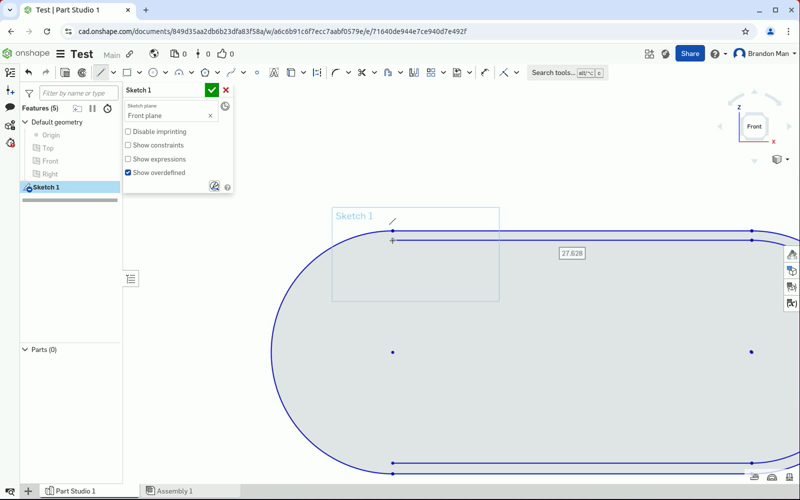
scroll(-6)
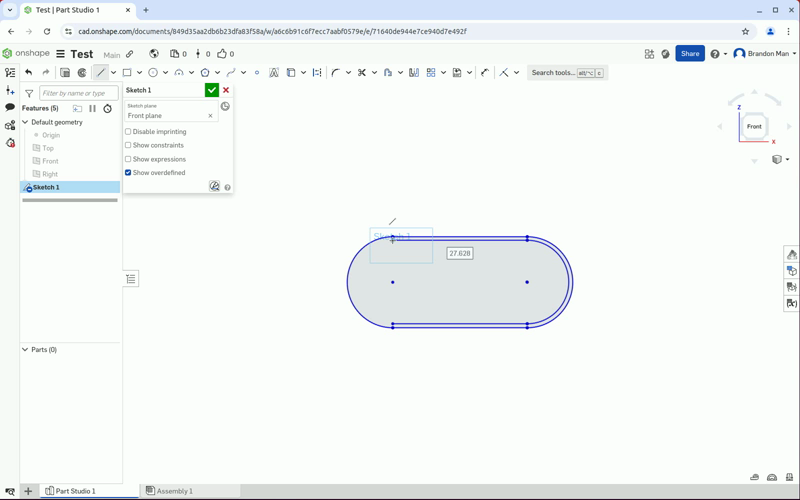
key_up(shift)
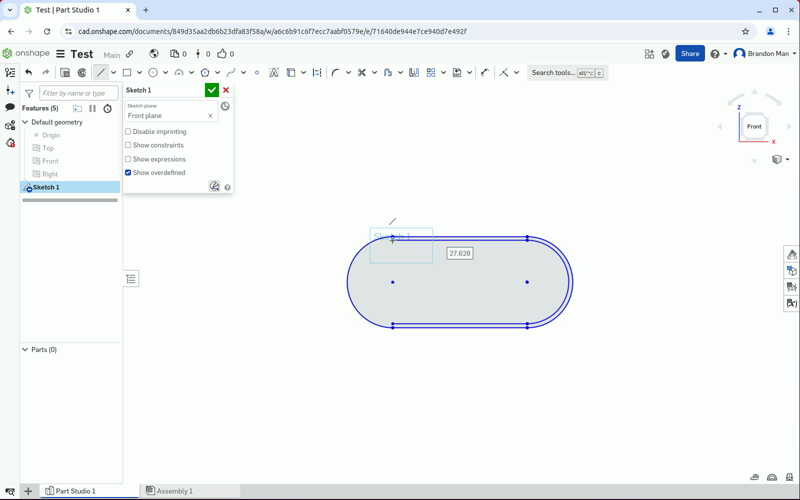
key(esc)
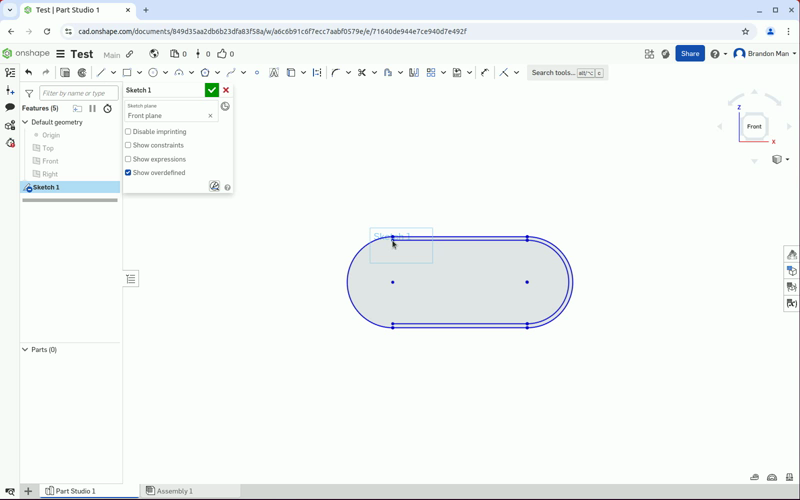
key(a)
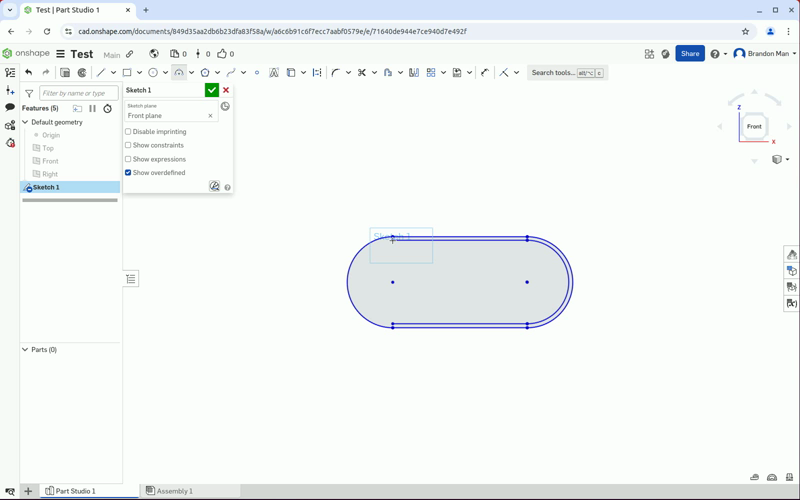
mouse_move(392, 240)
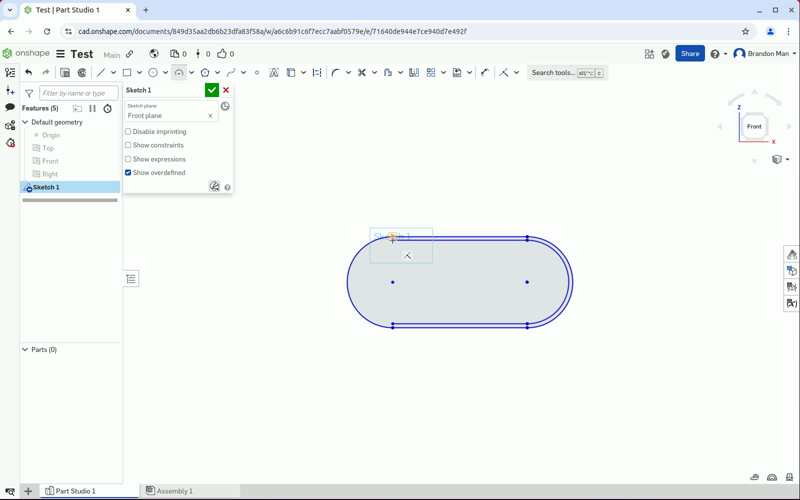
scroll(6)
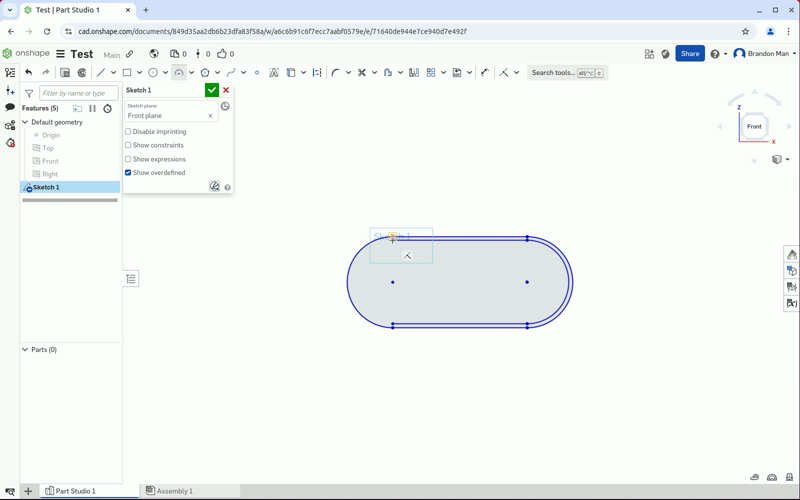
scroll(6)
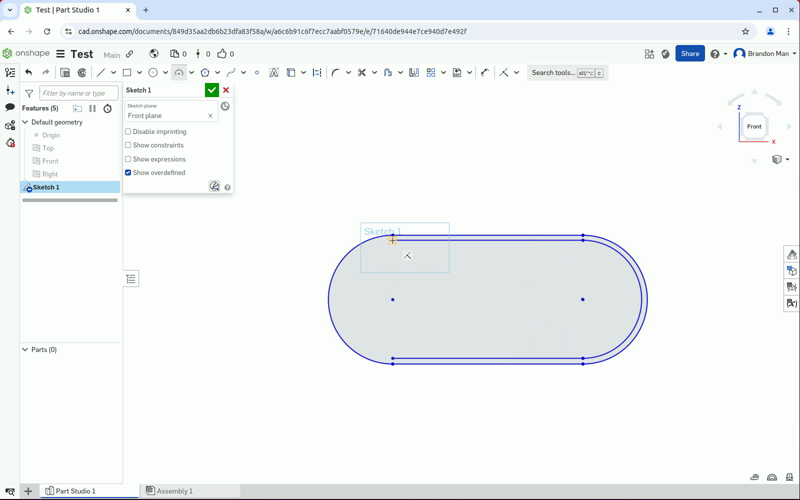
scroll(6)
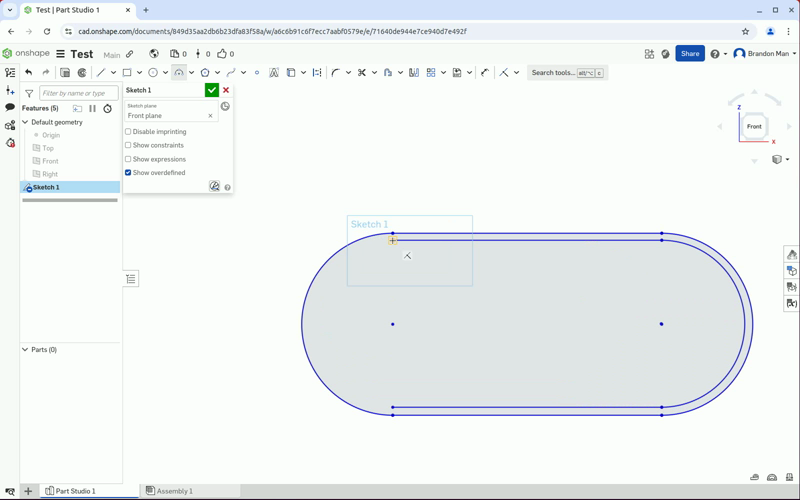
scroll(6)
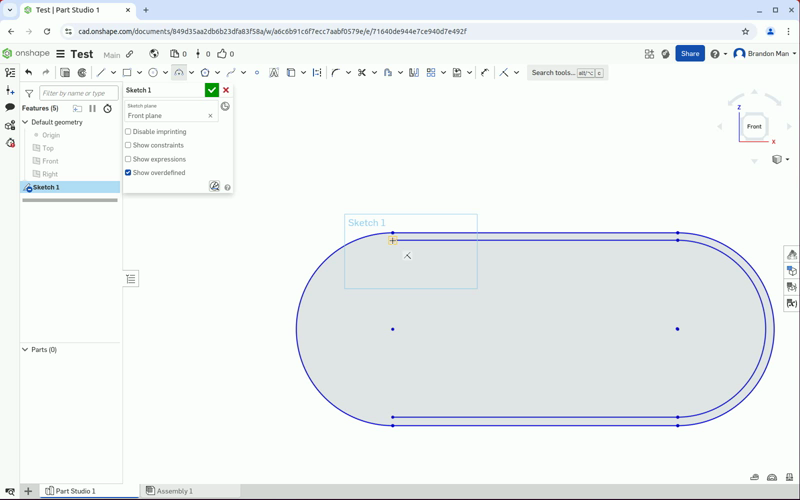
scroll(6)
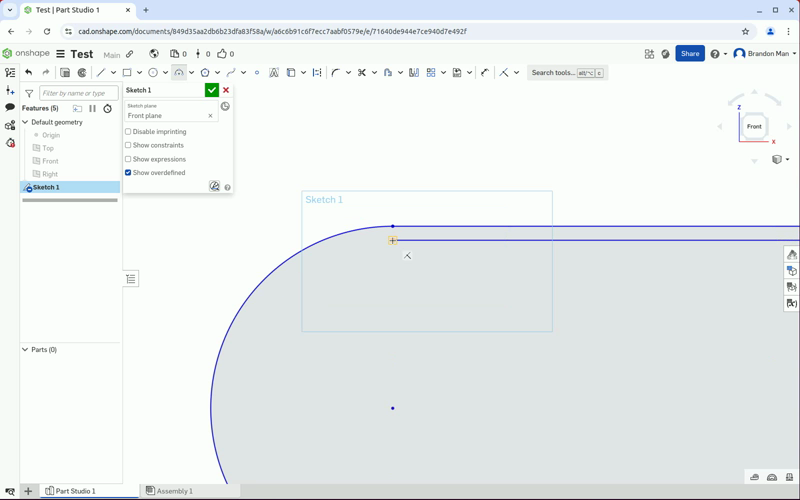
scroll(6)
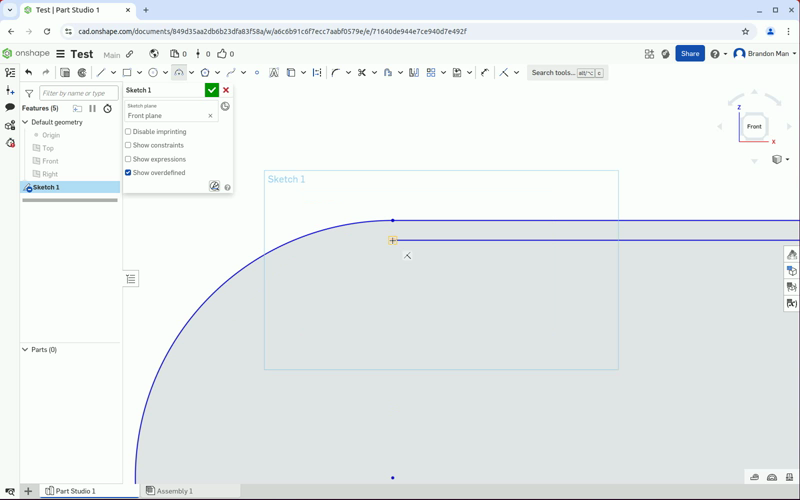
scroll(6)
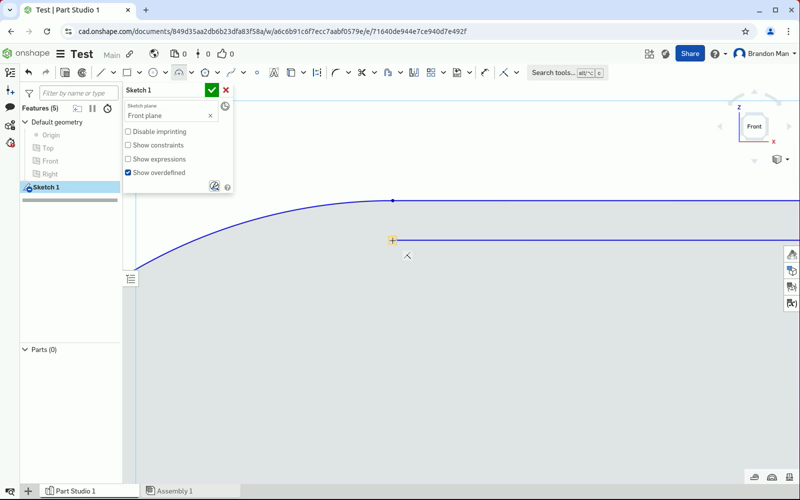
click(392, 240)
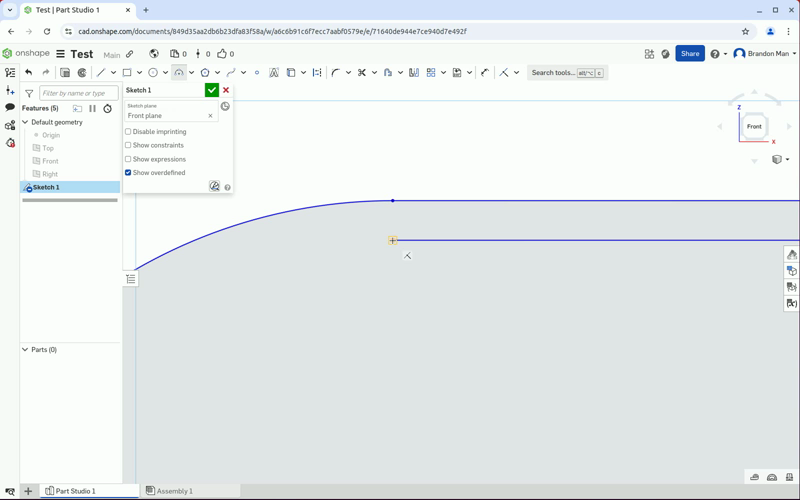
scroll(-6)
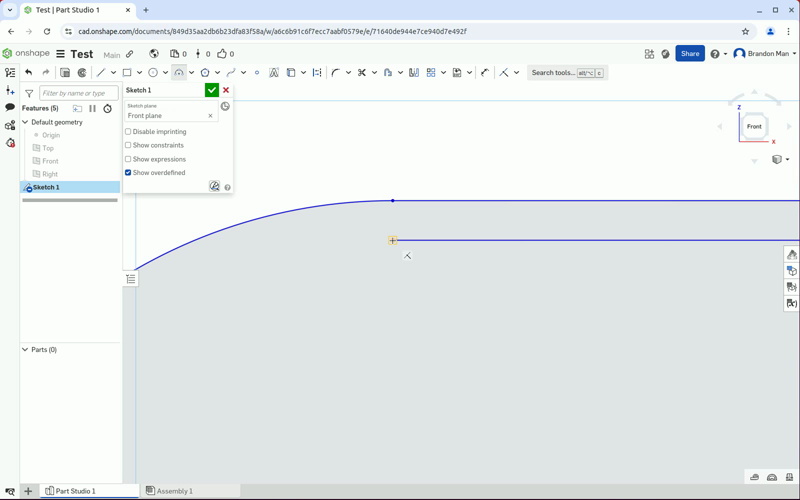
scroll(-6)
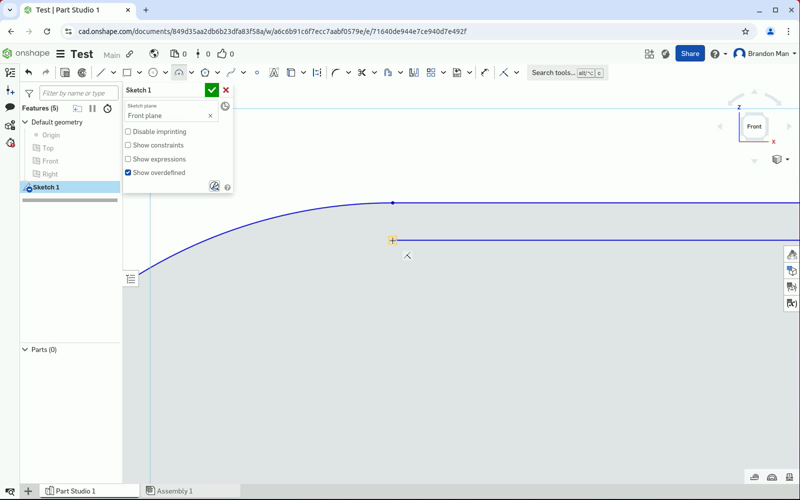
scroll(-6)
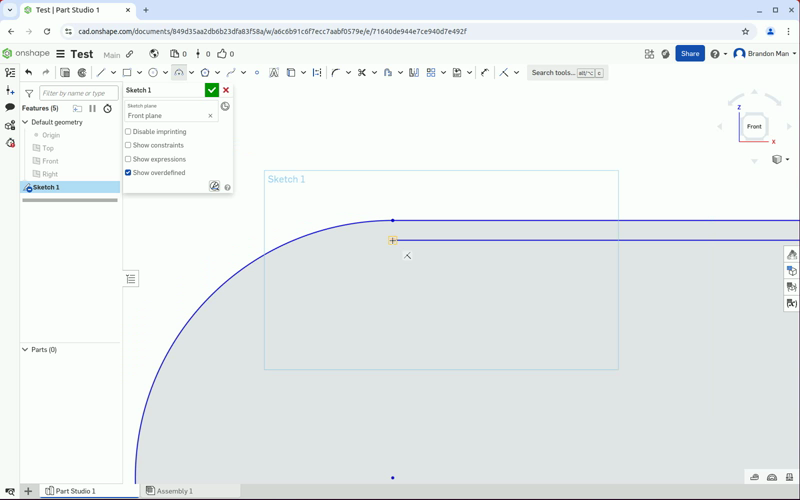
scroll(-6)
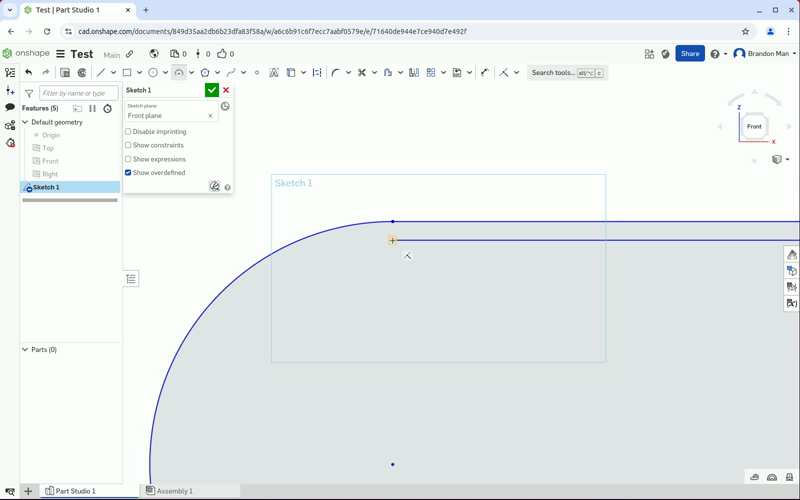
scroll(-6)
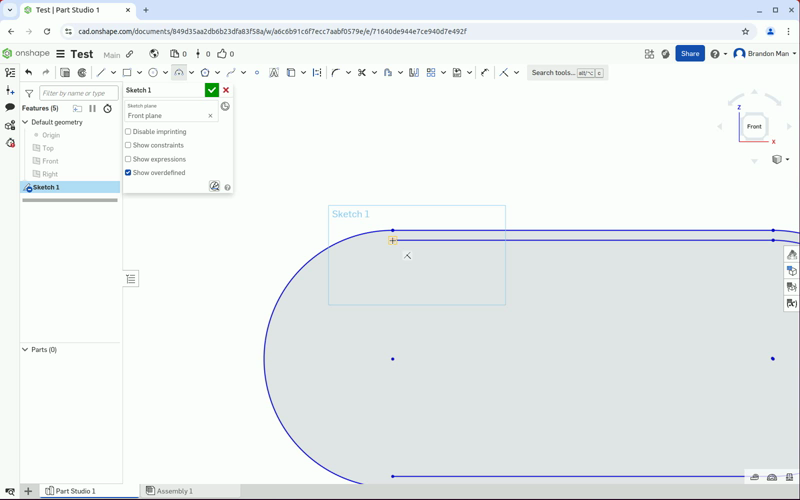
scroll(-6)
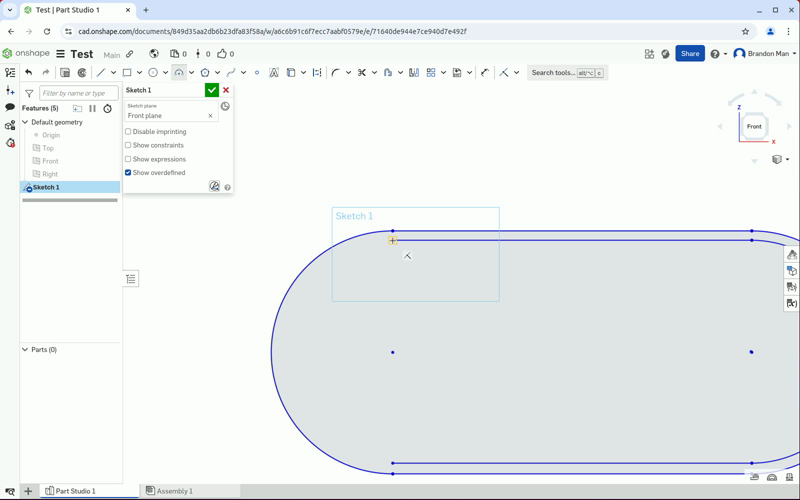
scroll(-6)
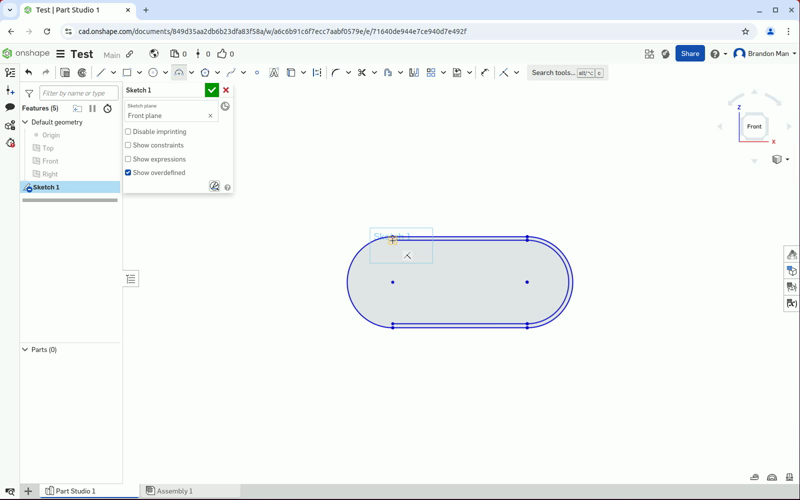
mouse_move(392, 323)
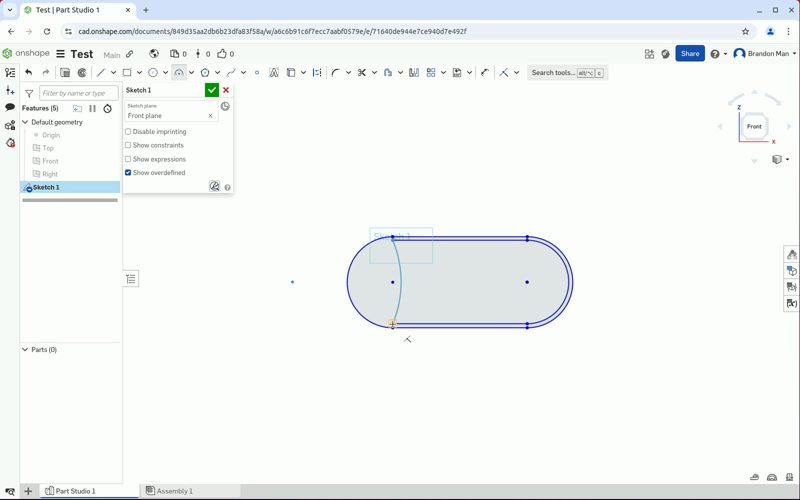
scroll(6)
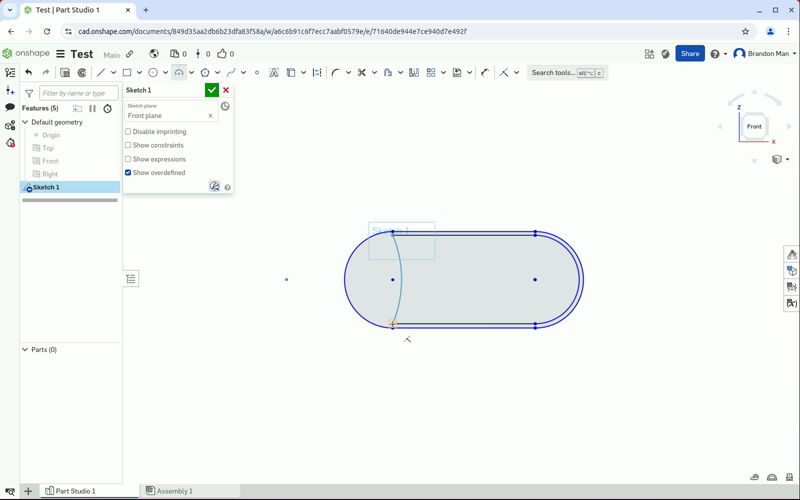
scroll(6)
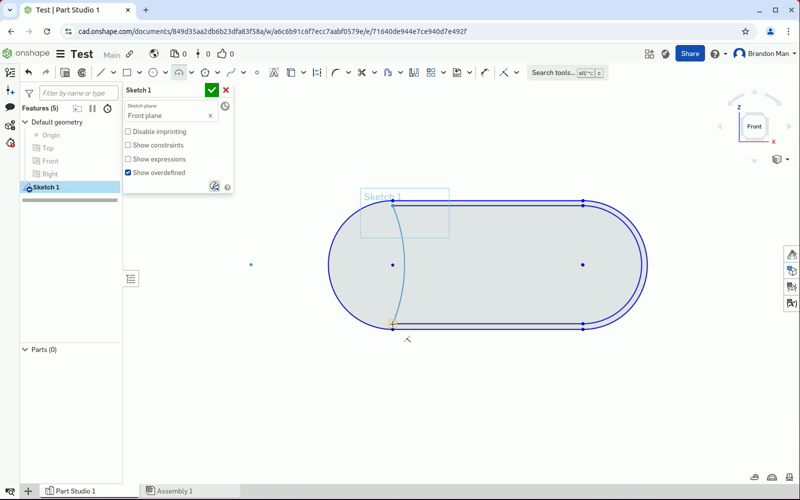
scroll(6)
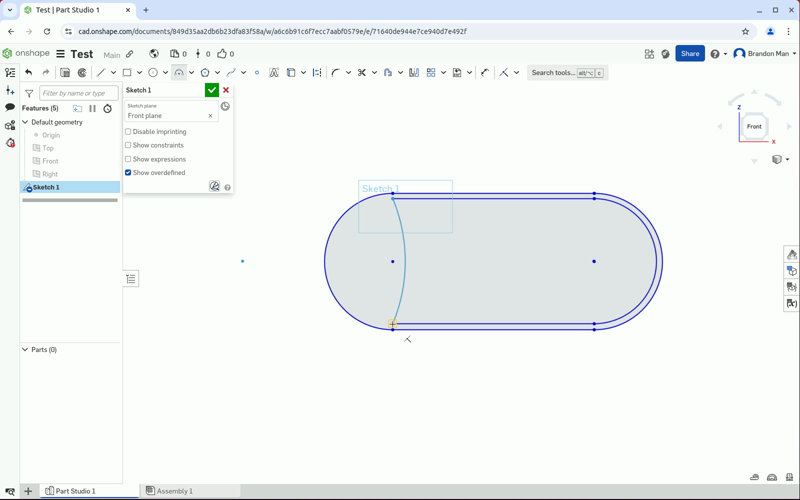
scroll(6)
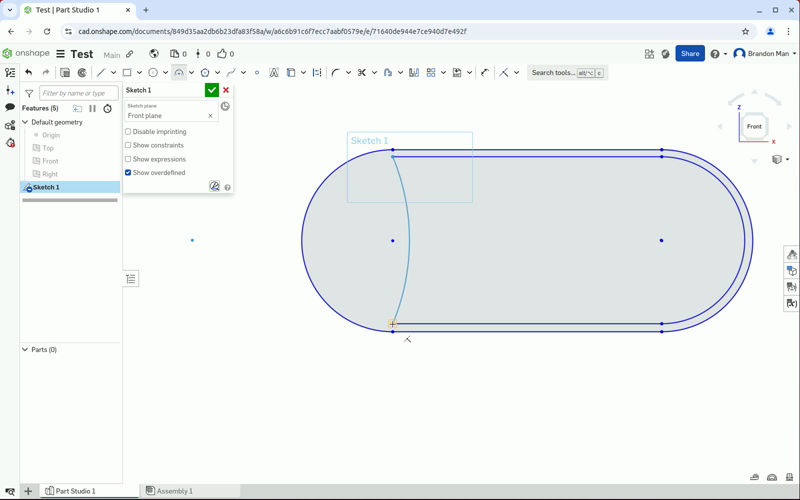
scroll(6)
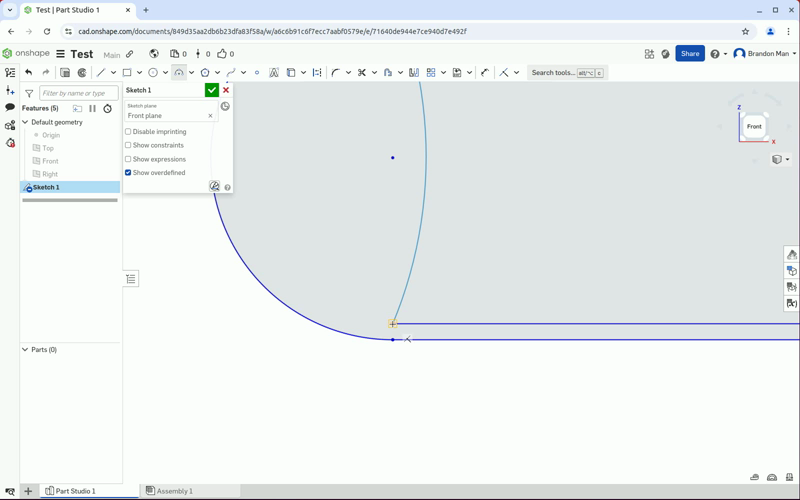
scroll(6)
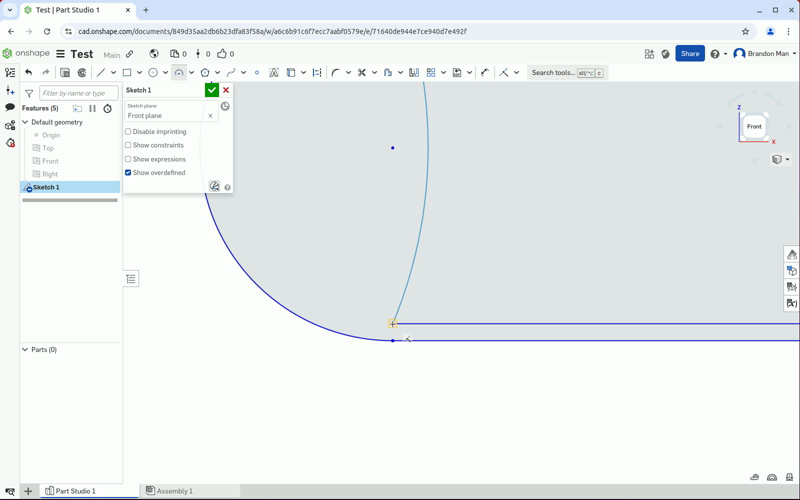
scroll(6)
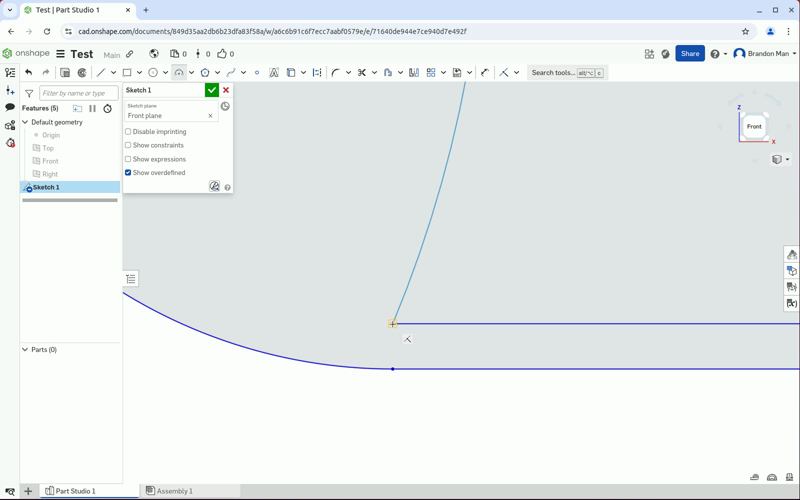
click(392, 323)
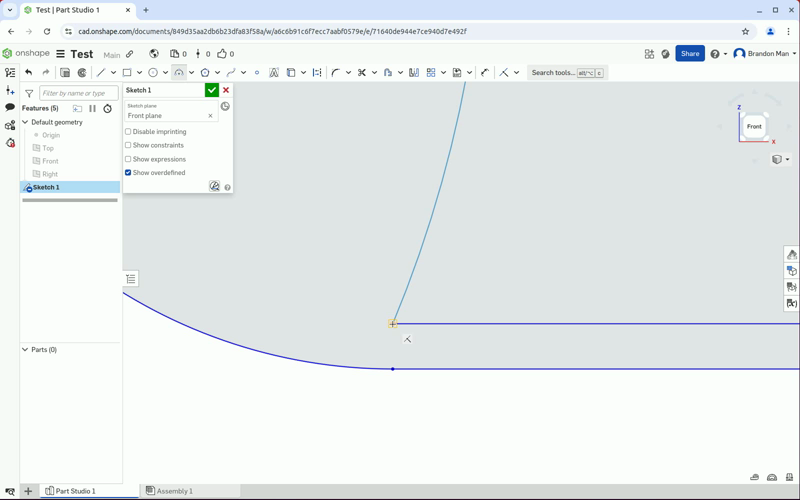
scroll(-6)
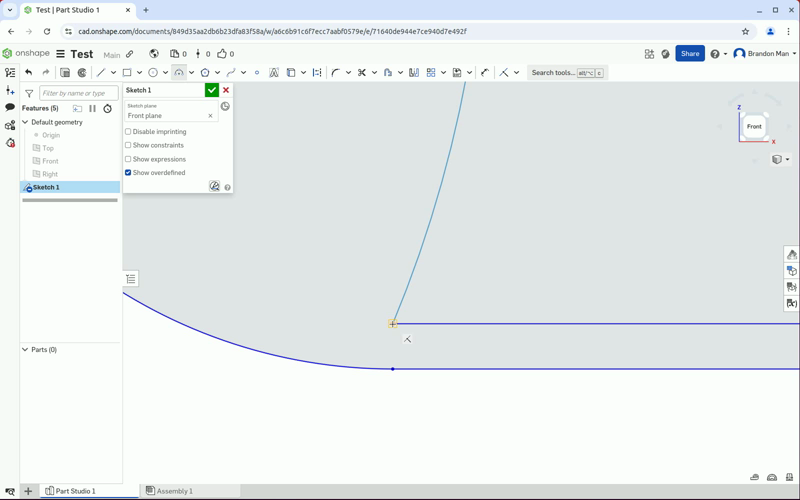
scroll(-6)
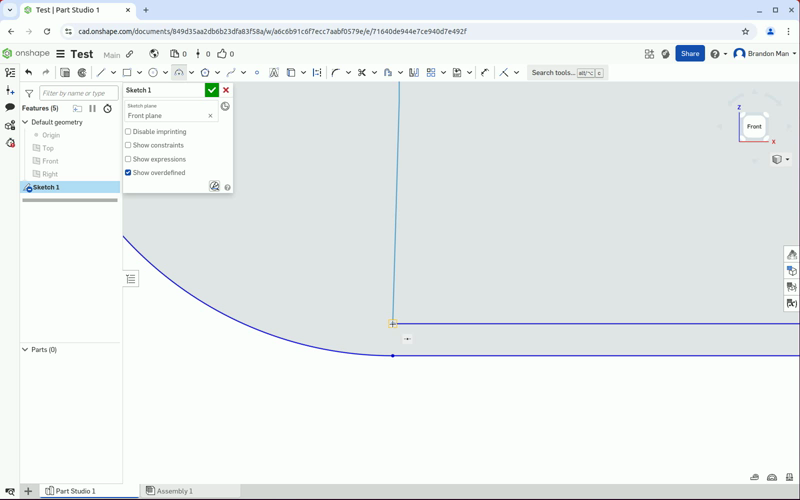
scroll(-6)
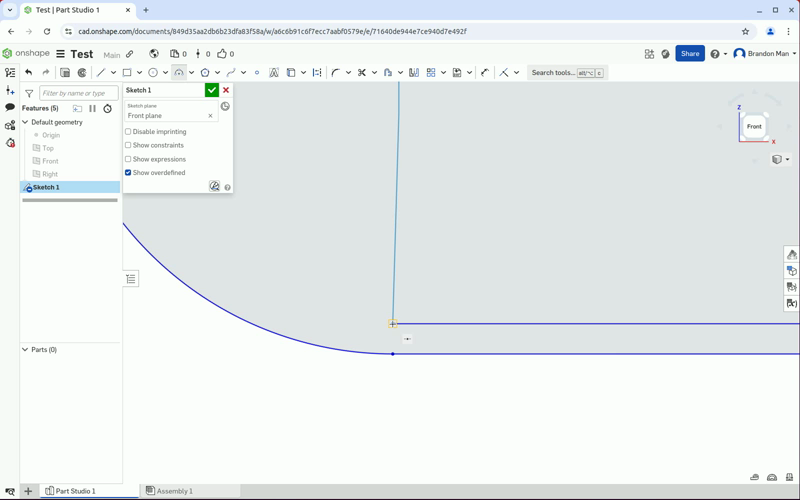
scroll(-6)
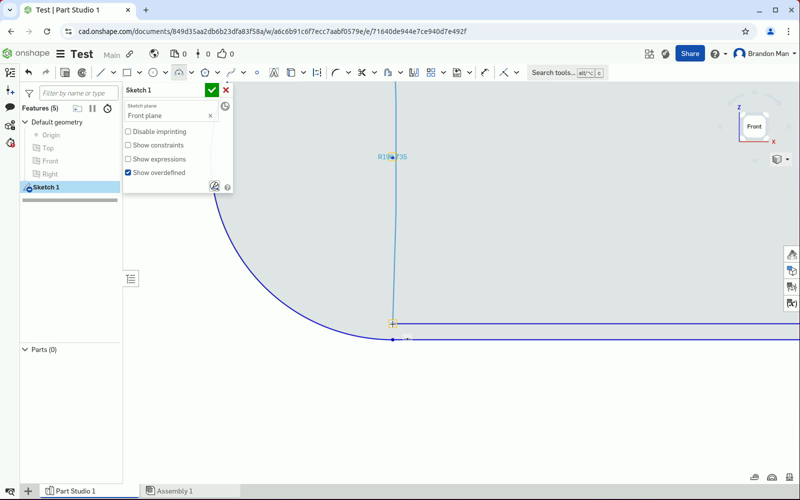
scroll(-6)
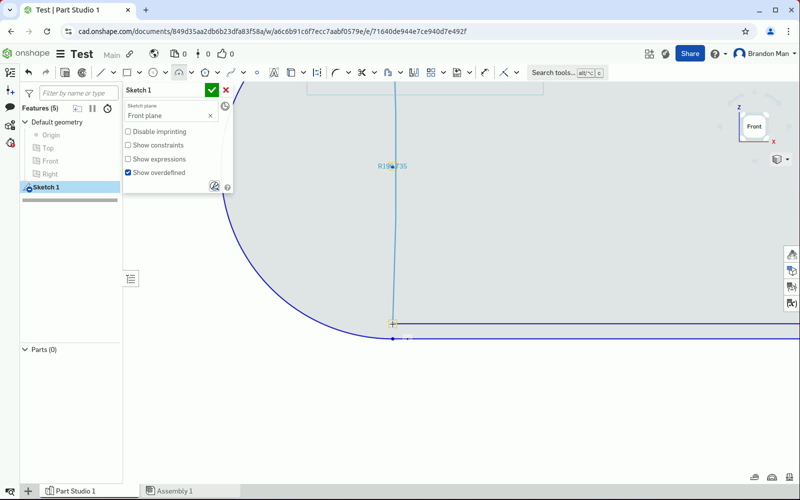
scroll(-6)
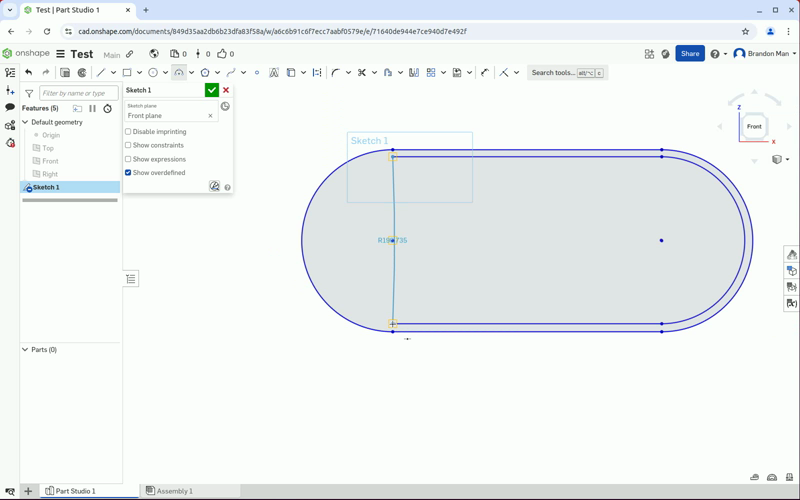
scroll(-6)
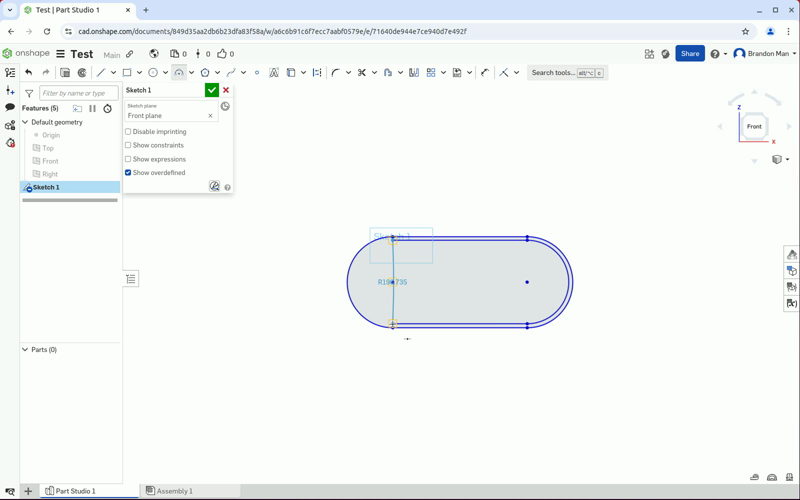
key_down(shift)
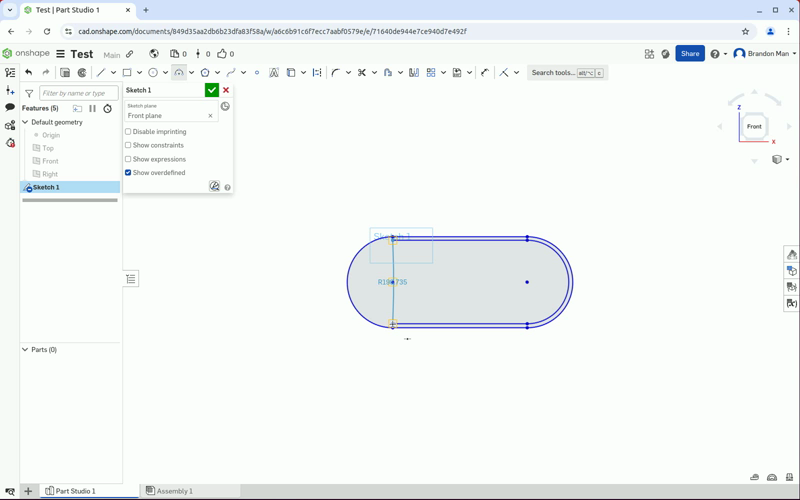
mouse_move(351, 282)
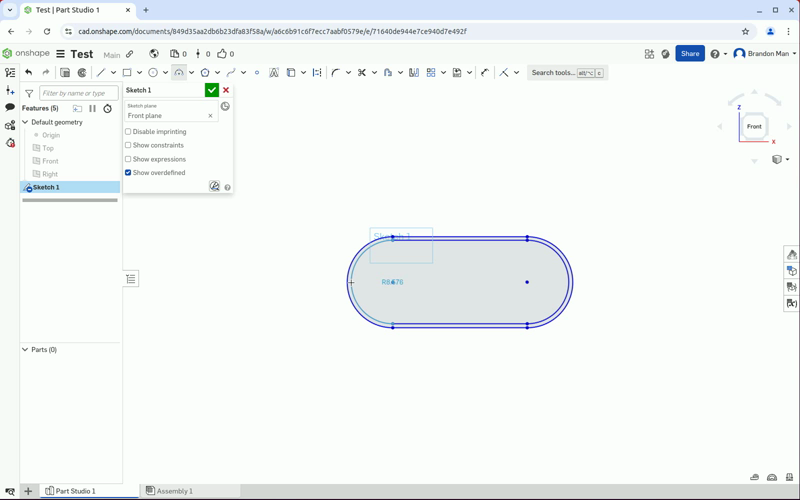
scroll(6)
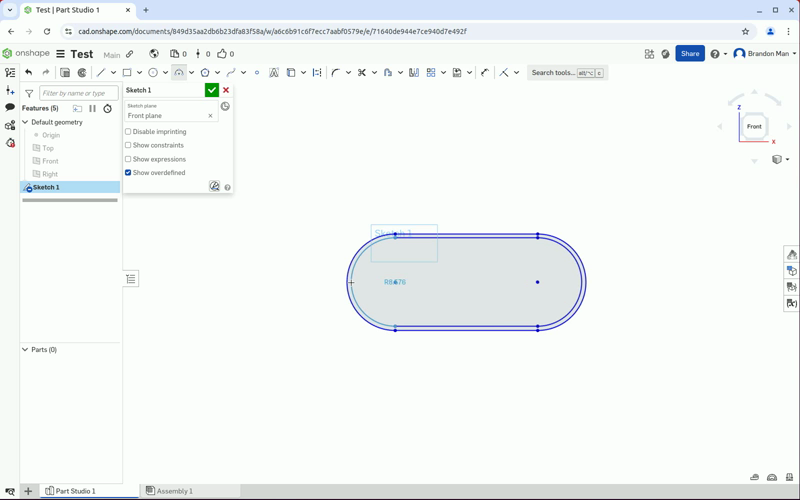
scroll(6)
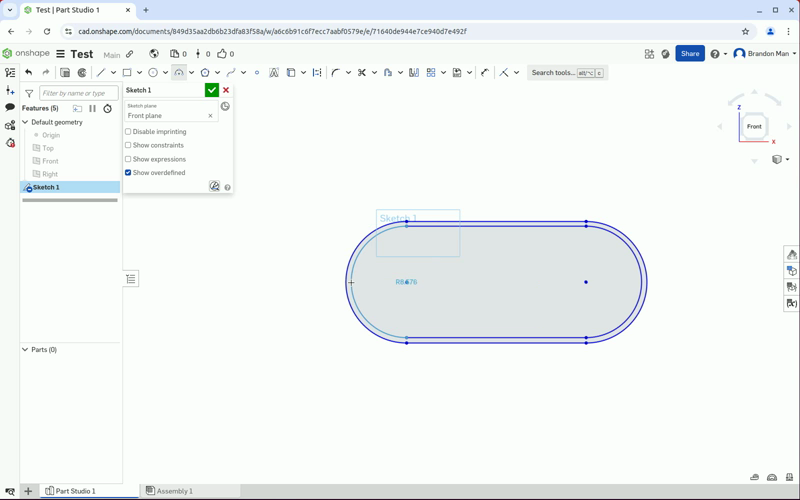
scroll(6)
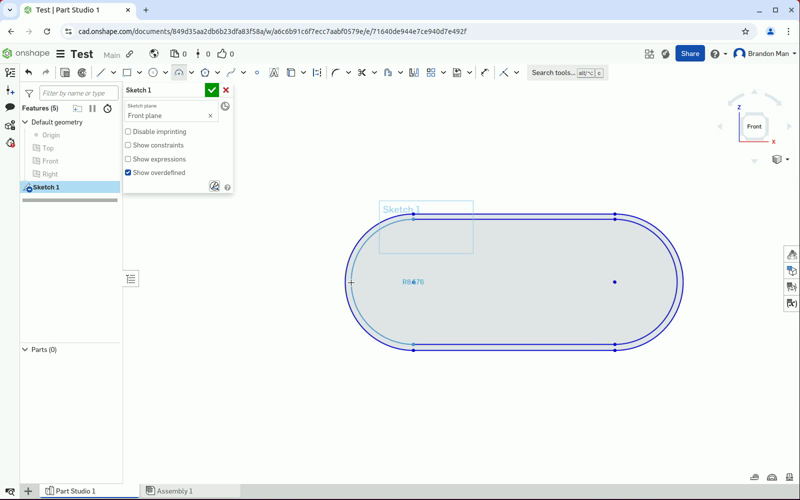
scroll(6)
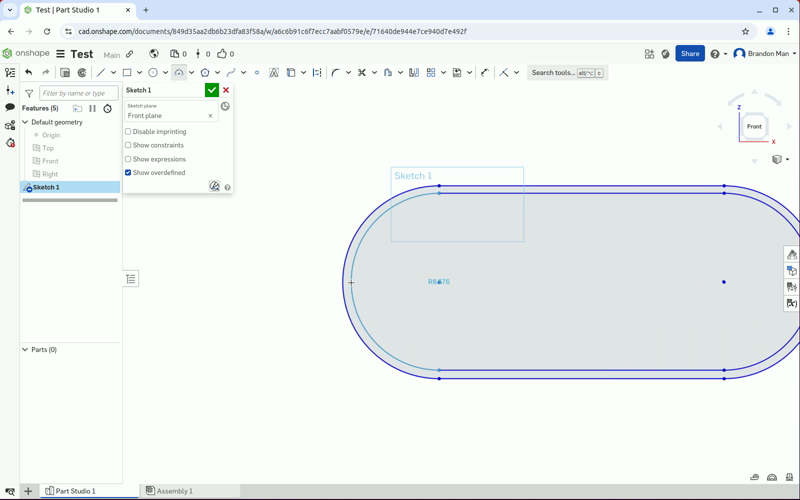
scroll(6)
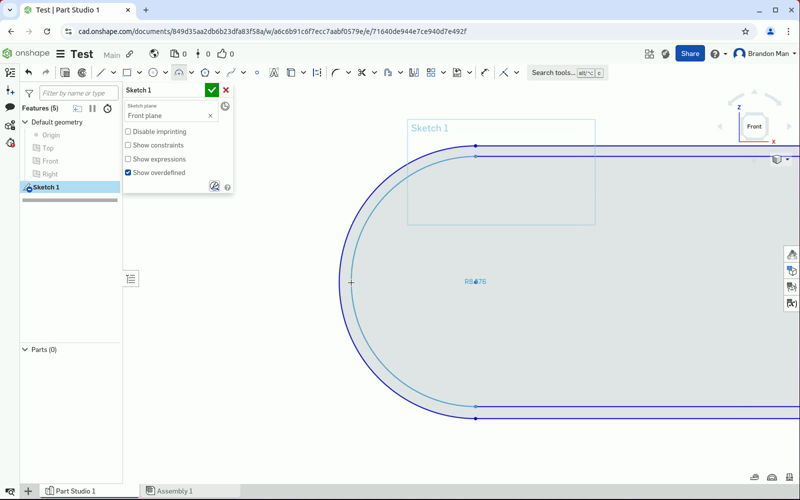
scroll(6)
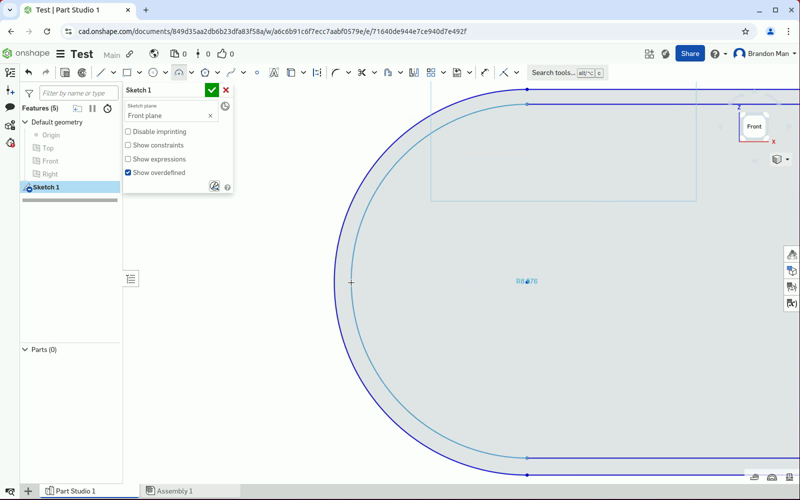
scroll(6)
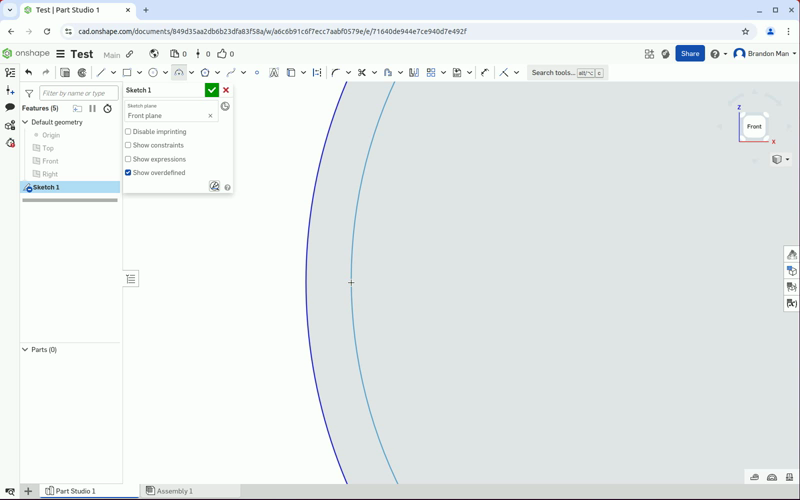
click(351, 282)
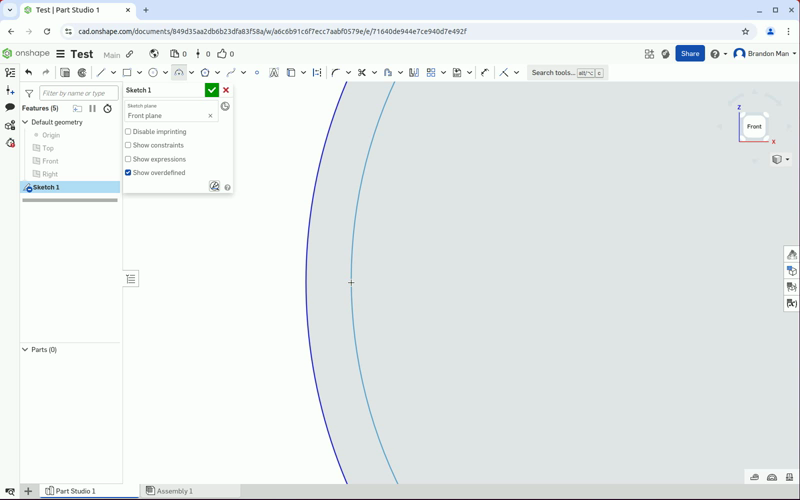
scroll(-6)
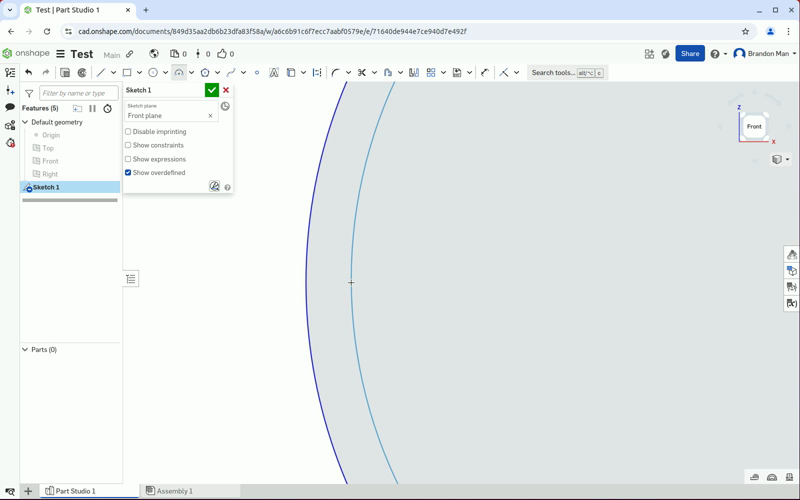
scroll(-6)
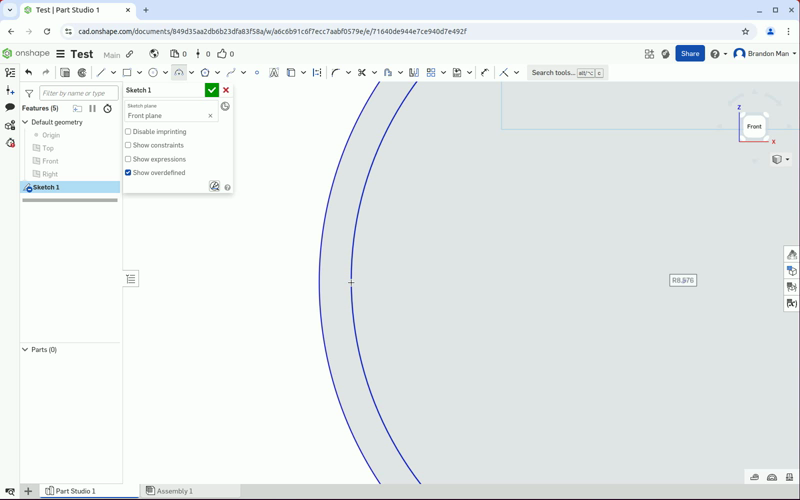
scroll(-6)
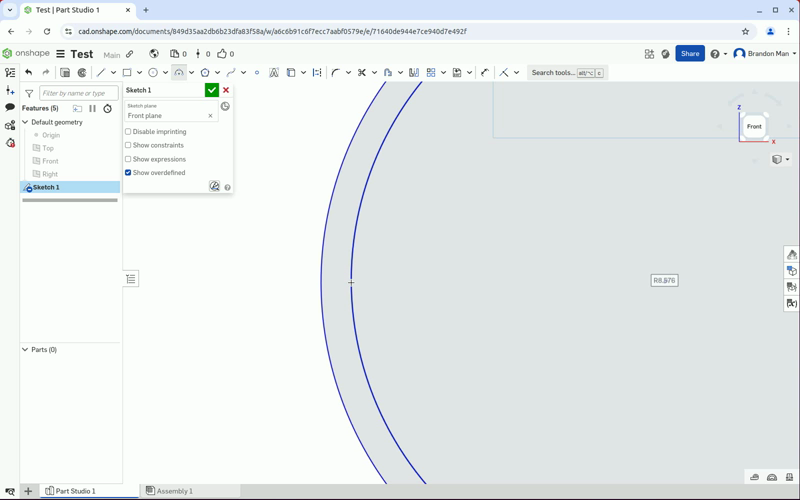
scroll(-6)
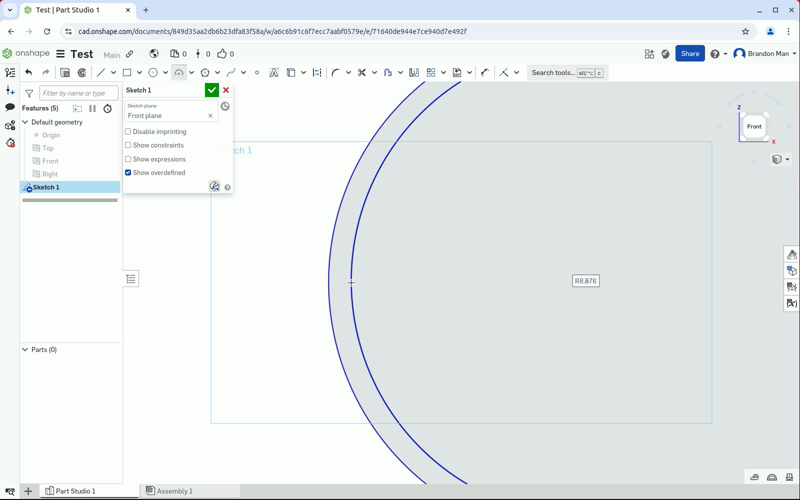
scroll(-6)
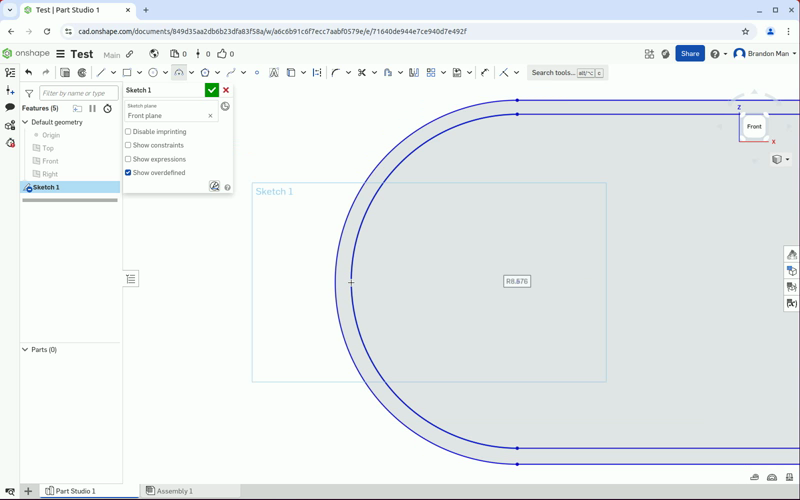
scroll(-6)
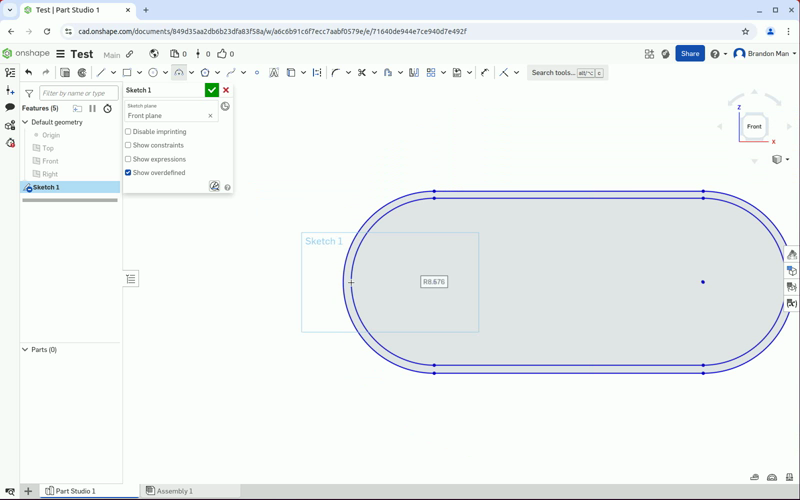
scroll(-6)
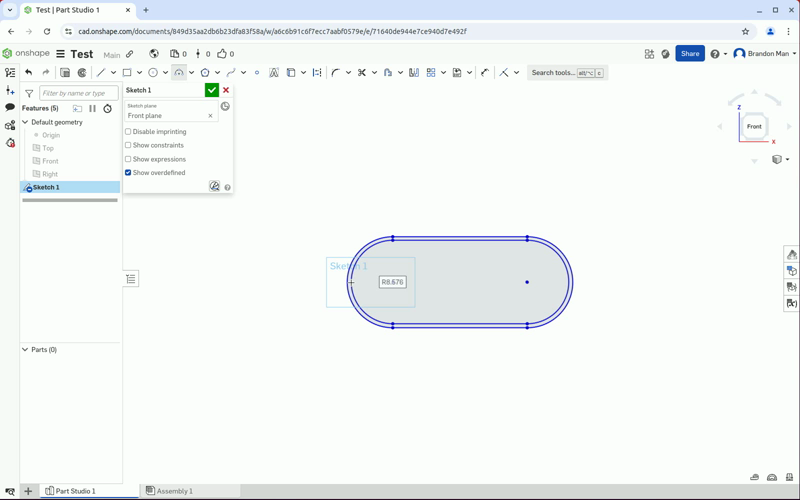
key_up(shift)
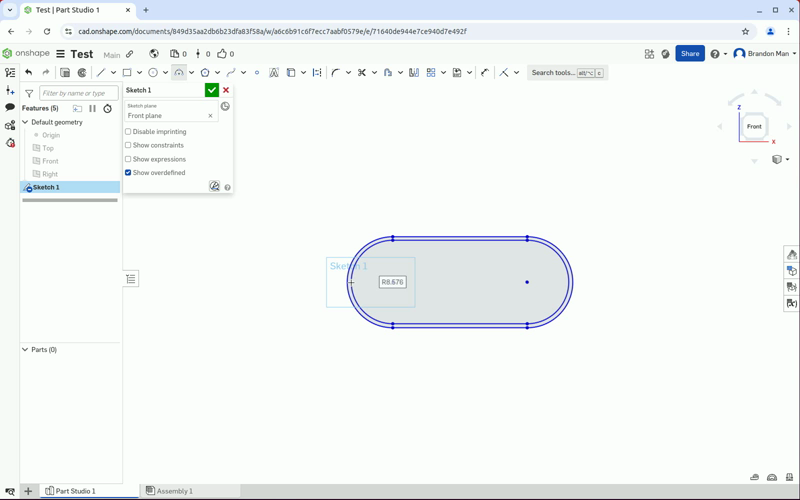
key(esc)
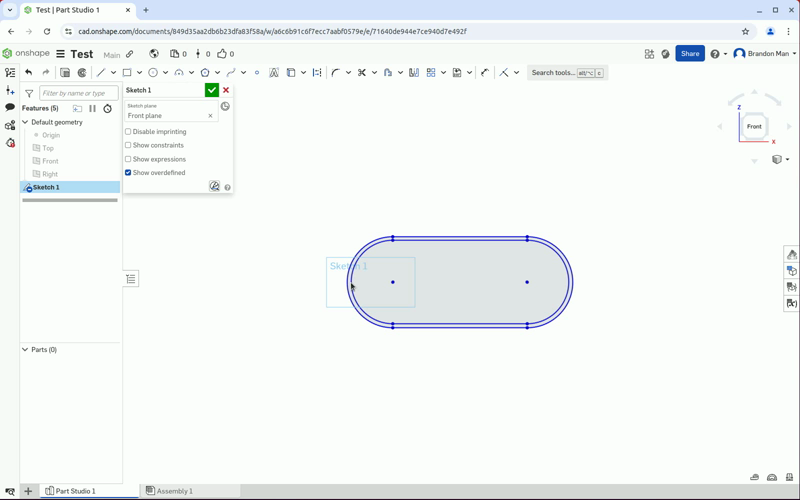
mouse_move(556, 250)
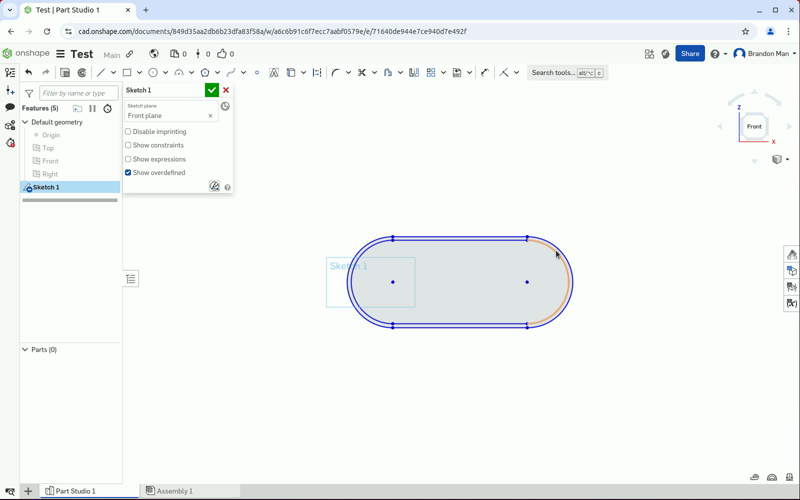
click(556, 250)
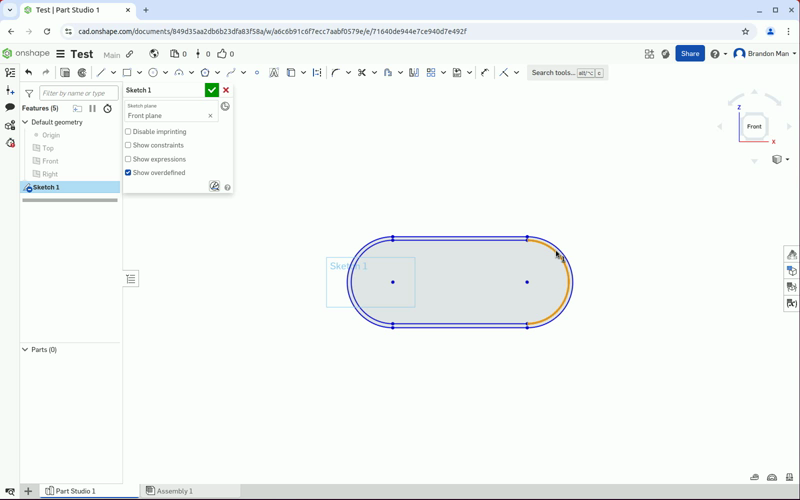
mouse_move(73, 352)
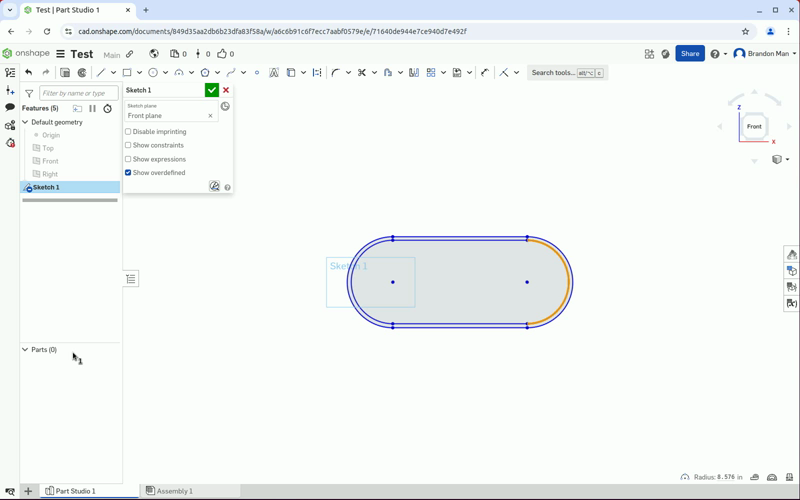
key(shift+y)
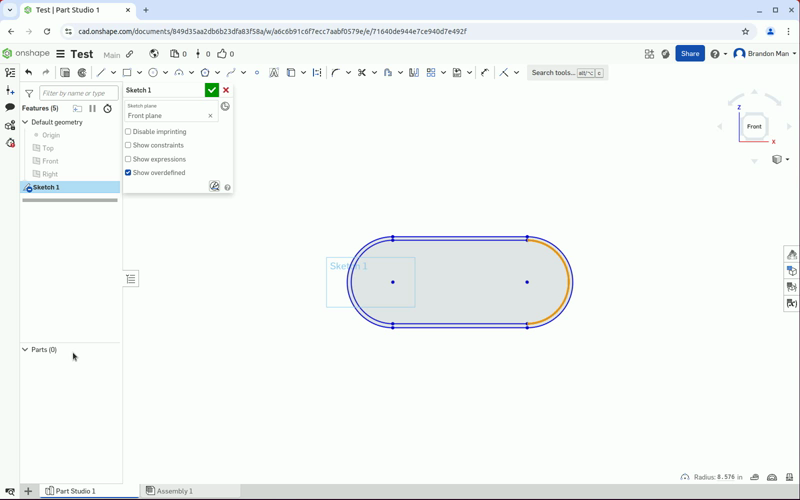
key(shift+e)
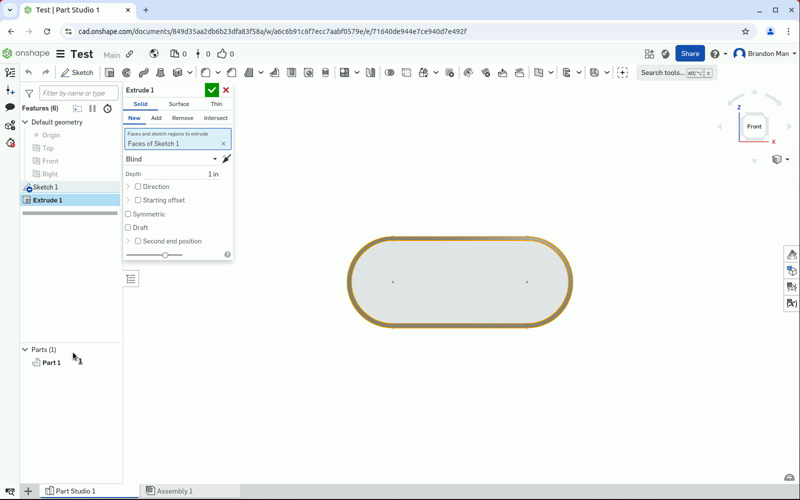
mouse_move(143, 106)
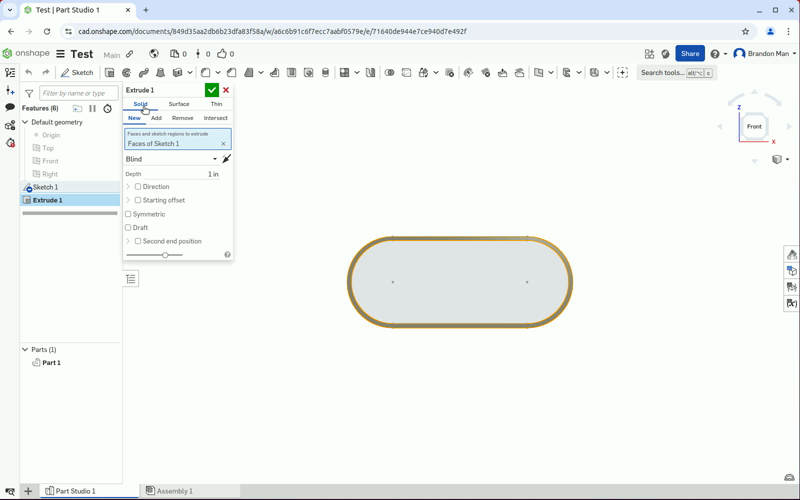
click(143, 106)
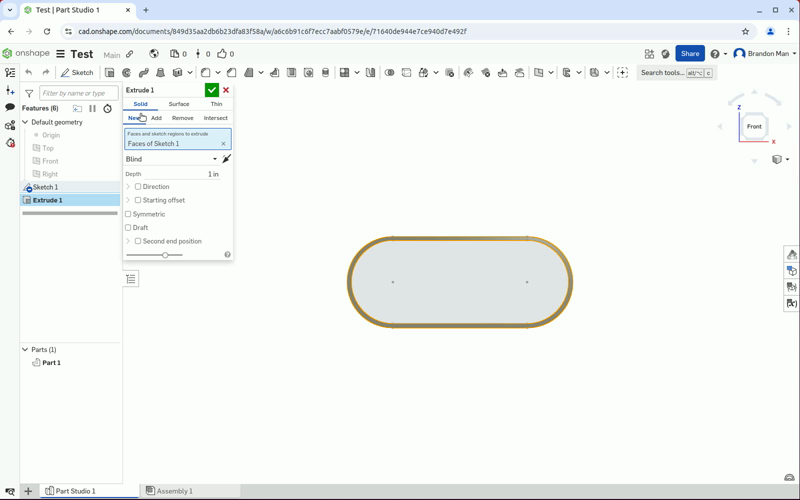
mouse_move(137, 120)
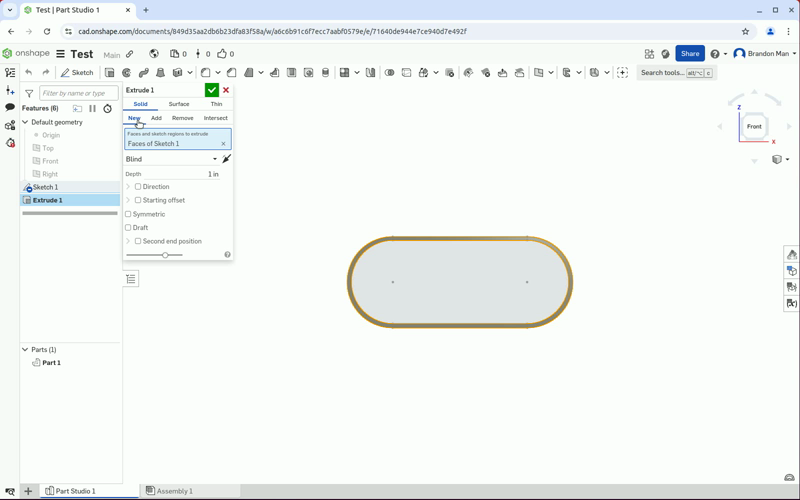
click(137, 120)
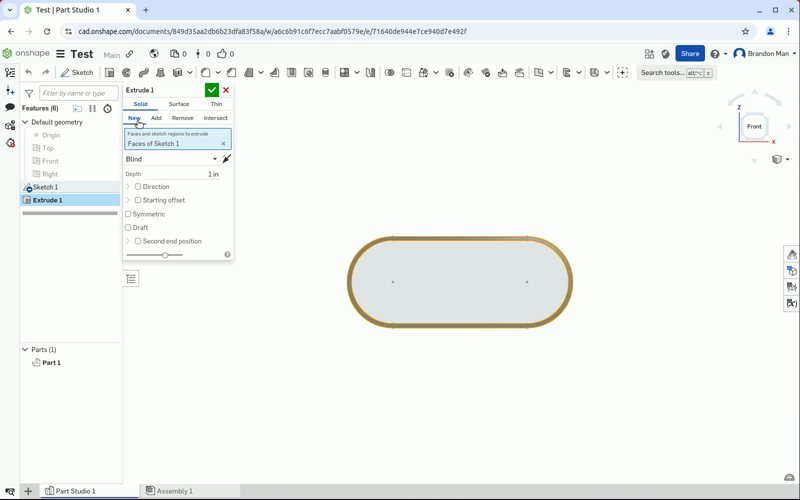
key(tab, 4)
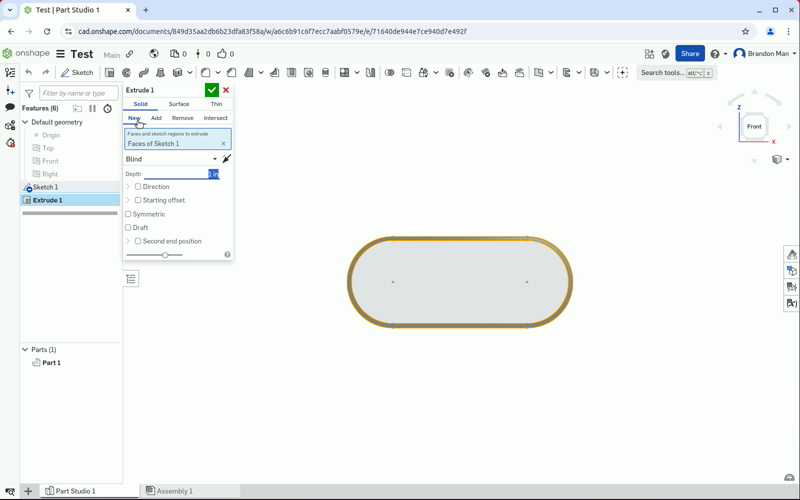
text(18.535)
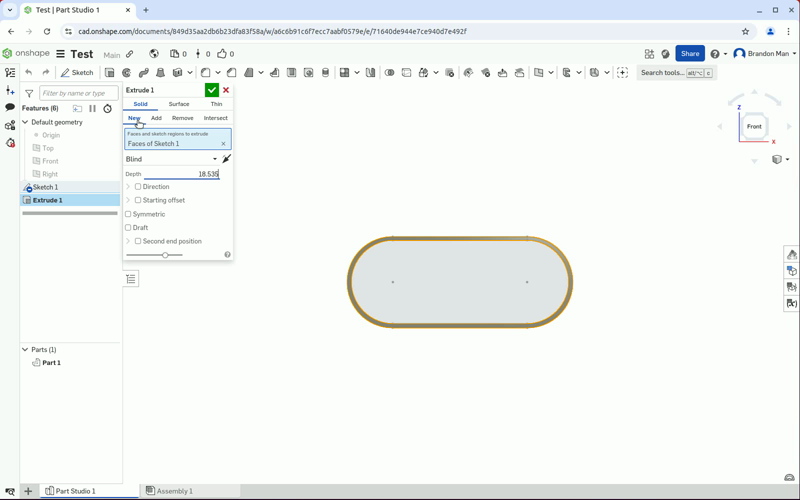
key(enter)
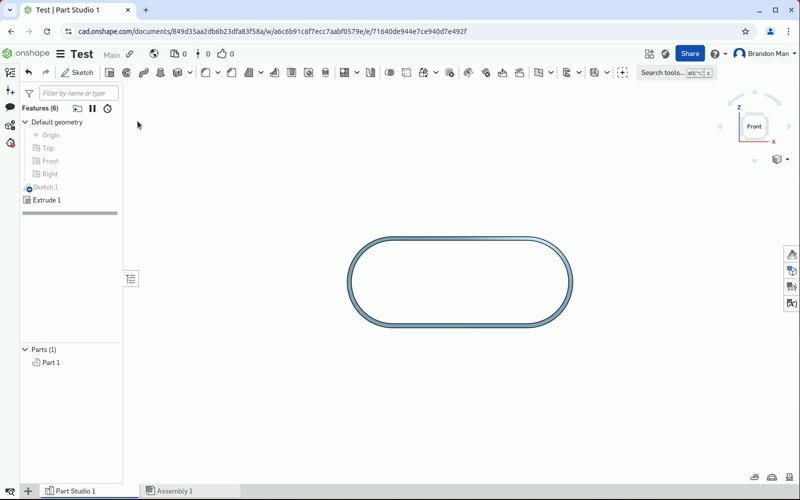
key(shift+h)
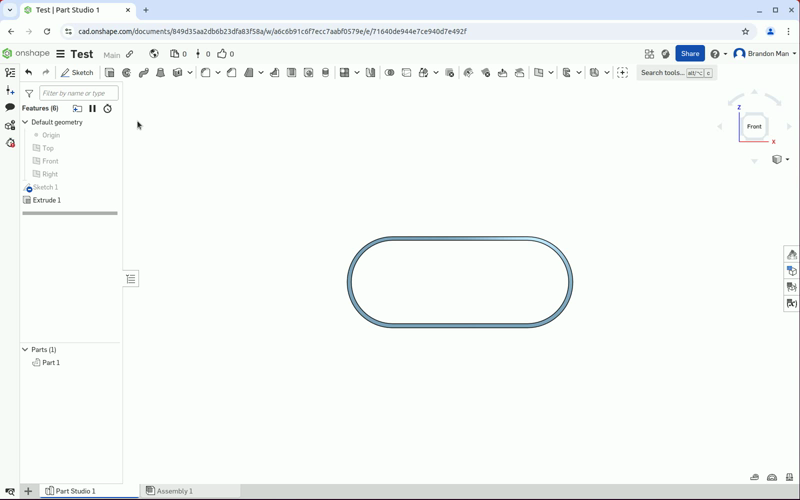
key(shift+h)
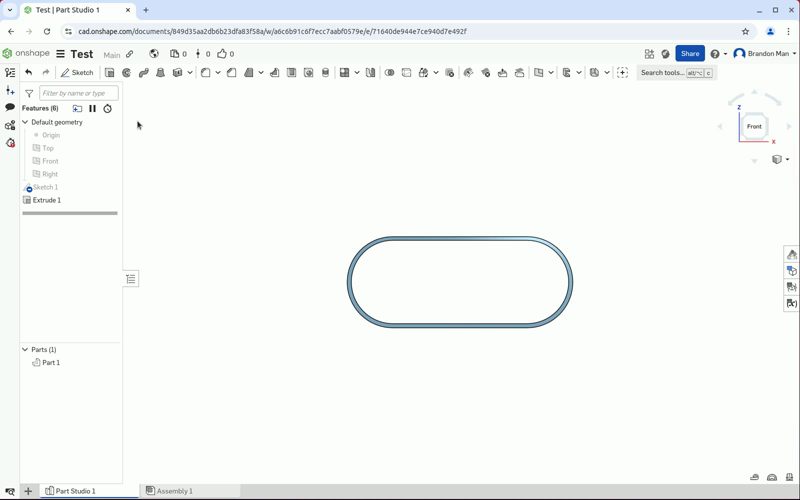
mouse_move(73, 189)
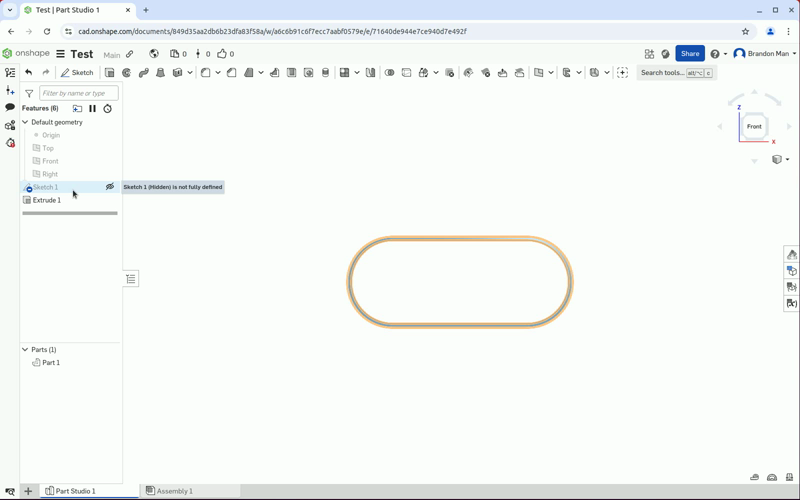
click(73, 189)
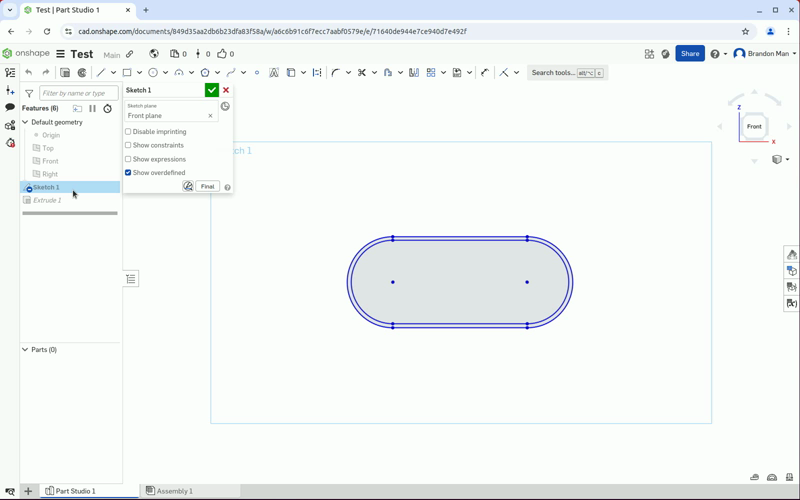
mouse_move(229, 92)
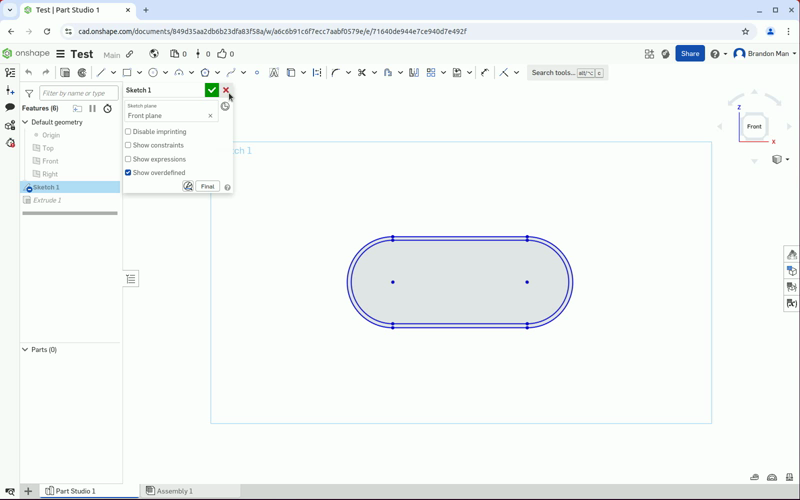
click(229, 92)
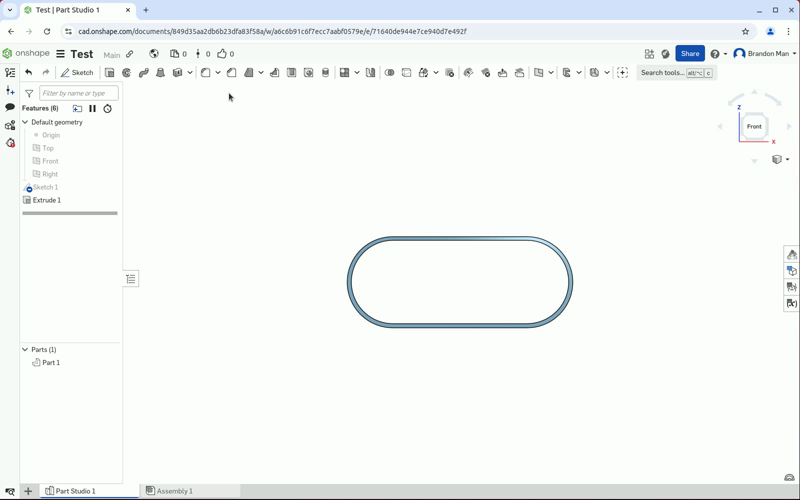
mouse_move(73, 352)
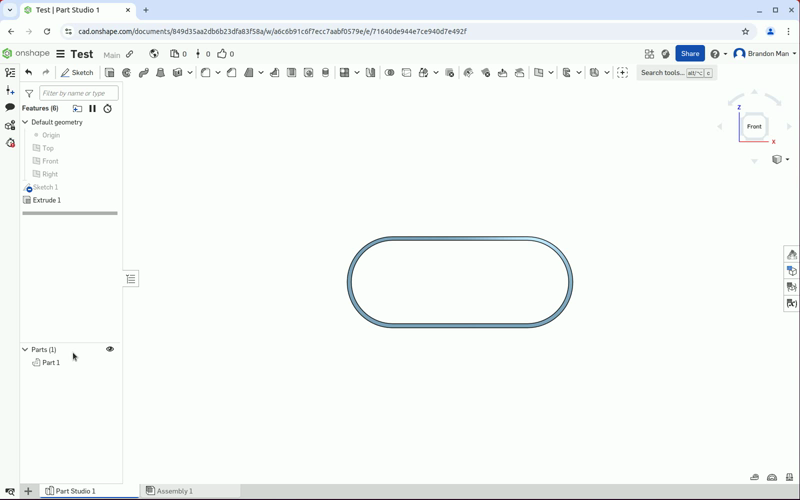
key(y)
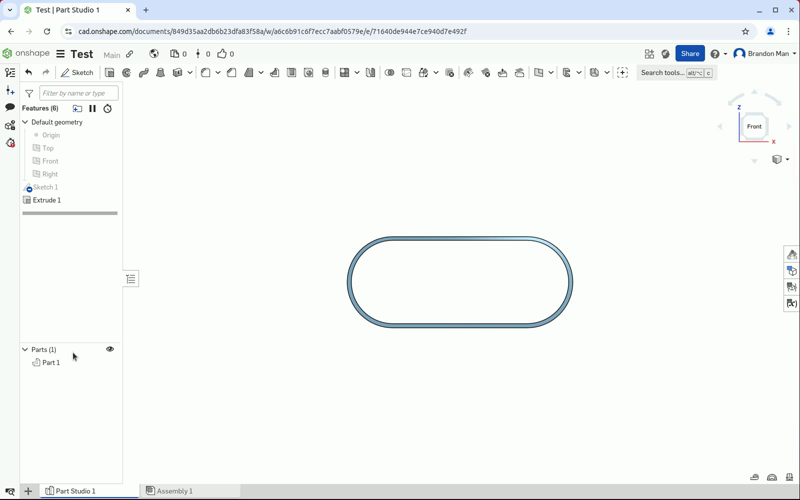
key(shift+p)
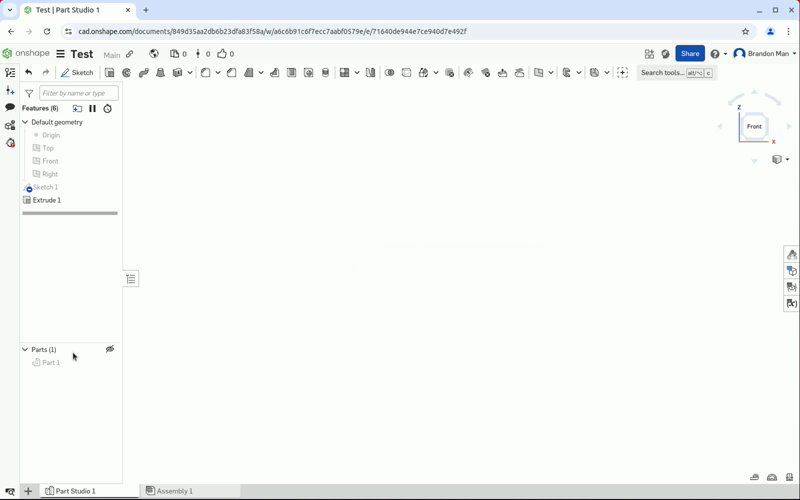
key(space)
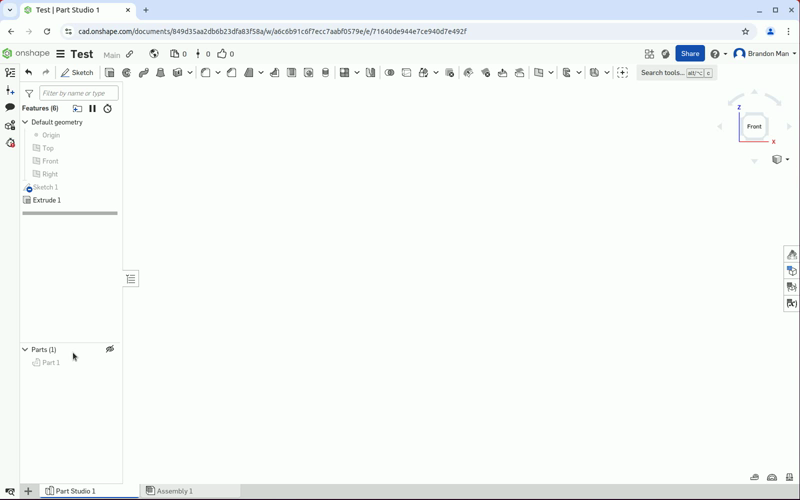
key_down(shift)
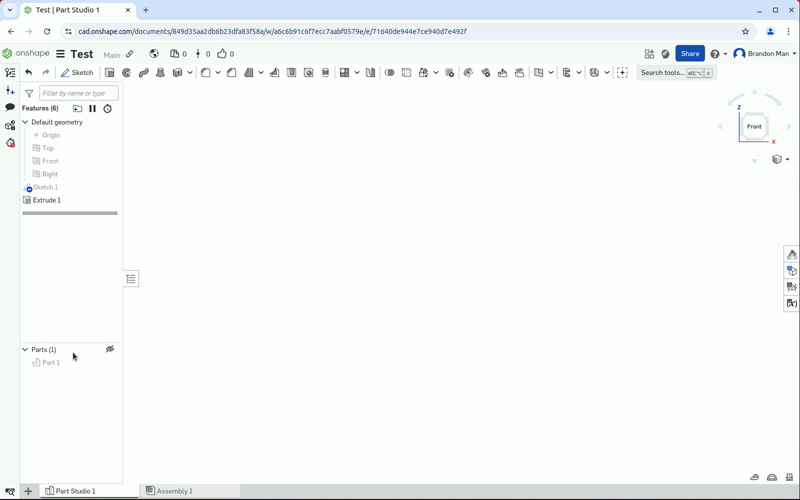
key(down)
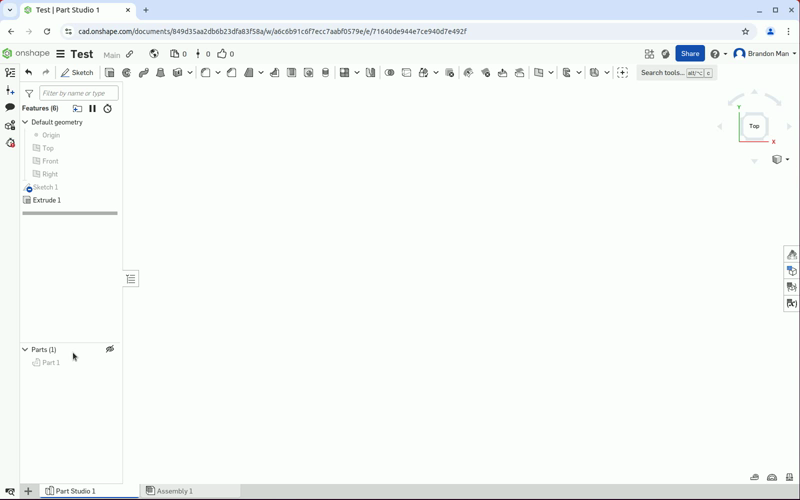
key_up(shift)
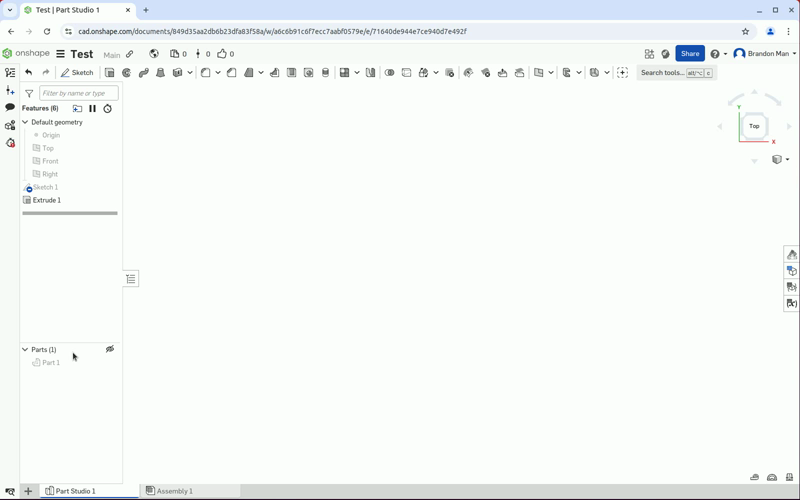
mouse_move(73, 352)
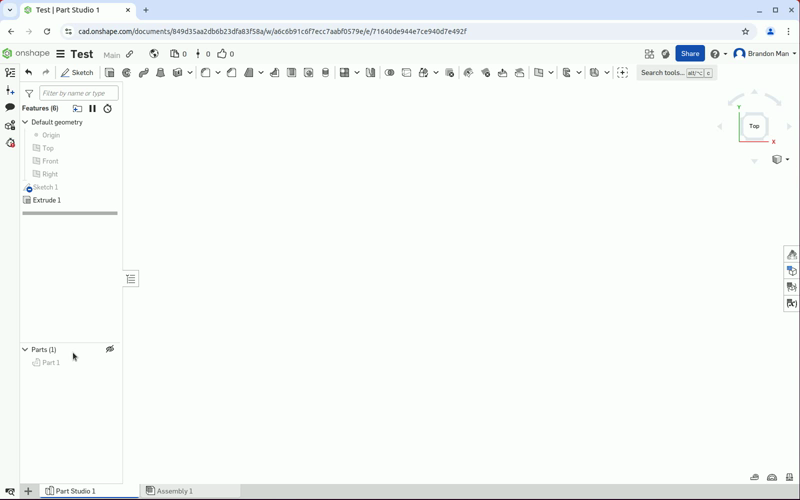
key(shift+y)
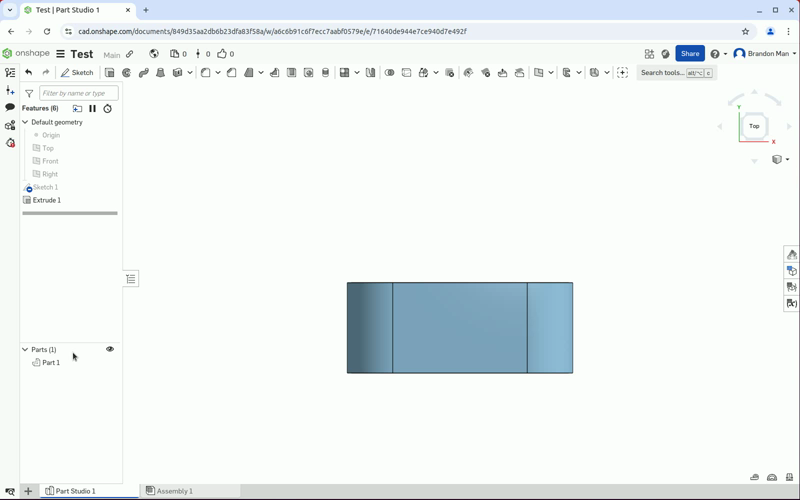
mouse_move(541, 75)
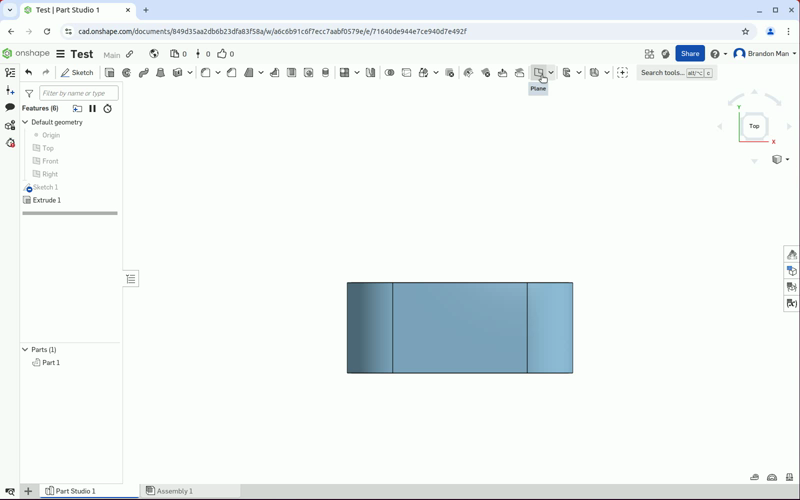
click(541, 75)
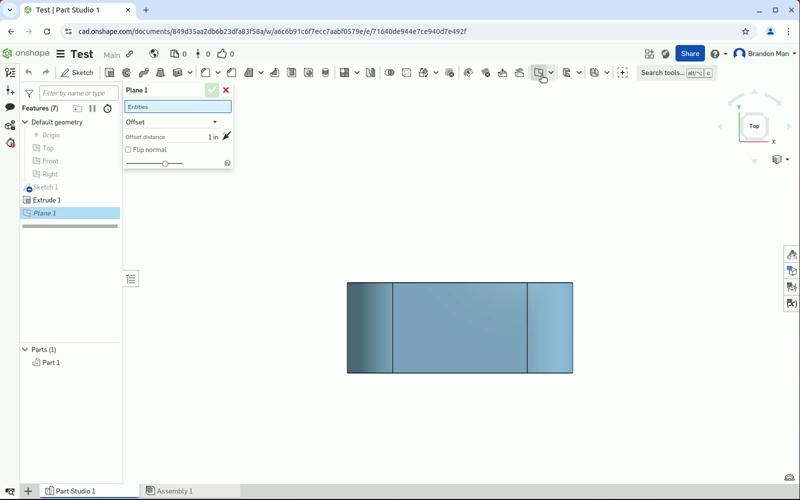
mouse_move(73, 150)
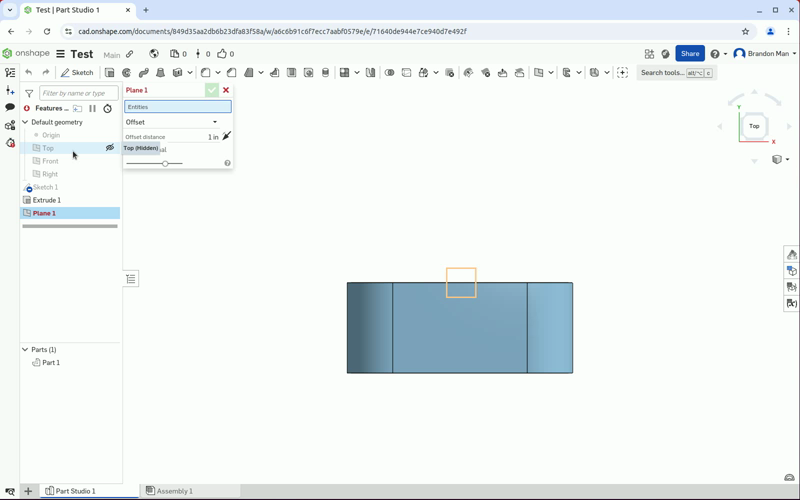
click(73, 150)
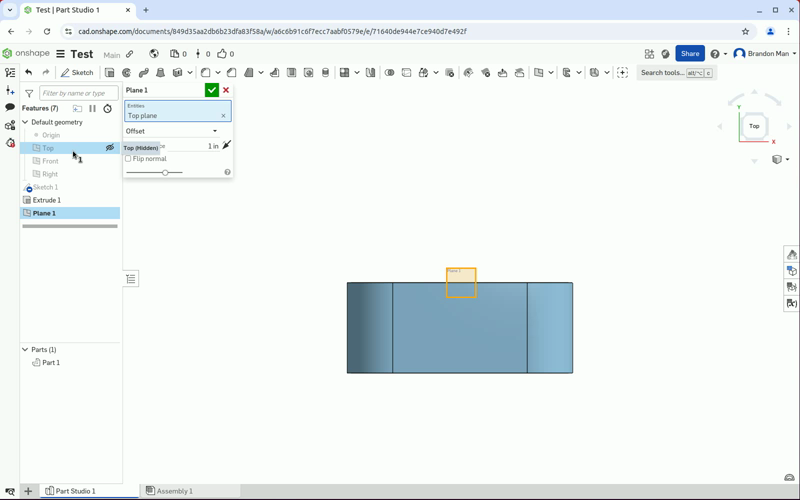
key(tab, 2)
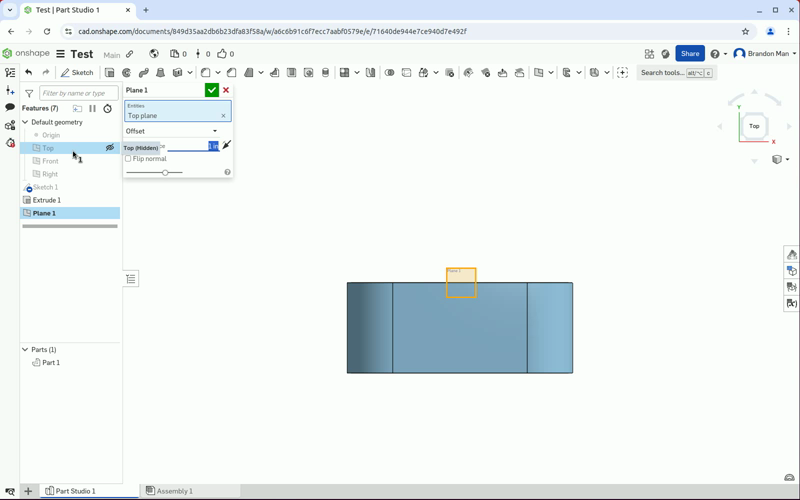
text(9.151)
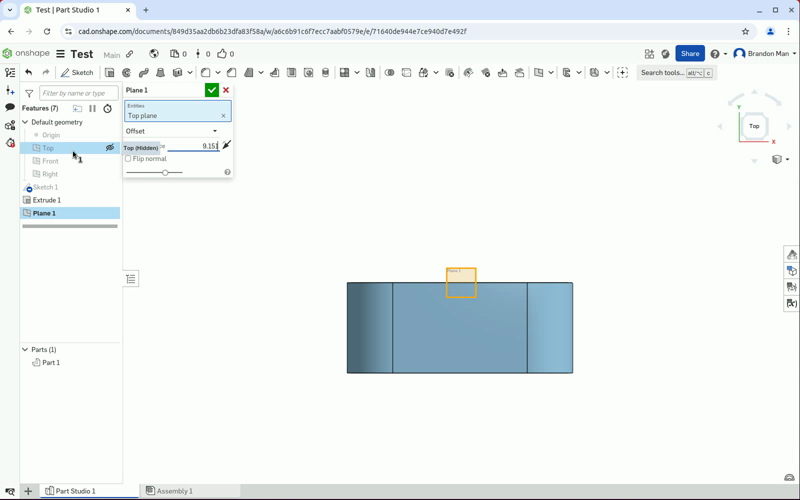
key(enter, 2)
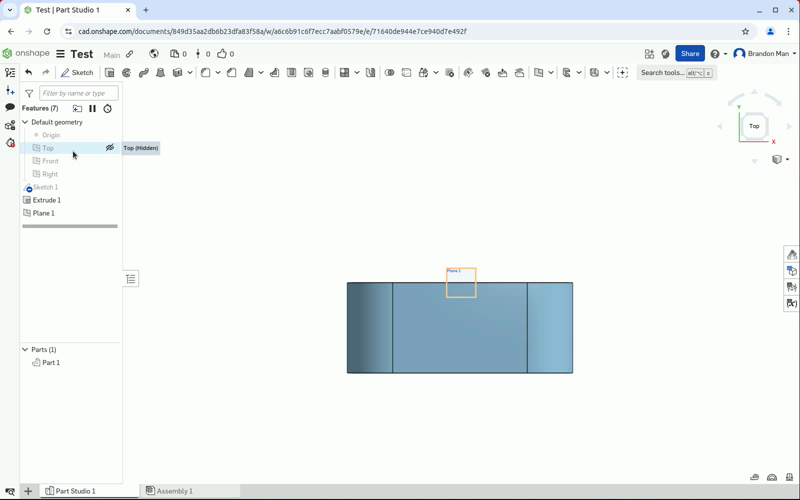
key(shift+s)
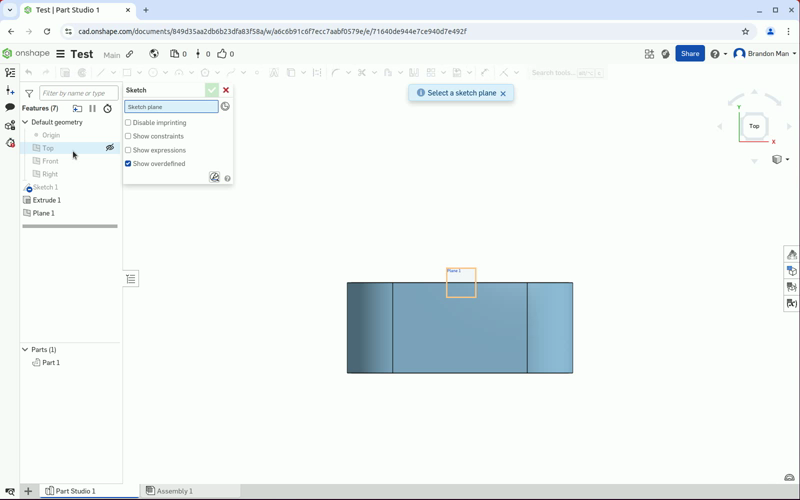
mouse_move(73, 215)
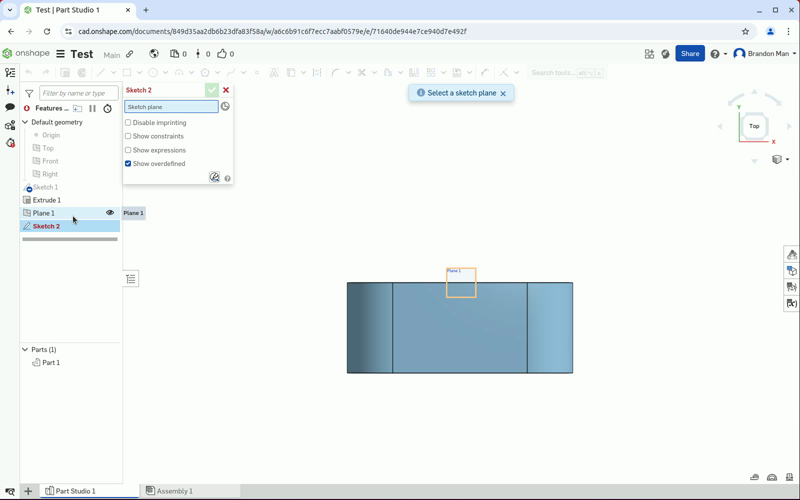
click(73, 215)
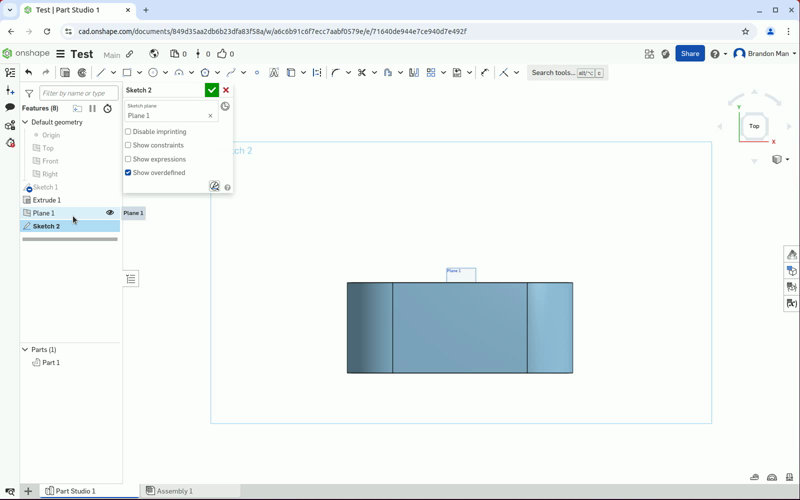
mouse_move(73, 352)
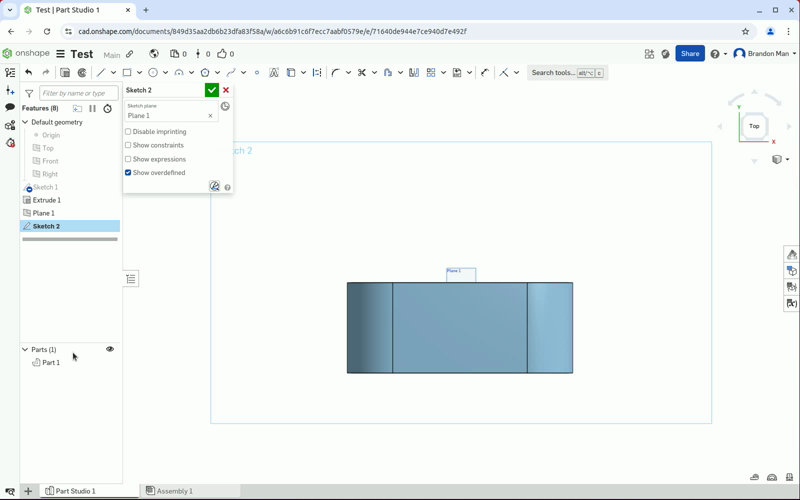
key(y)
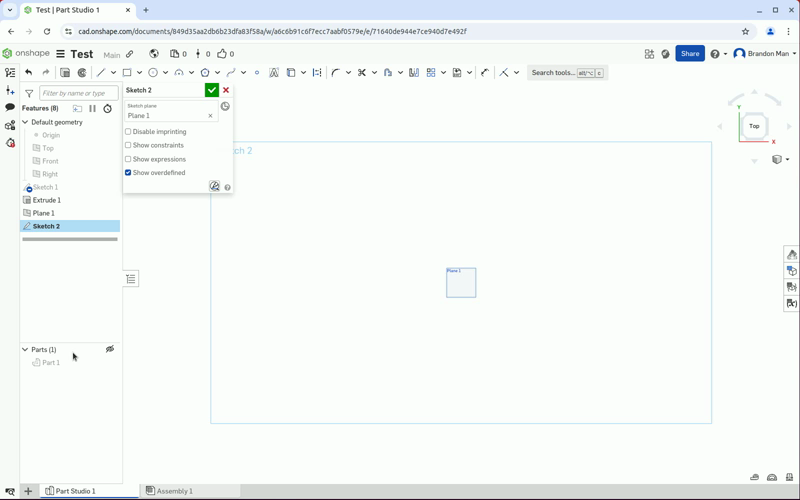
key(l)
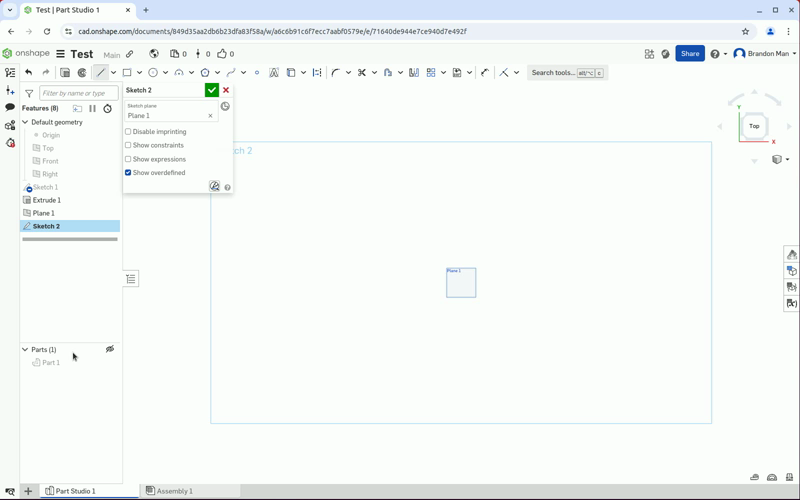
key_down(shift)
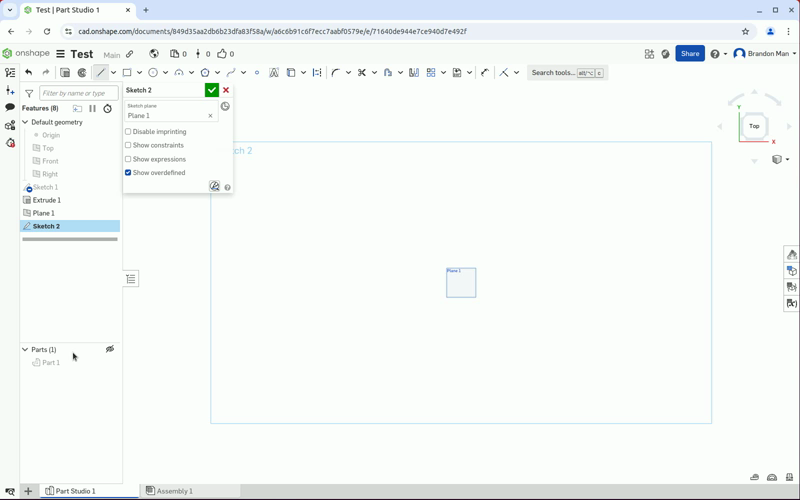
mouse_move(416, 329)
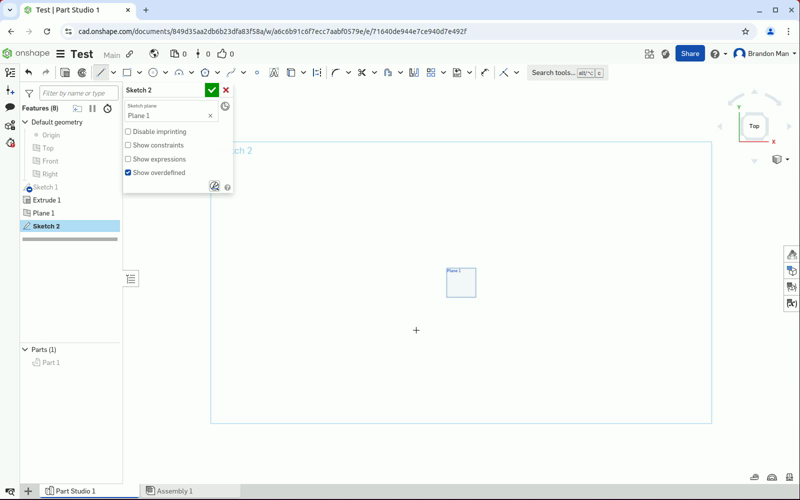
click(416, 329)
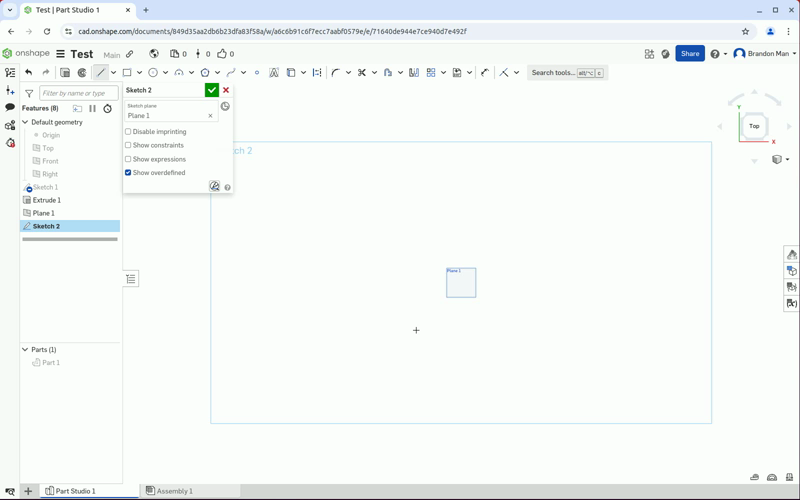
key_up(shift)
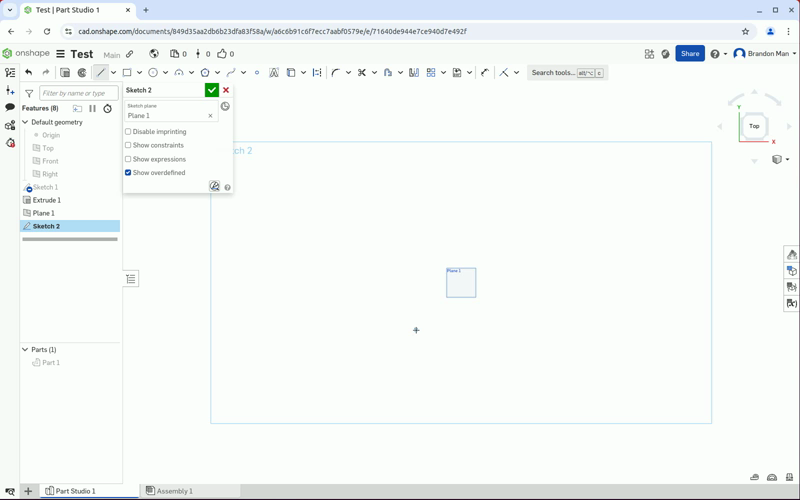
key_down(shift)
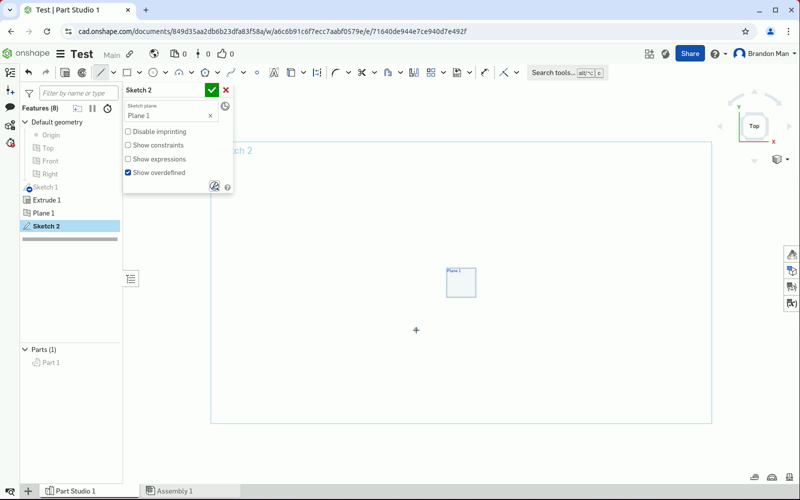
mouse_move(506, 329)
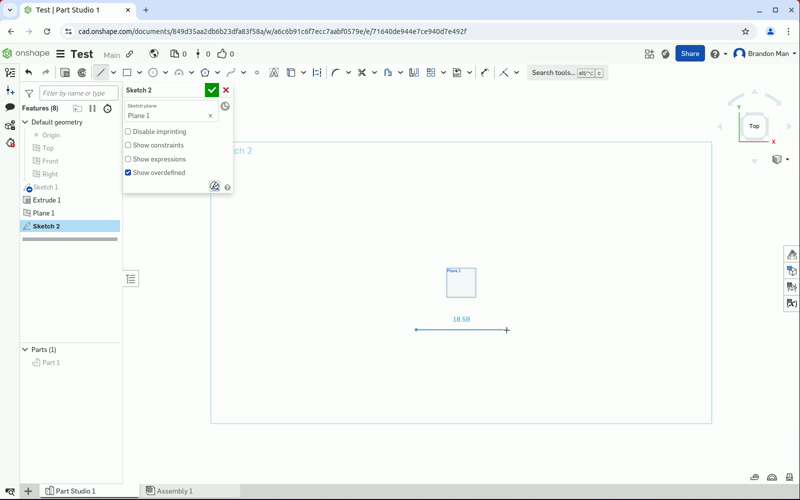
click(506, 329)
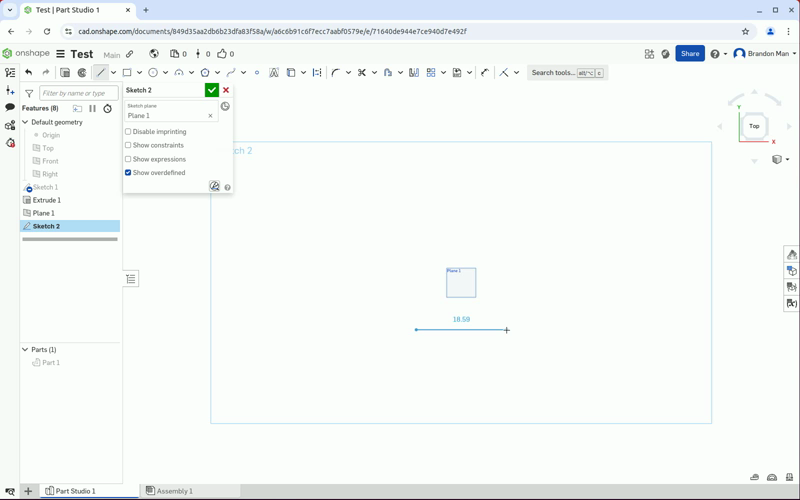
key_up(shift)
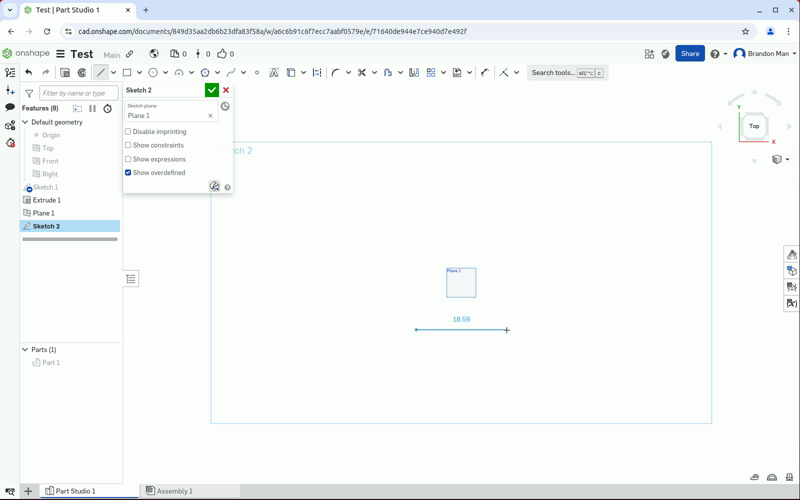
key_down(shift)
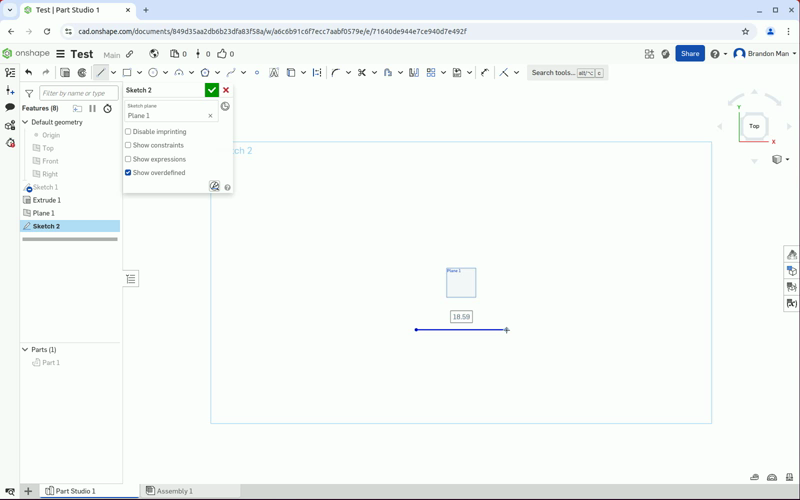
mouse_move(536, 329)
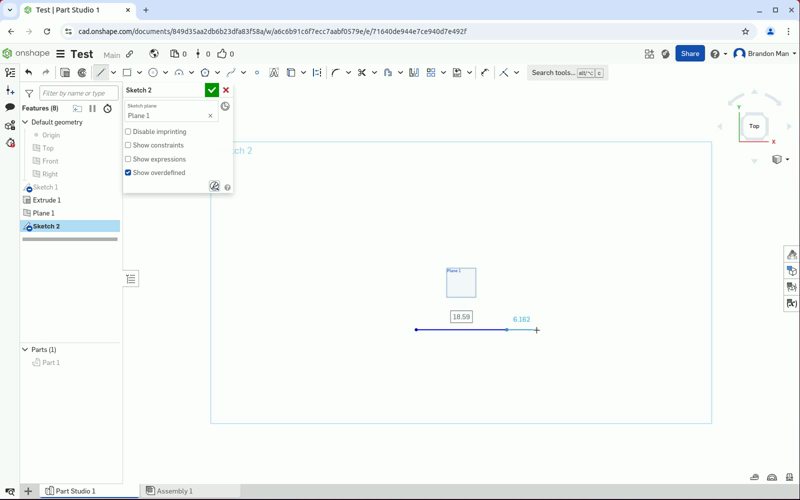
mouse_move(506, 316)
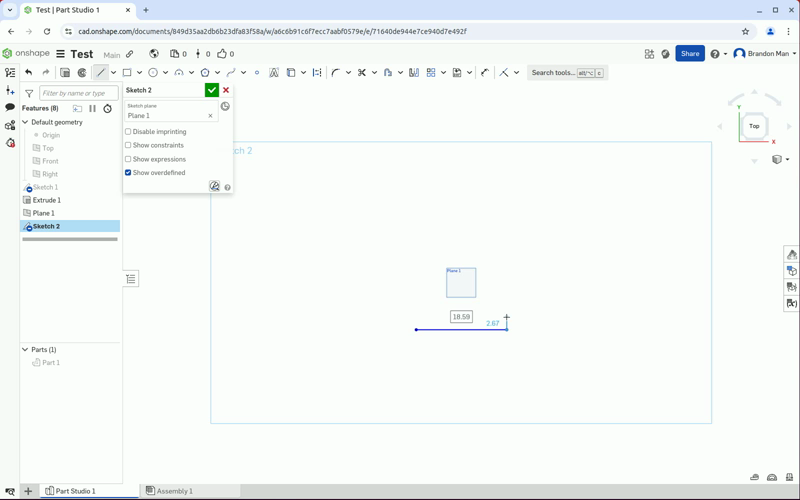
click(506, 316)
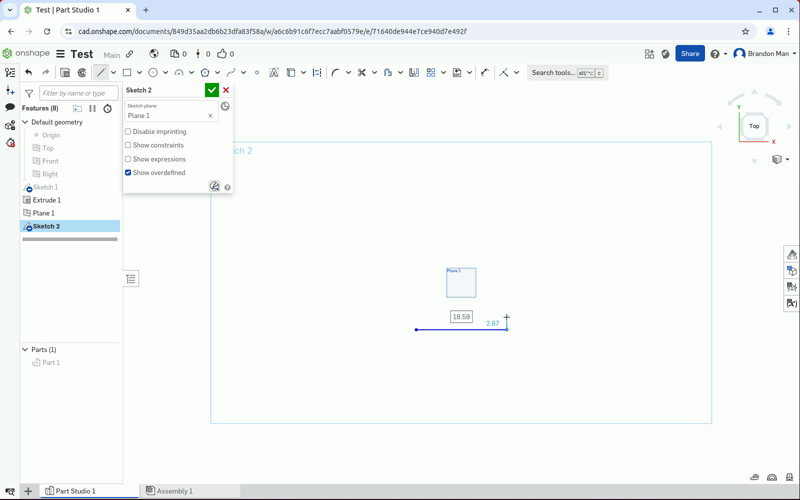
key_up(shift)
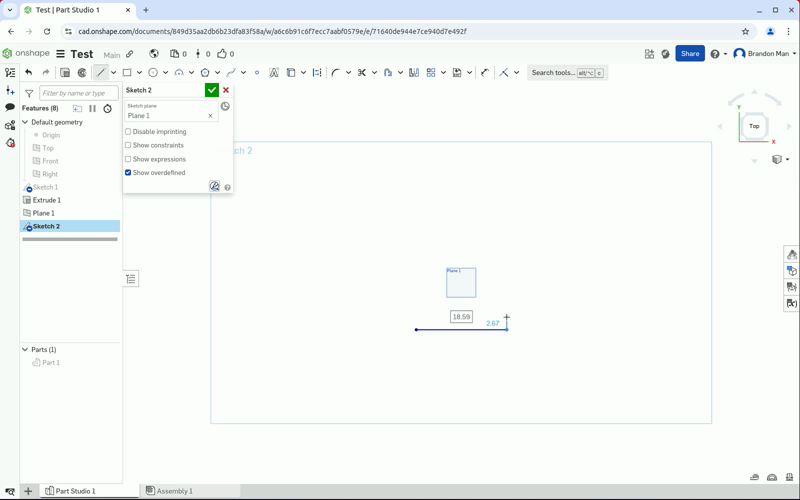
key_down(shift)
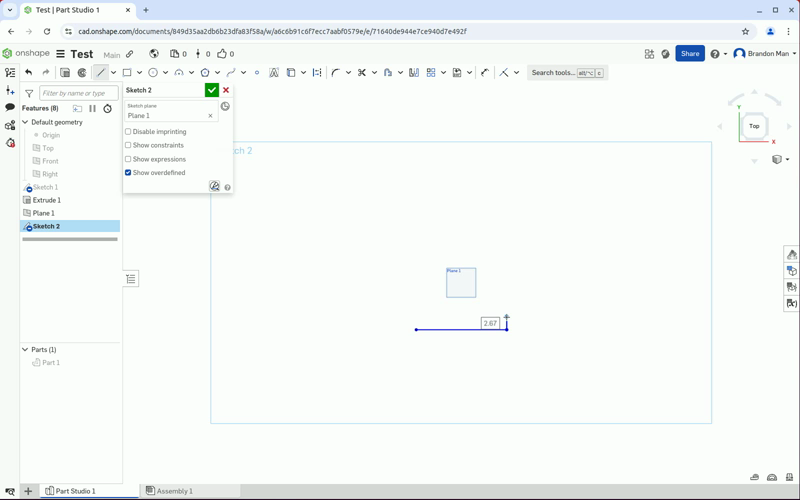
mouse_move(416, 316)
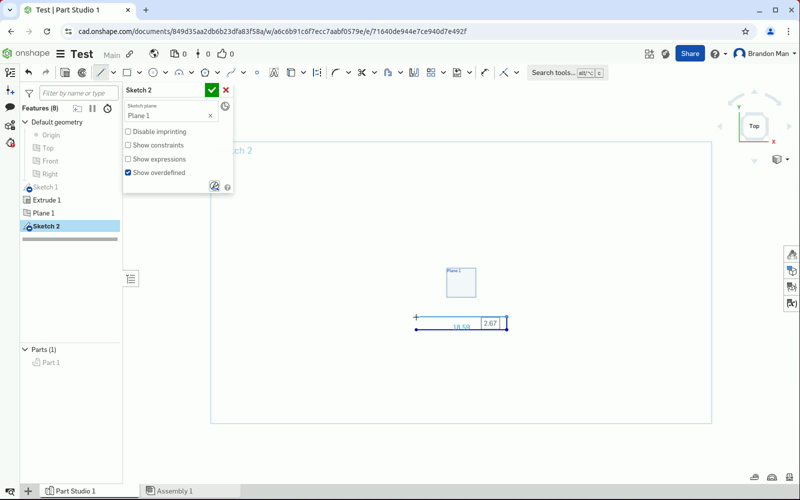
click(416, 316)
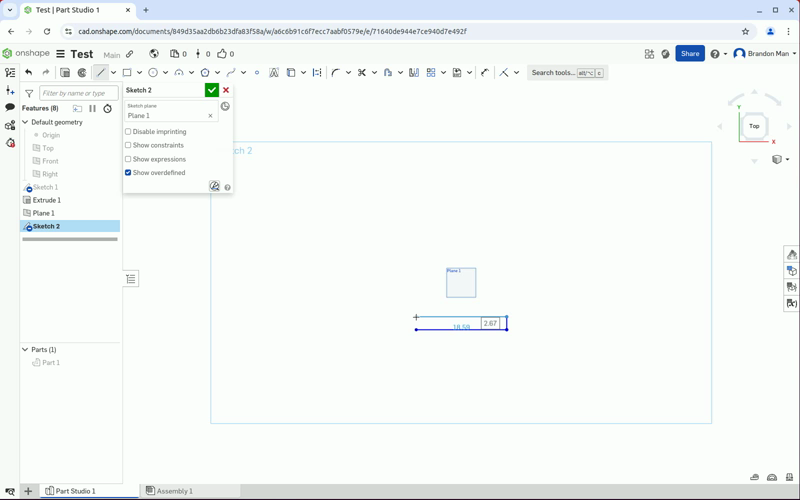
key_up(shift)
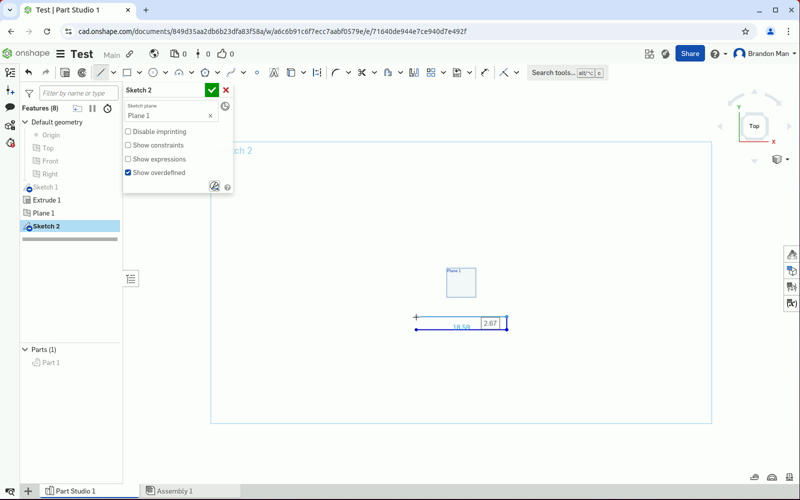
mouse_move(446, 316)
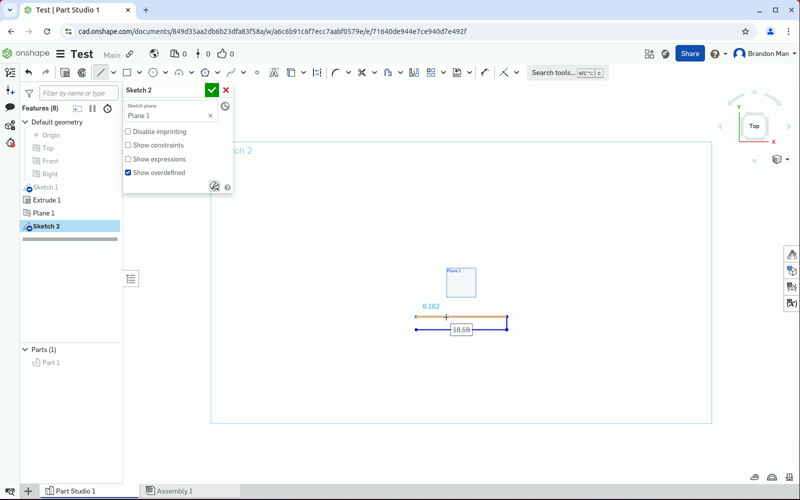
key_down(shift)
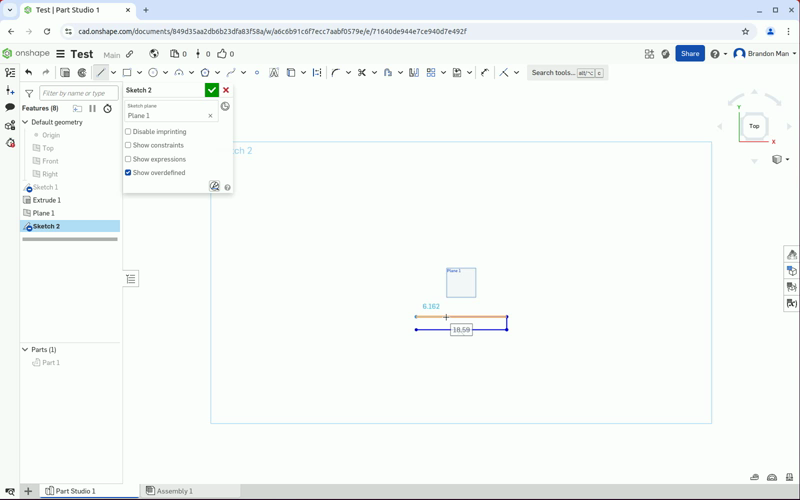
mouse_move(416, 329)
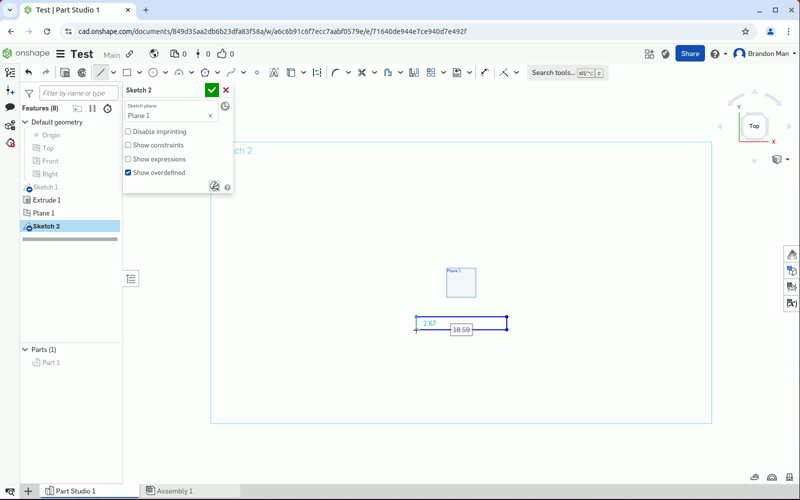
key_up(shift)
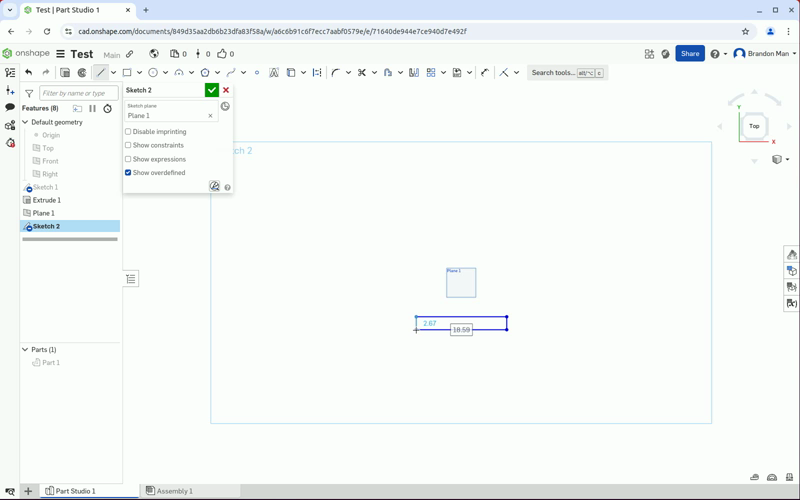
click(416, 329)
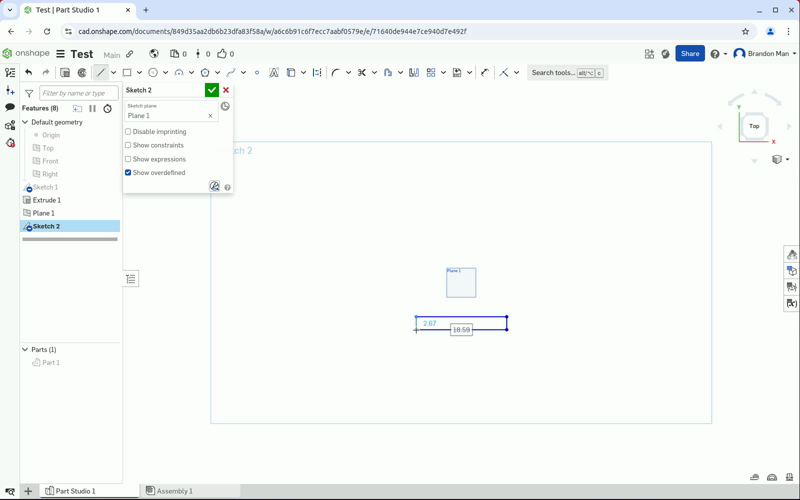
key(esc)
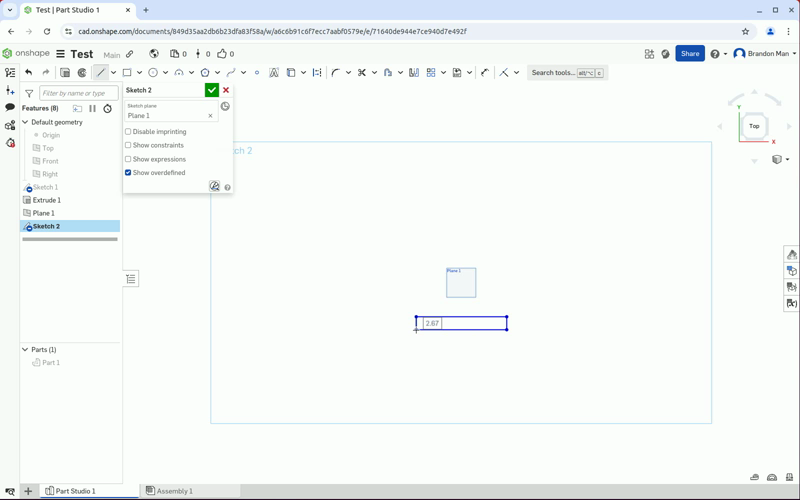
mouse_move(430, 321)
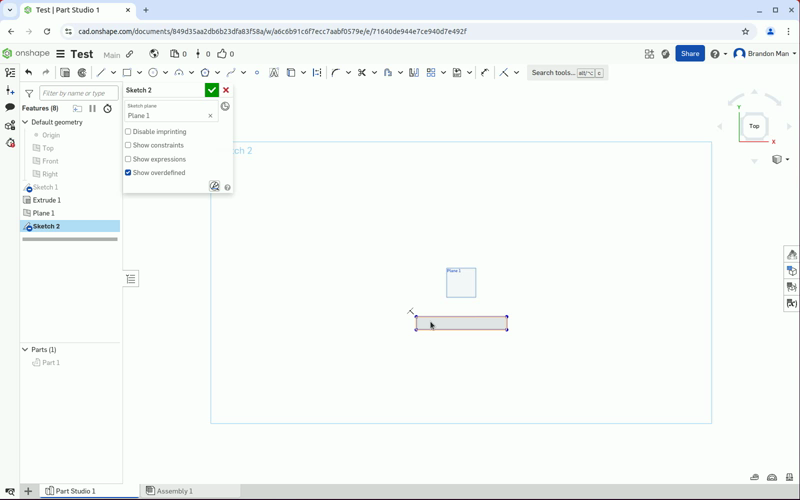
scroll(6)
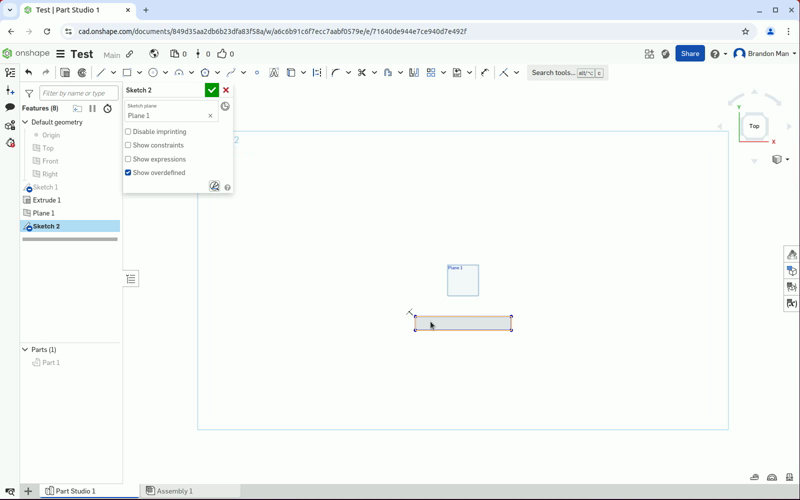
scroll(6)
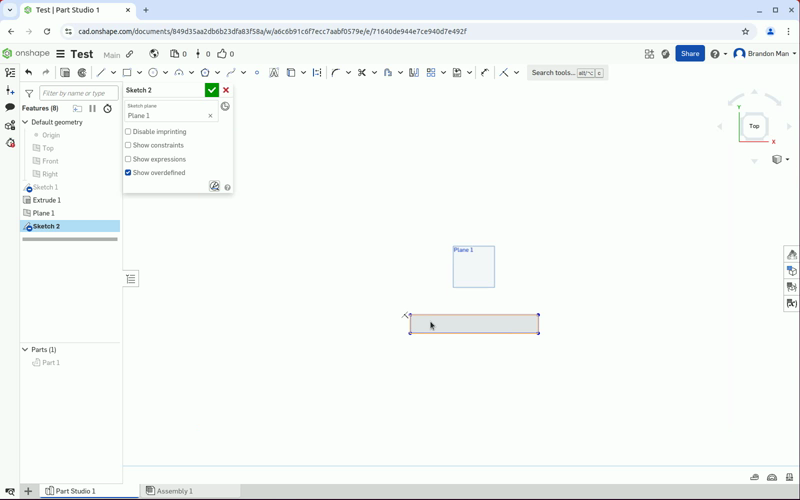
scroll(6)
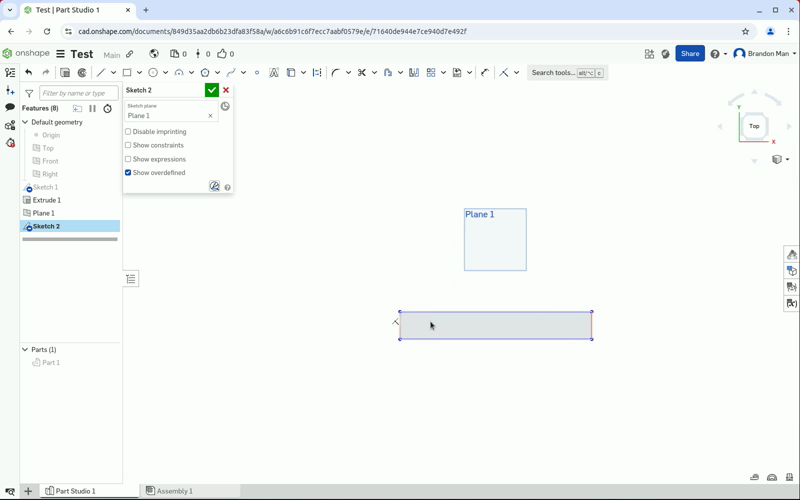
scroll(6)
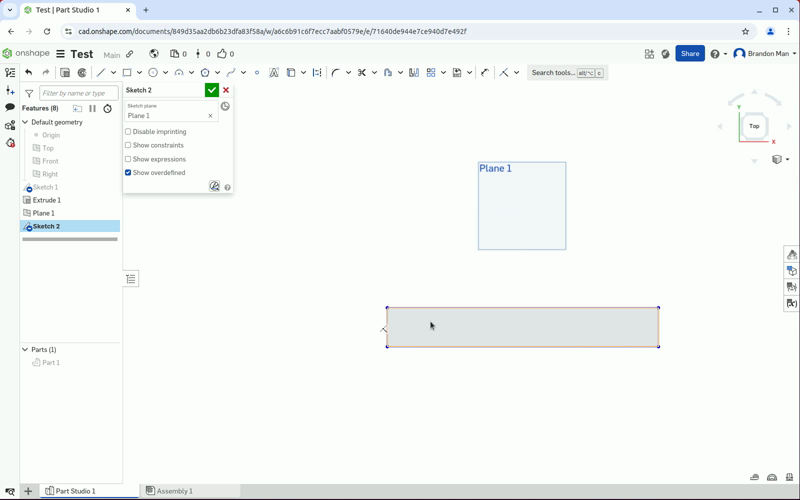
scroll(6)
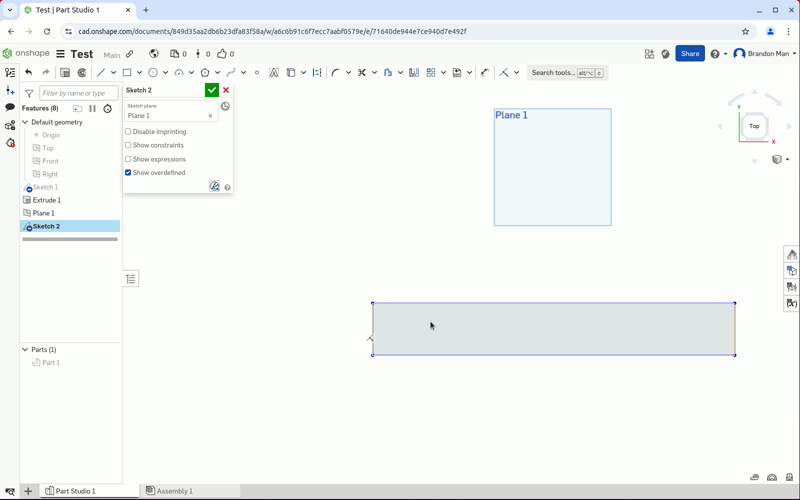
scroll(6)
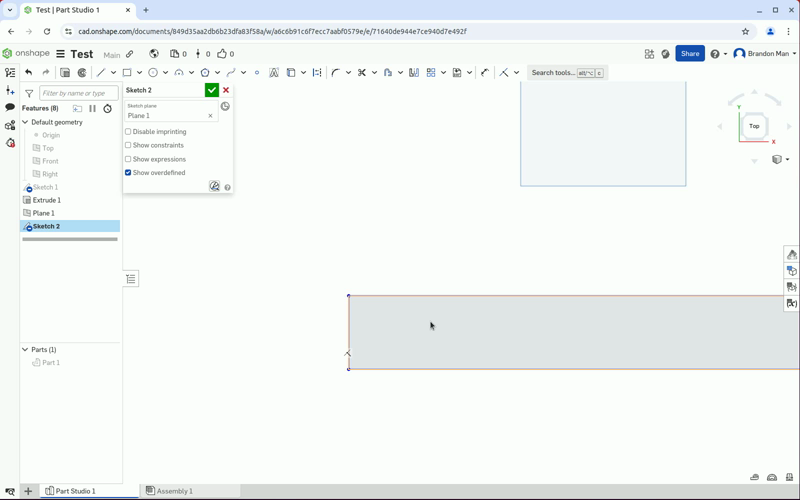
scroll(6)
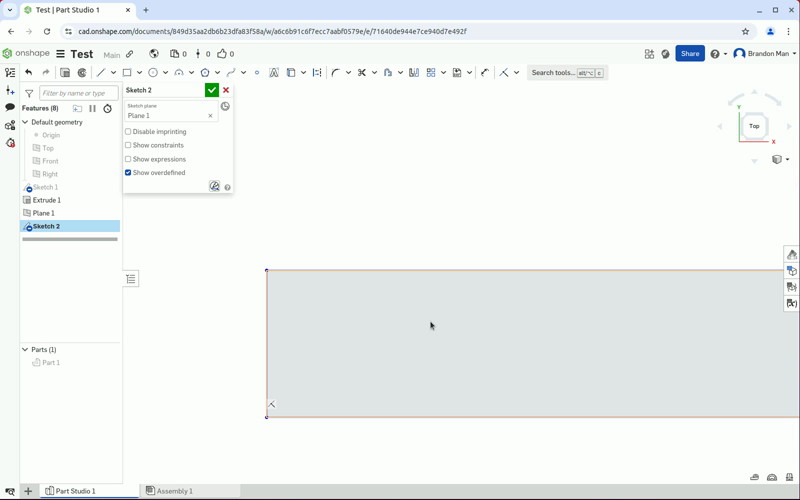
click(430, 321)
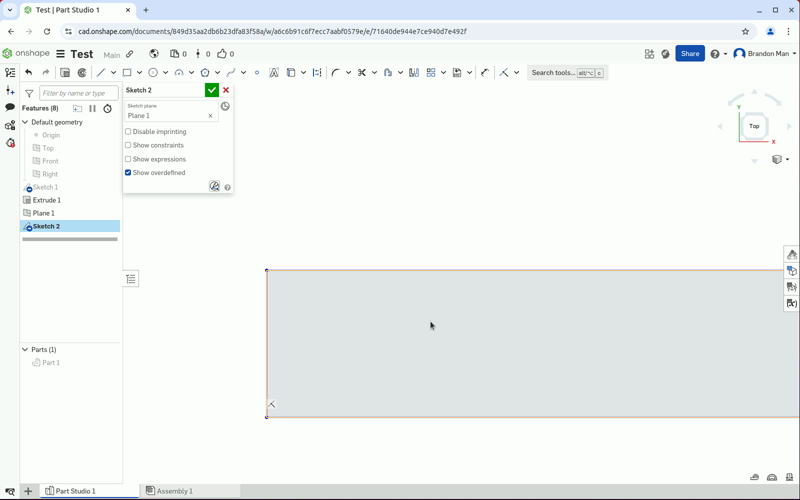
scroll(-6)
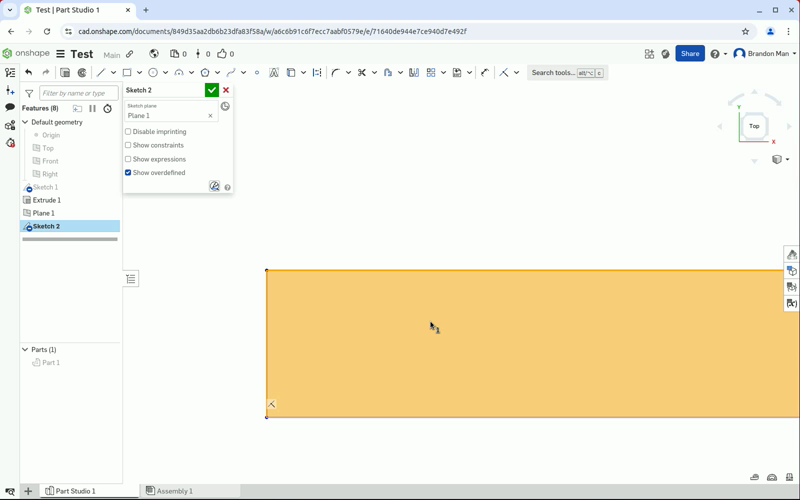
scroll(-6)
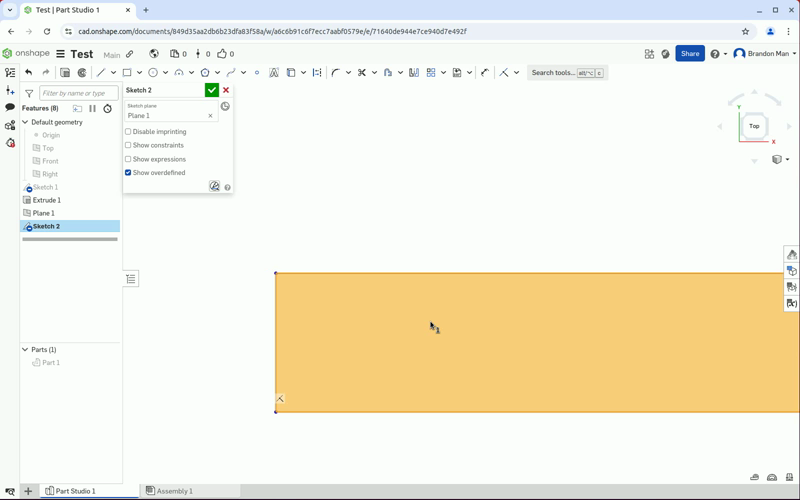
scroll(-6)
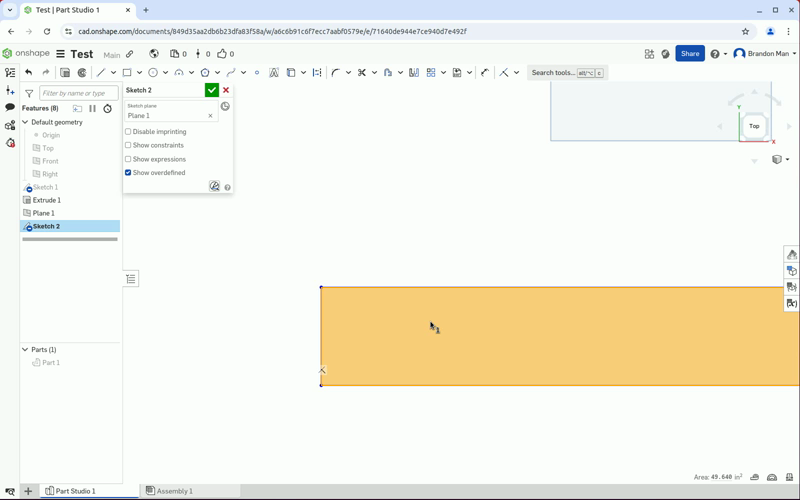
scroll(-6)
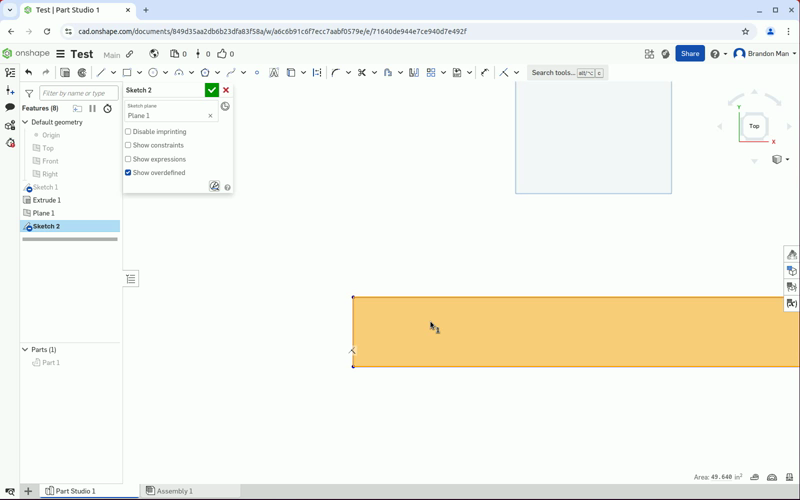
scroll(-6)
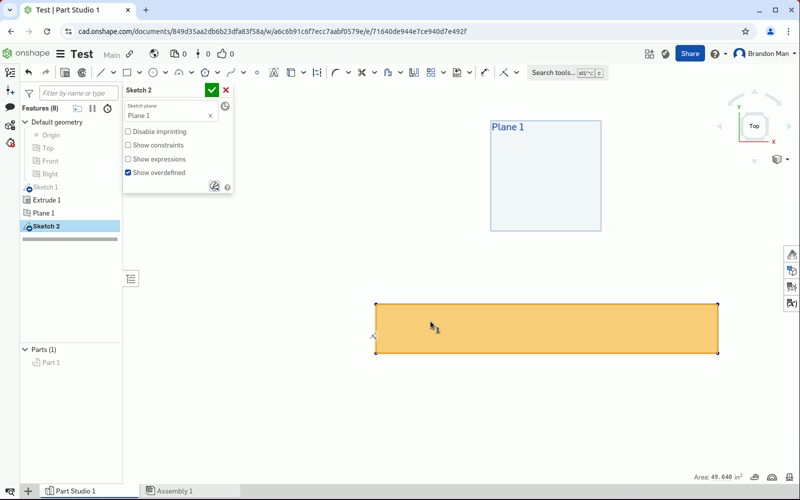
scroll(-6)
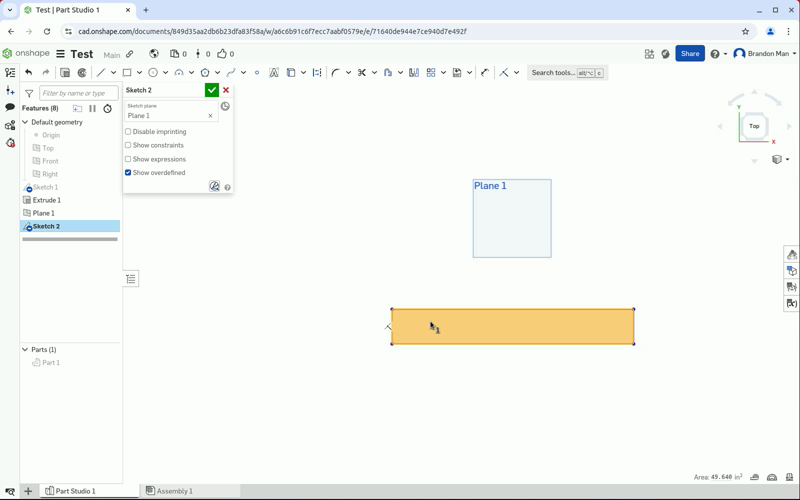
scroll(-6)
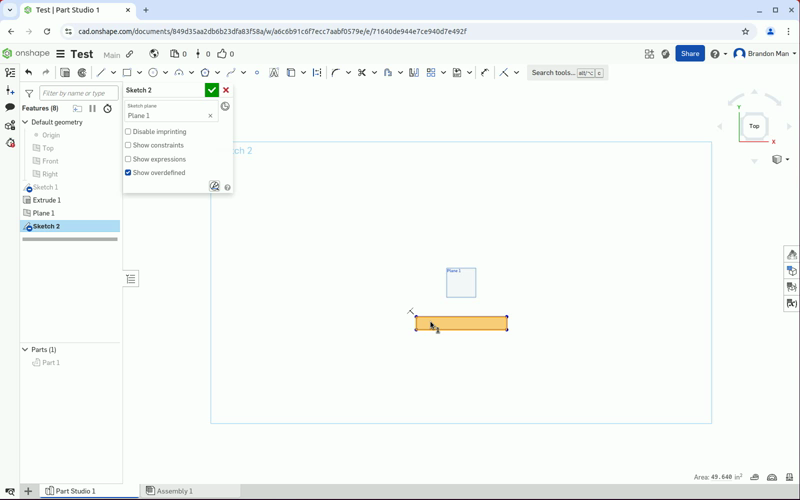
mouse_move(73, 352)
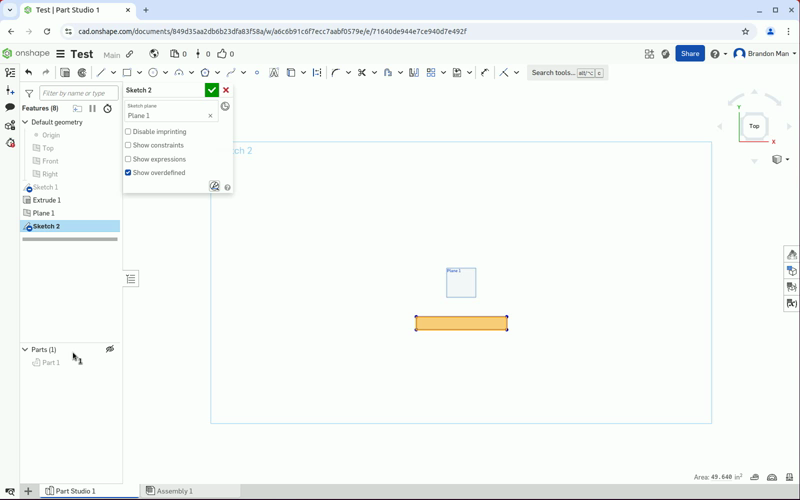
key(shift+y)
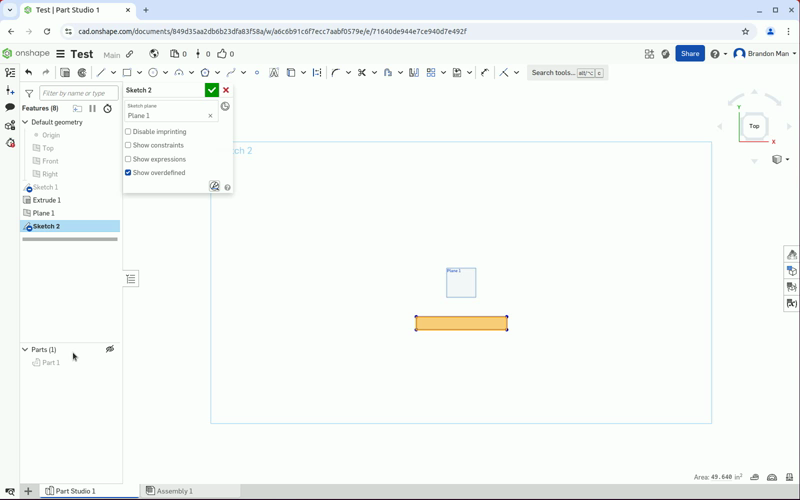
key(shift+e)
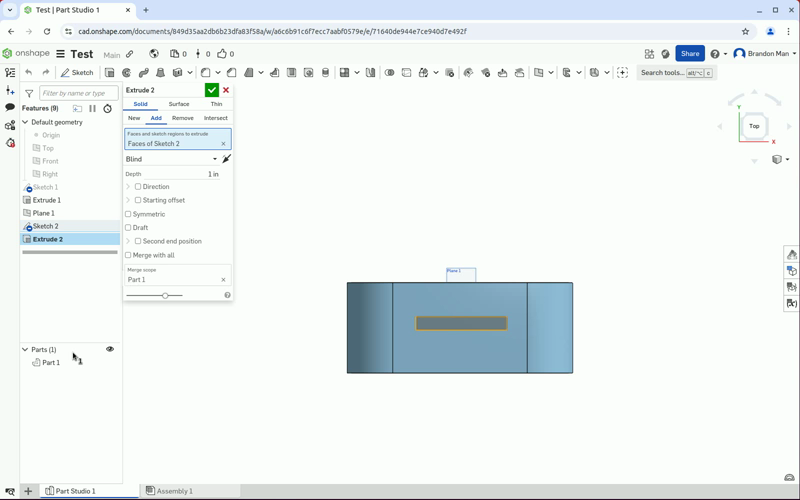
mouse_move(143, 106)
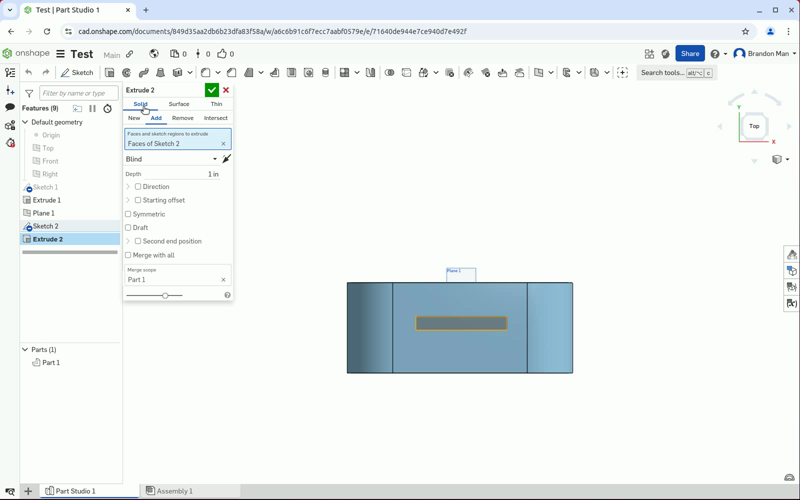
click(143, 106)
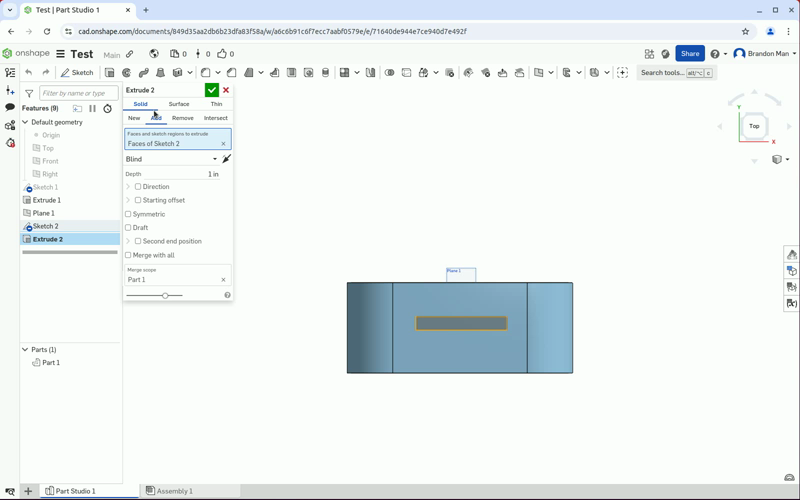
mouse_move(186, 120)
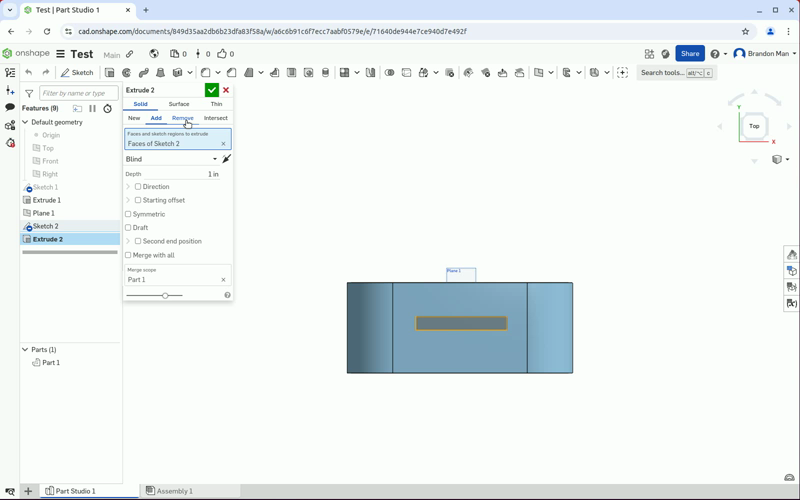
click(186, 120)
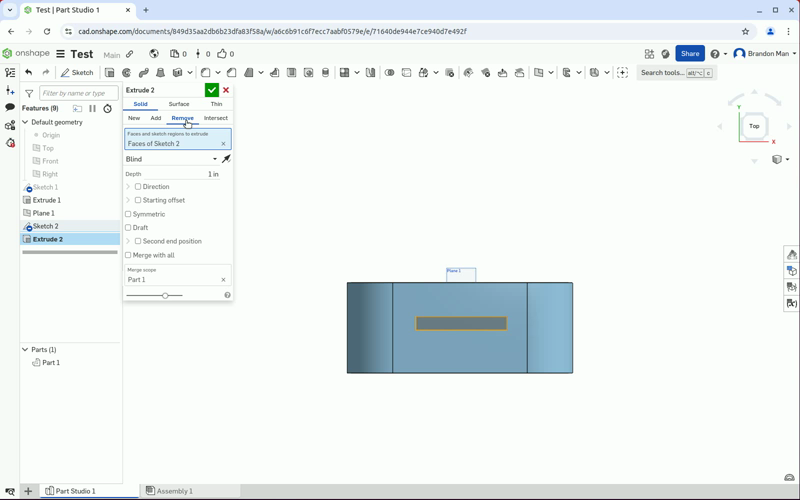
key(tab, 4)
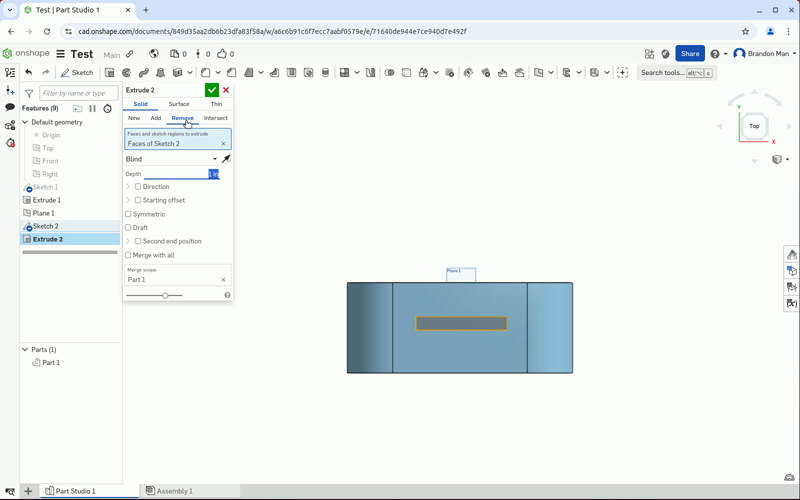
text(5.777)
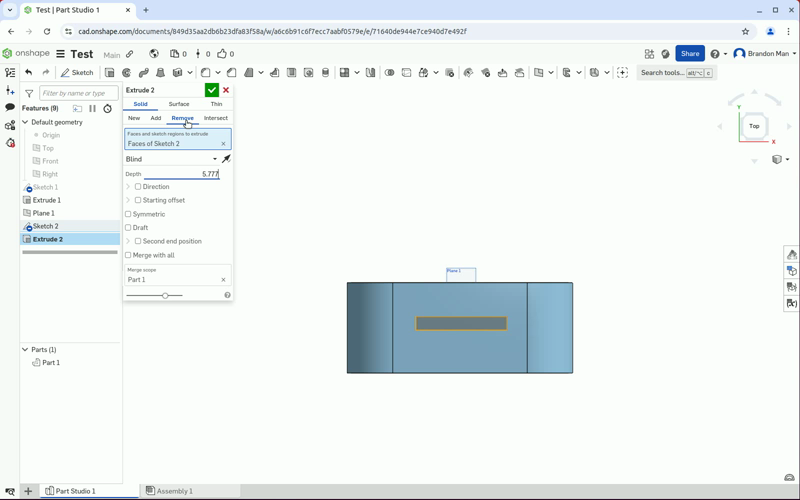
key(tab, 6)
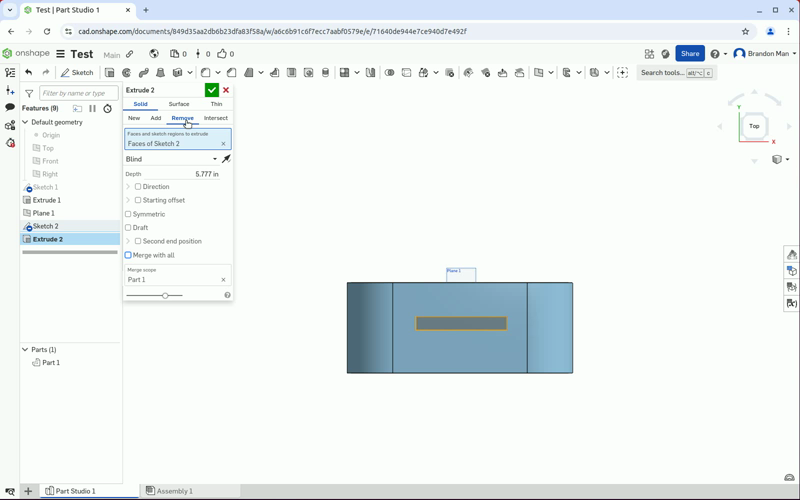
key(space)
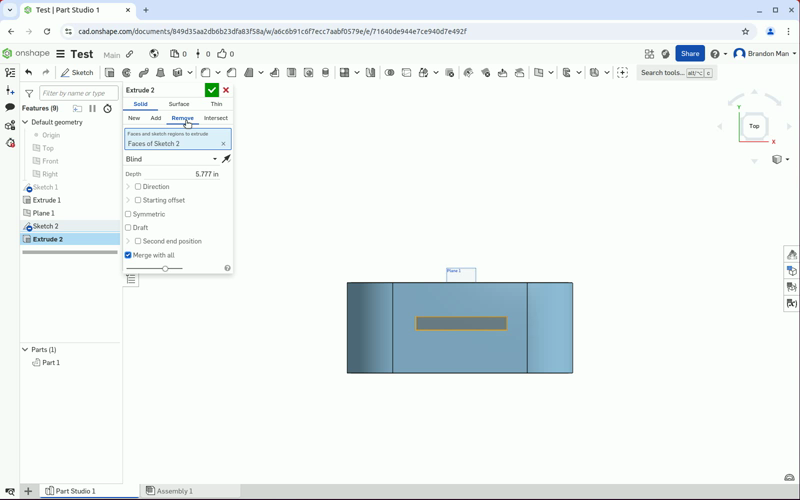
key(enter)
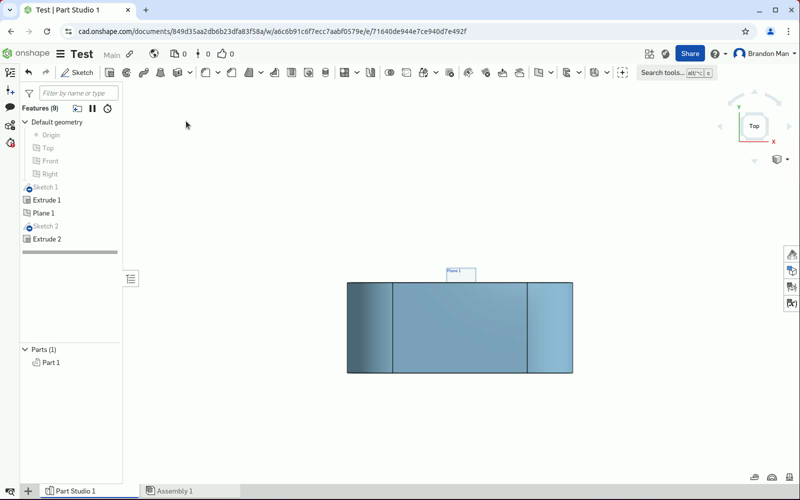
key(shift+h)
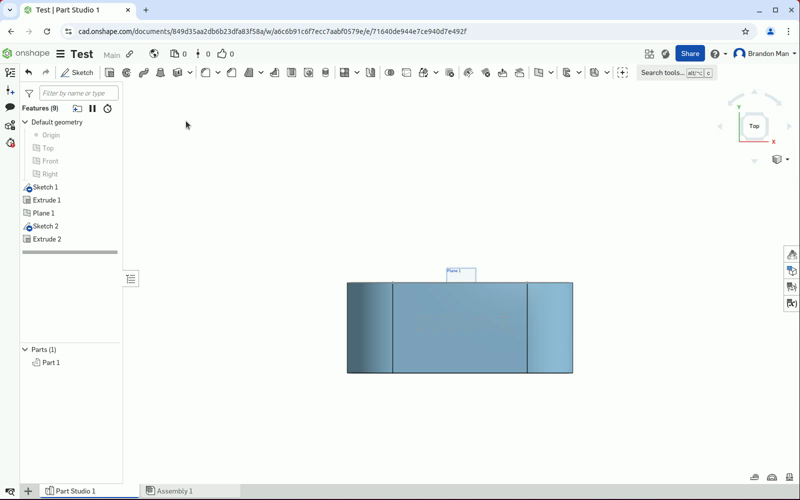
key(shift+h)
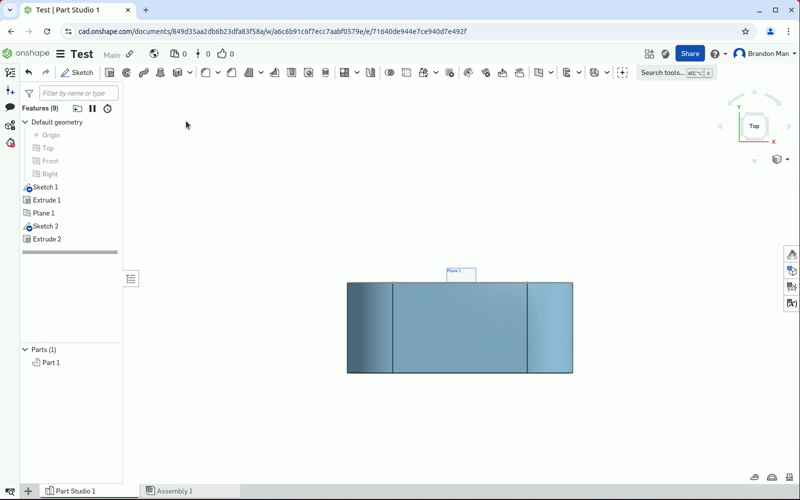
key(shift+7)
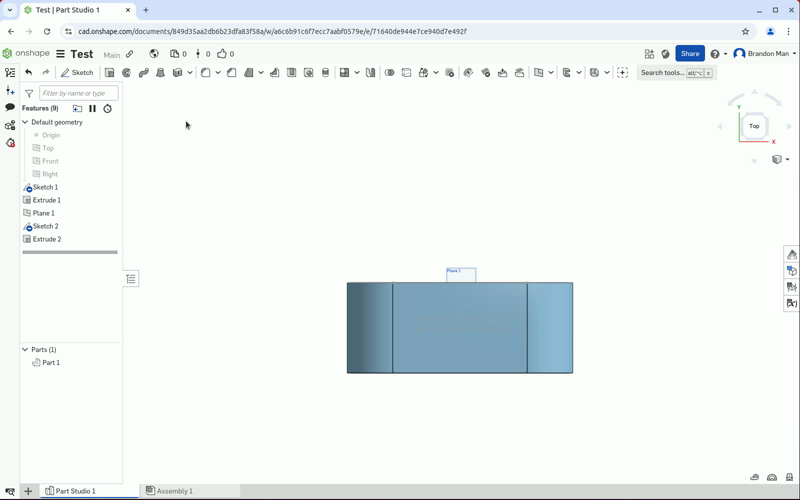
key(up, 3)
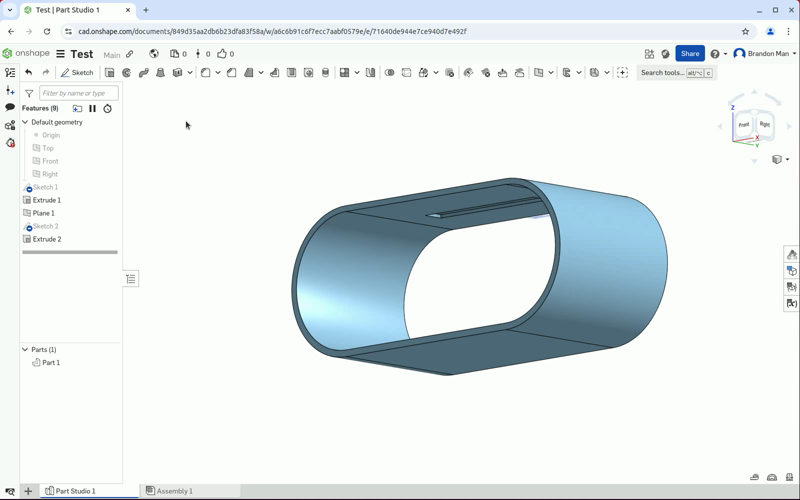
key(left, 3)
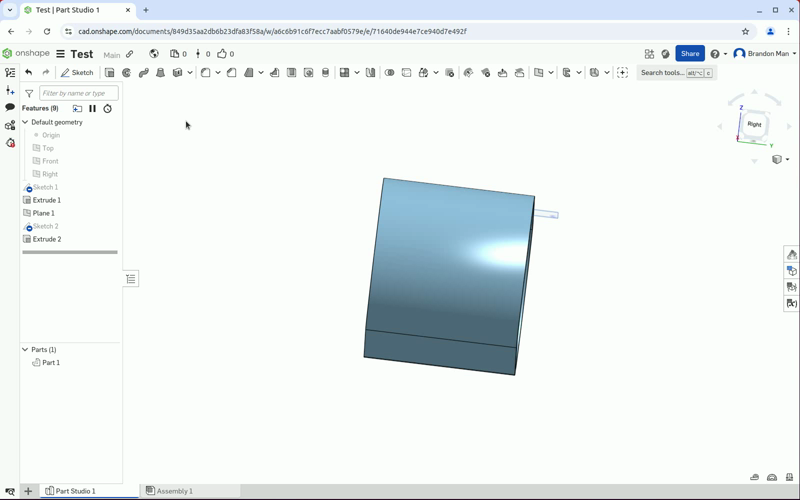
key(right, 3)
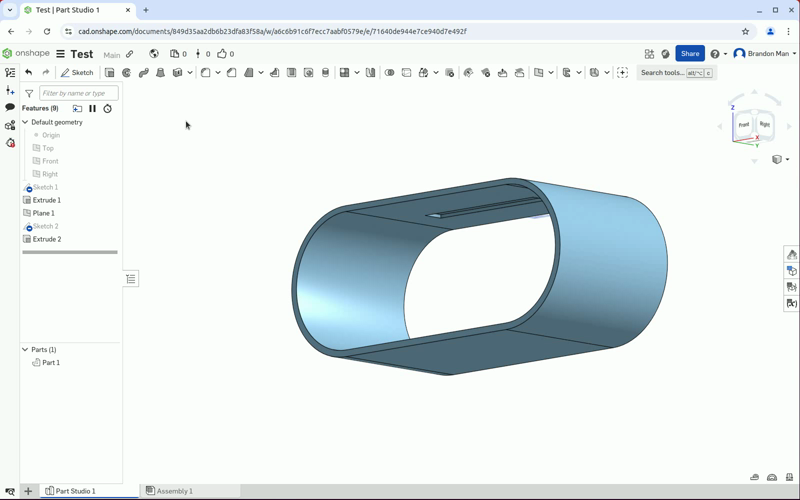
key(down, 3)
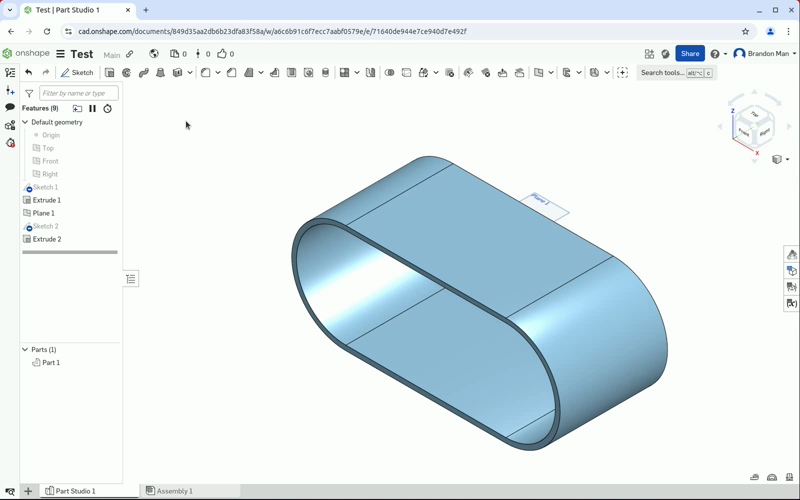
mouse_move(73, 189)
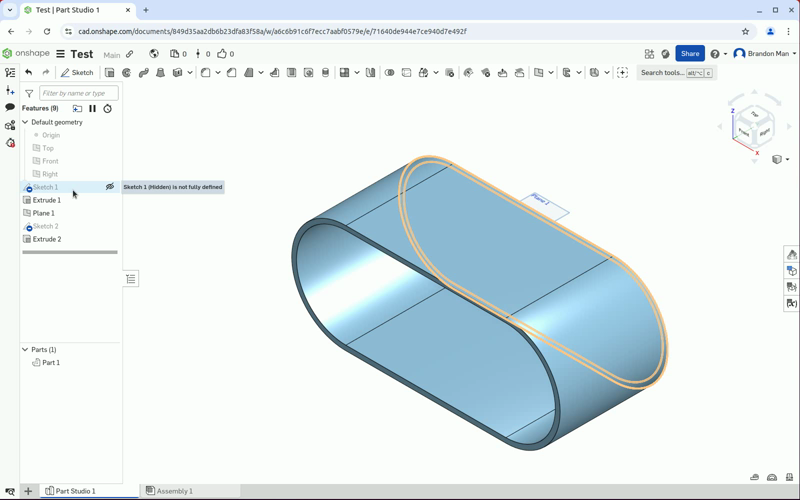
click(73, 189)